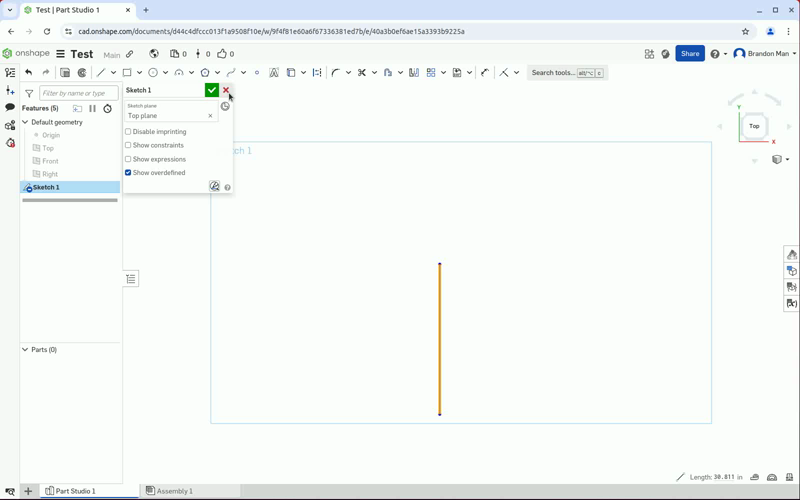
key(shift+h)
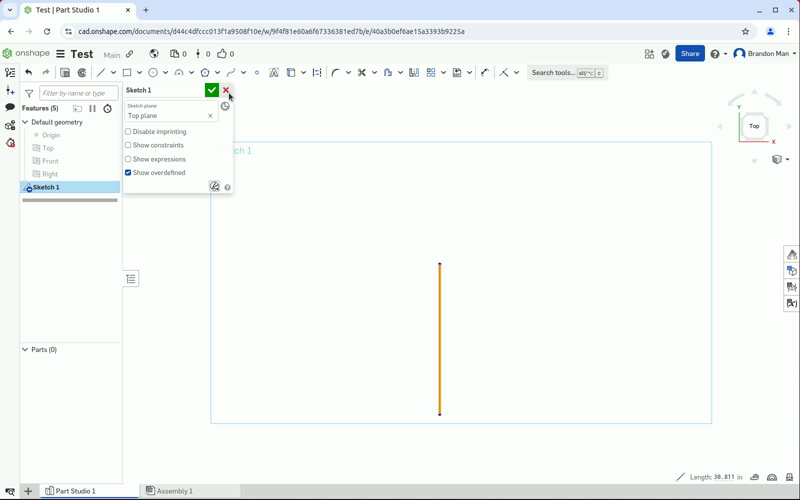
key(shift+s)
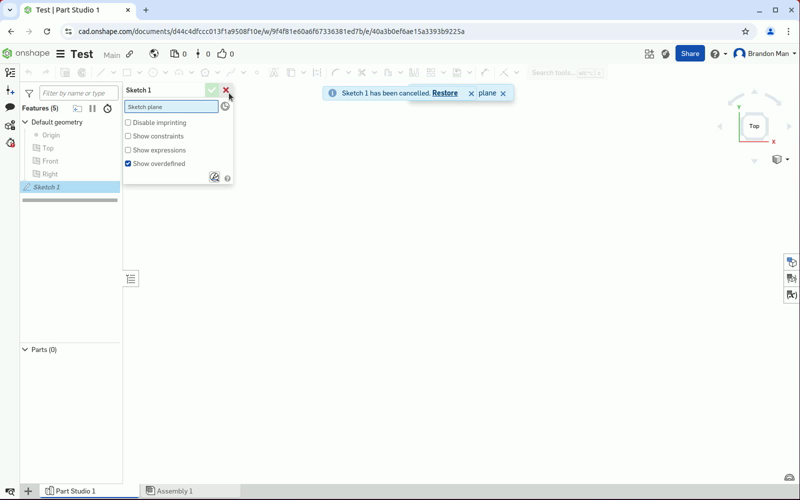
mouse_move(73, 150)
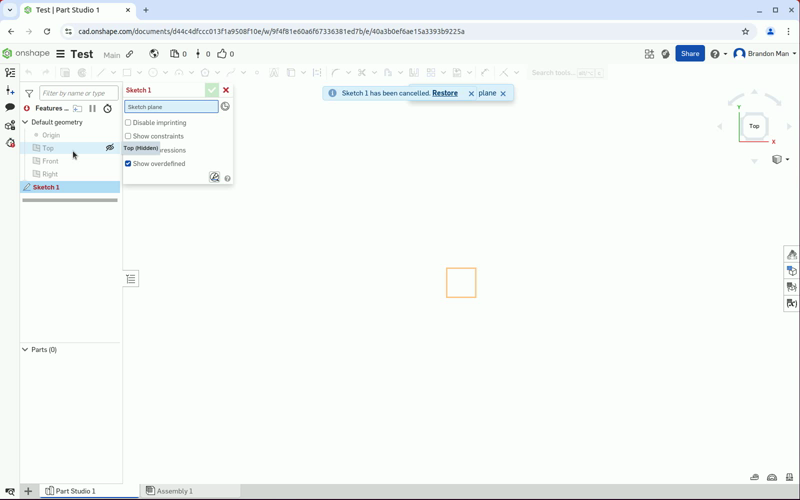
click(73, 150)
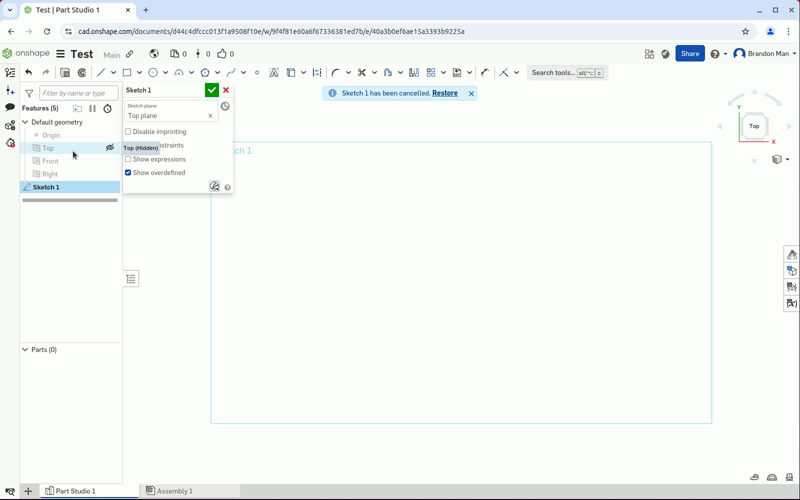
mouse_move(73, 352)
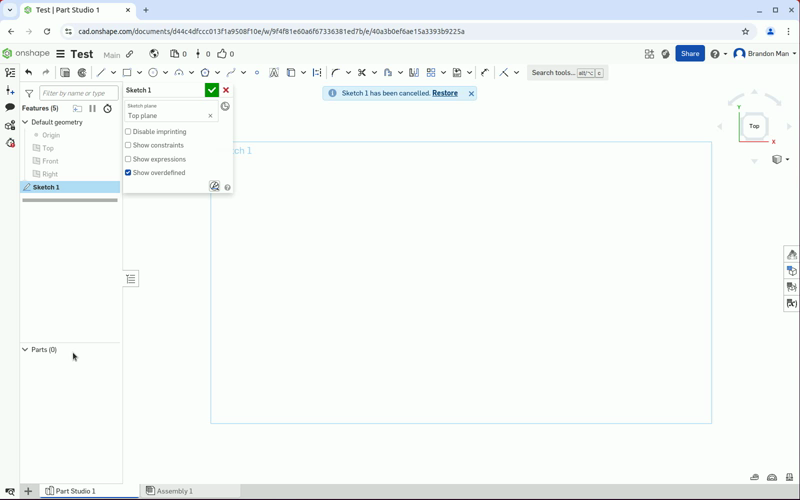
key(y)
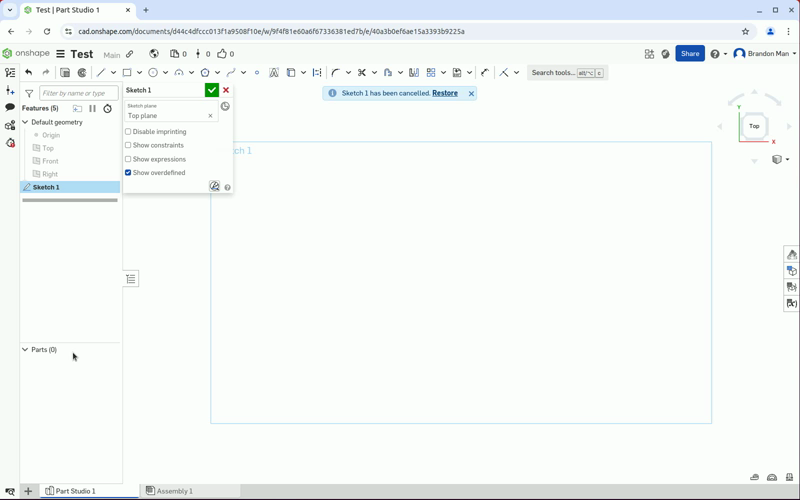
key(l)
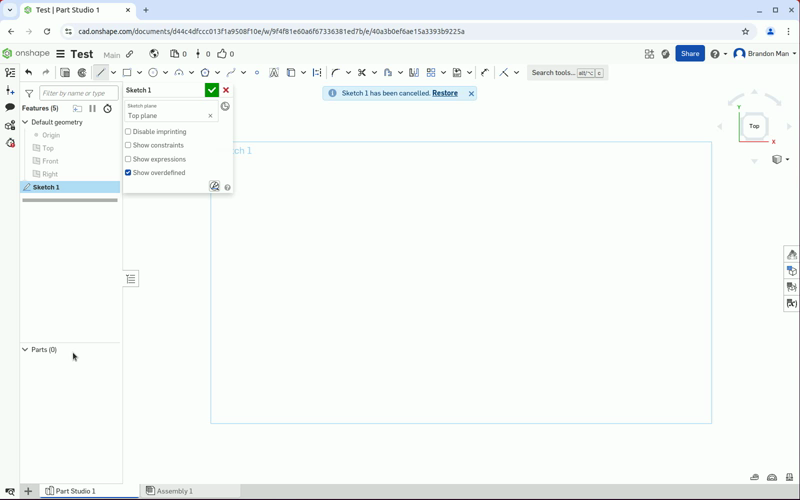
key_down(shift)
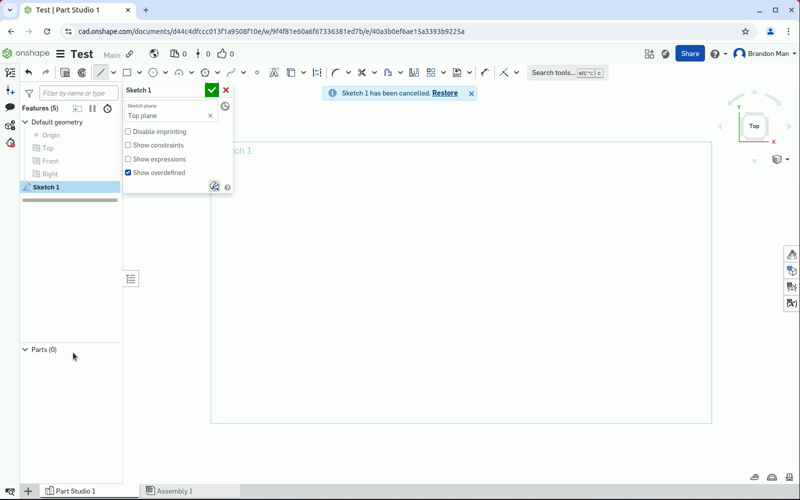
mouse_move(460, 282)
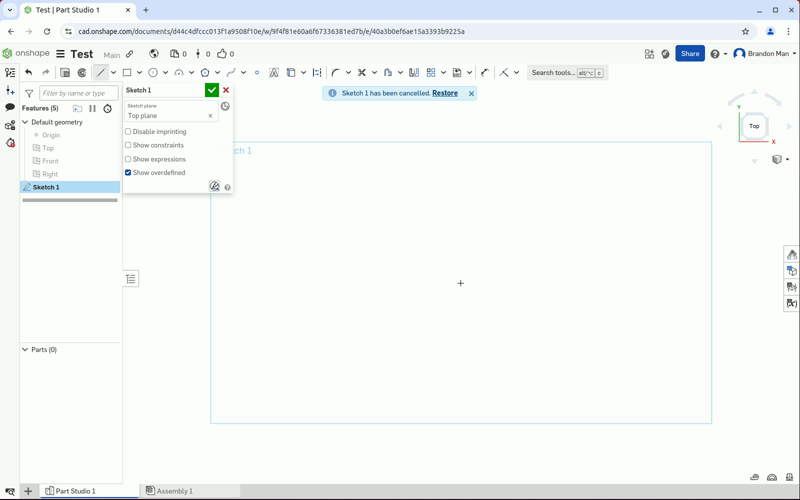
click(460, 282)
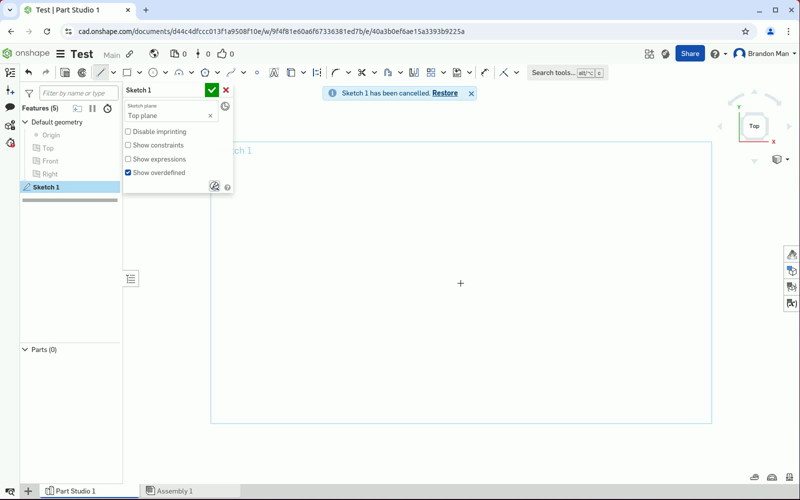
key_up(shift)
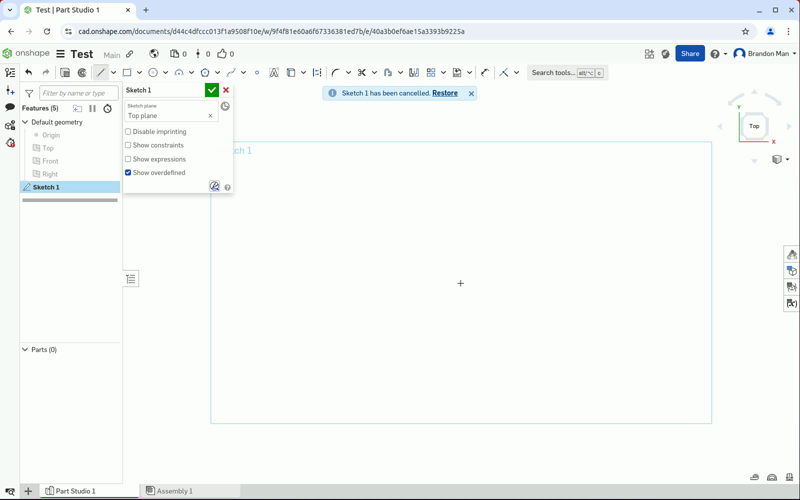
key_down(shift)
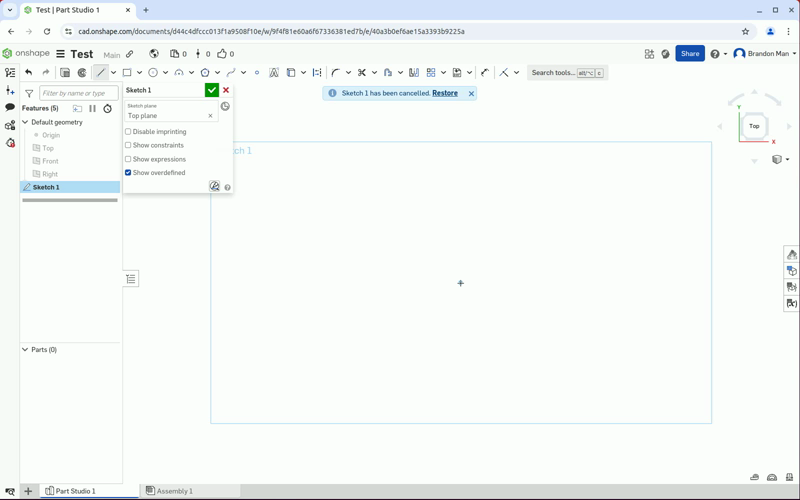
mouse_move(490, 282)
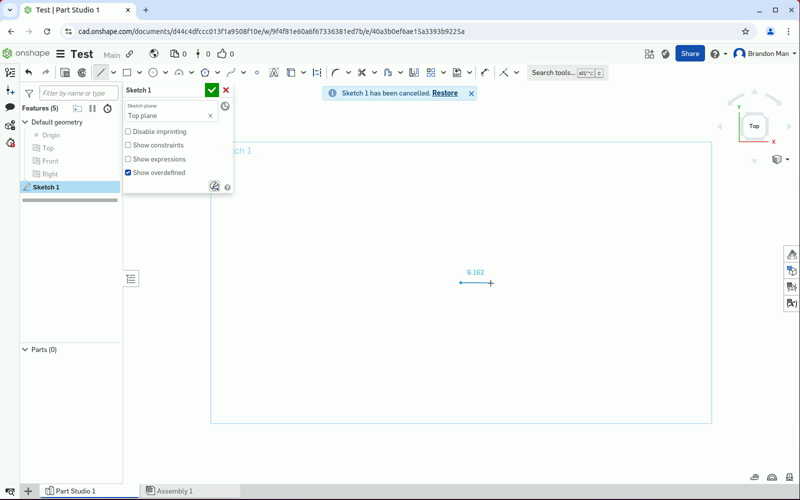
mouse_move(519, 282)
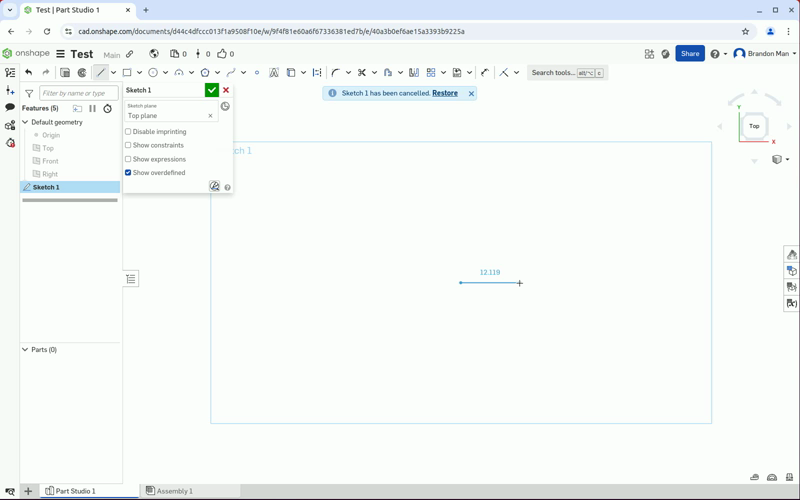
click(519, 282)
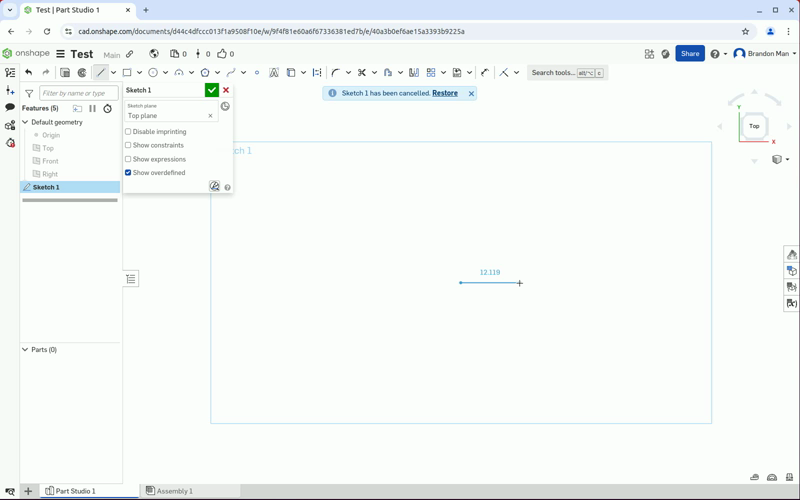
key_up(shift)
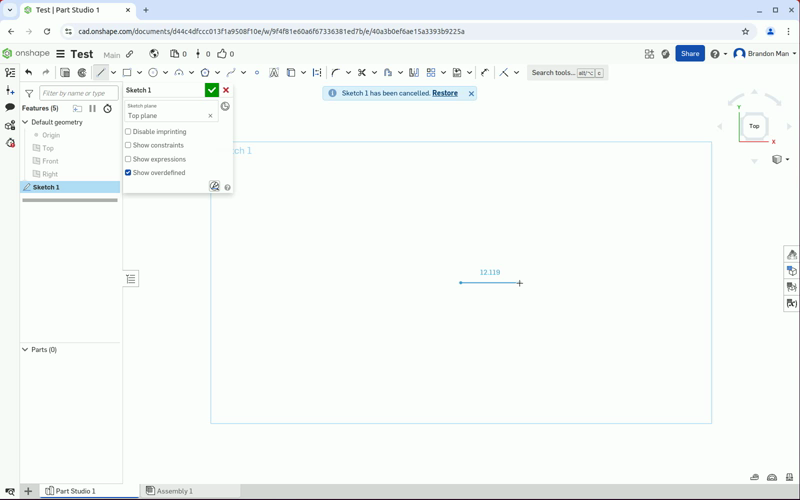
key_down(shift)
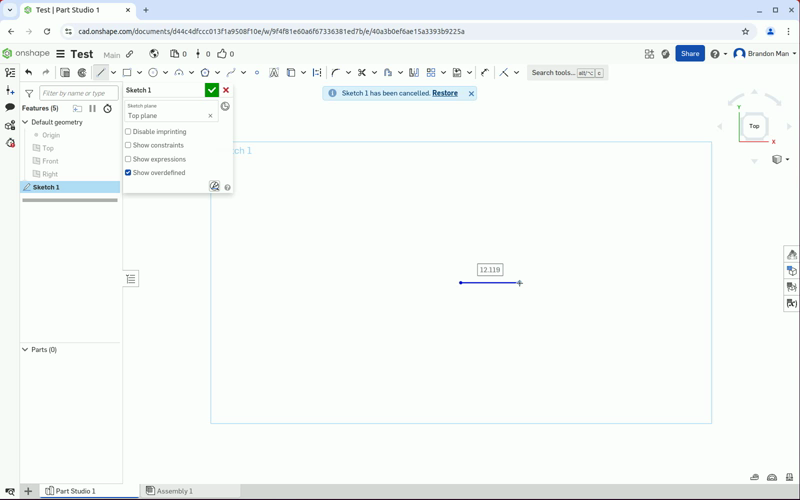
mouse_move(519, 170)
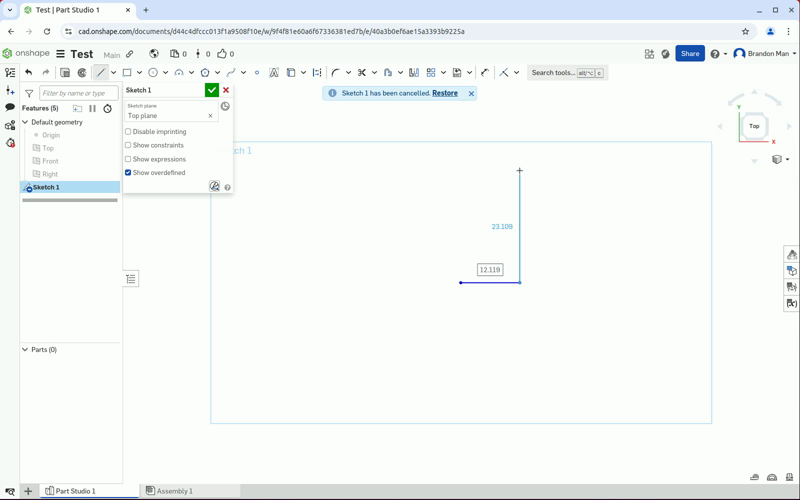
click(519, 170)
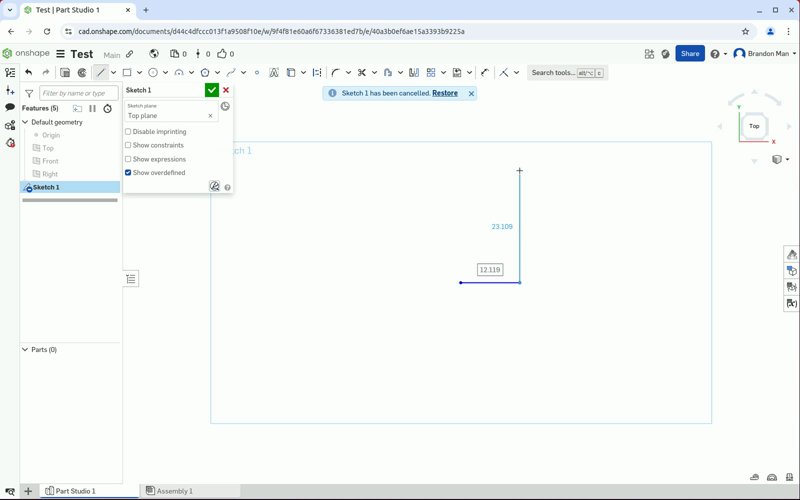
key_up(shift)
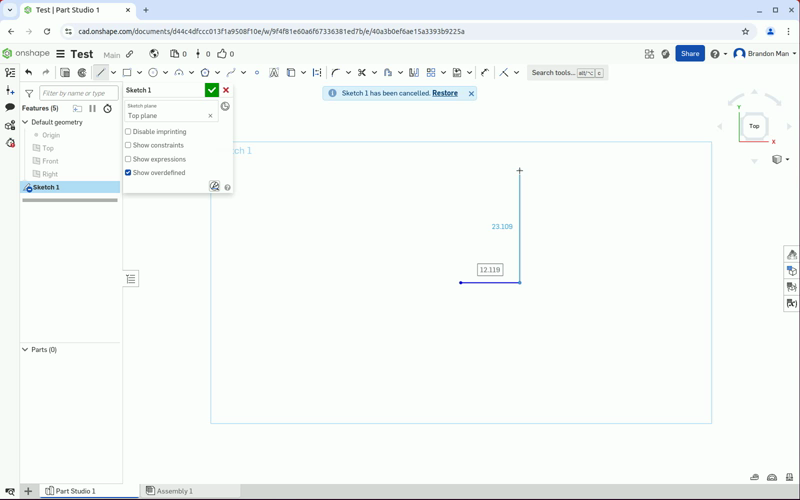
key_down(shift)
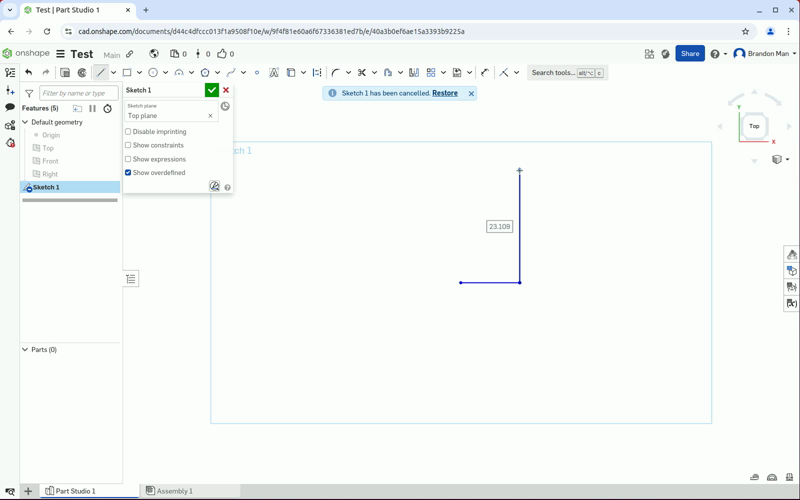
mouse_move(549, 170)
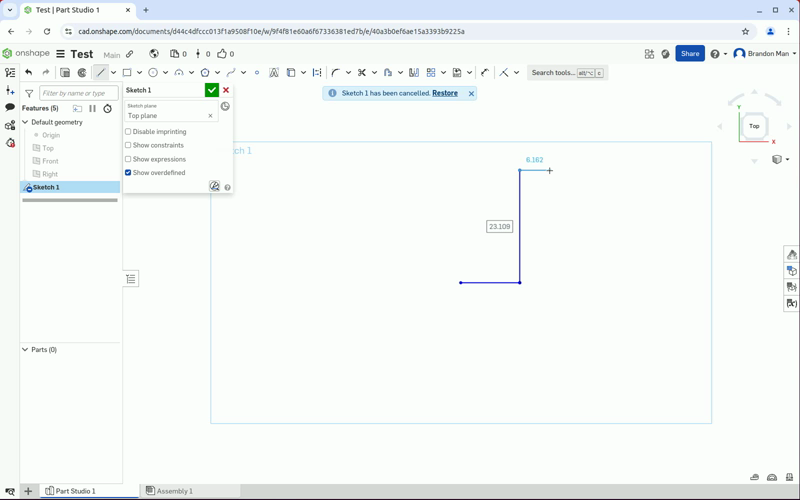
mouse_move(460, 170)
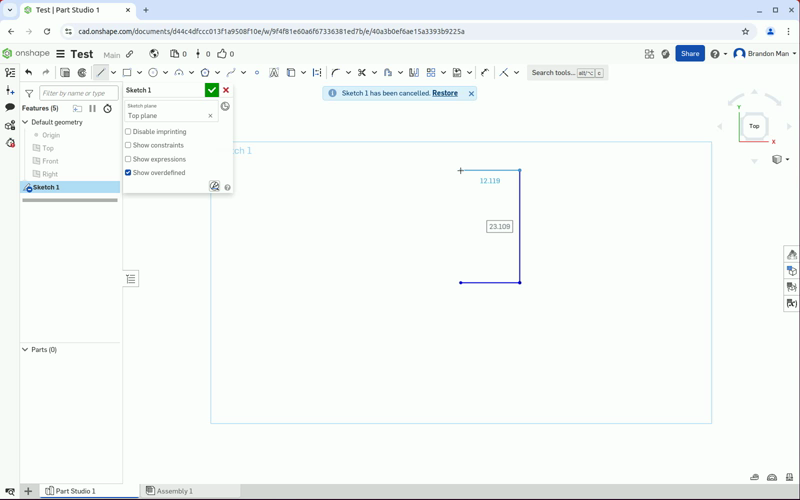
click(460, 170)
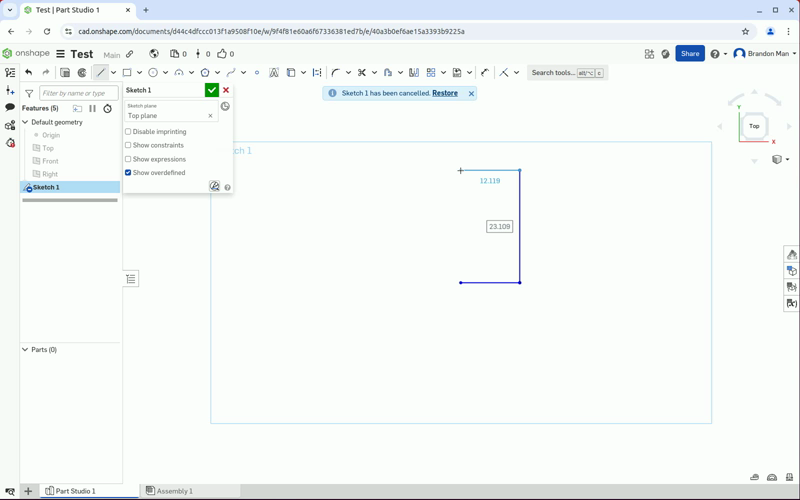
key_up(shift)
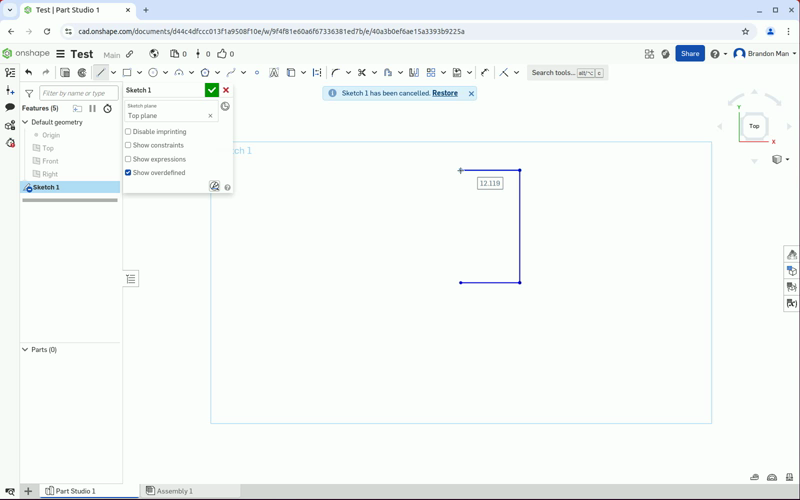
key_down(shift)
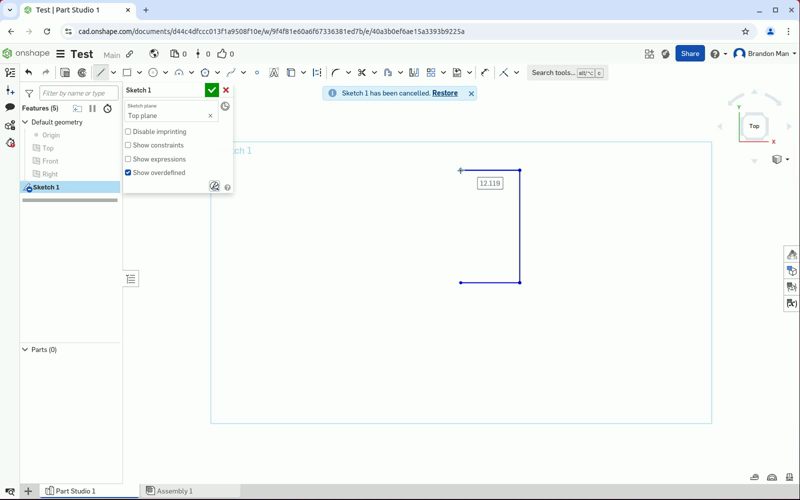
mouse_move(460, 282)
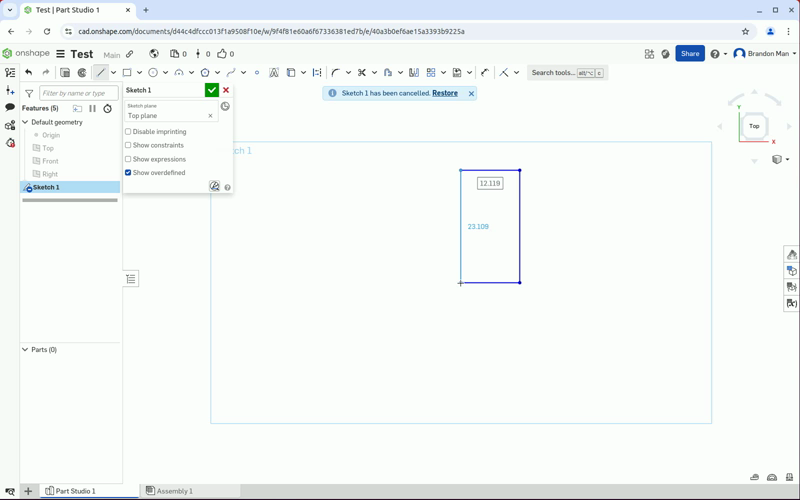
key_up(shift)
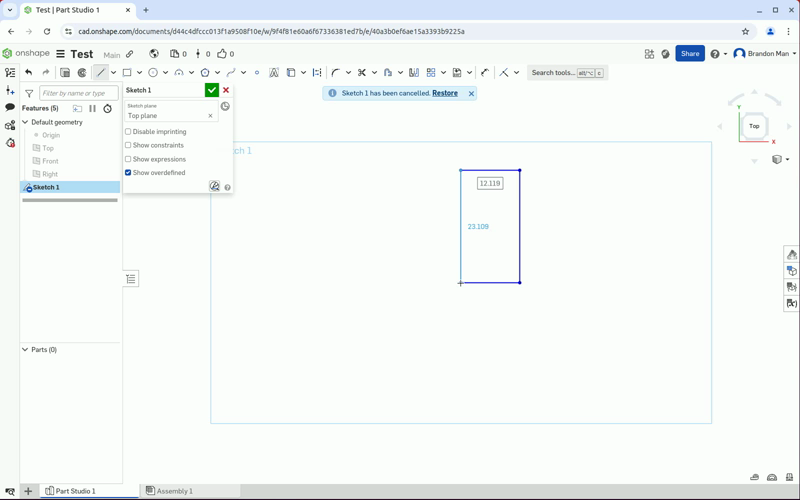
click(460, 282)
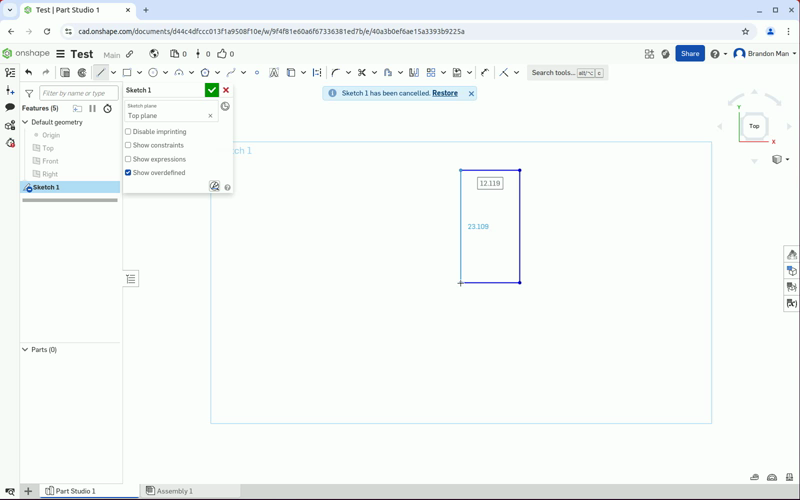
key(esc)
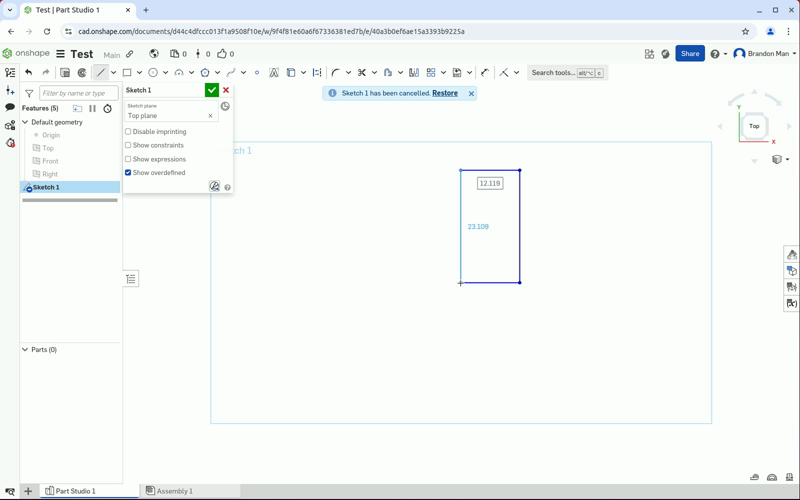
mouse_move(480, 275)
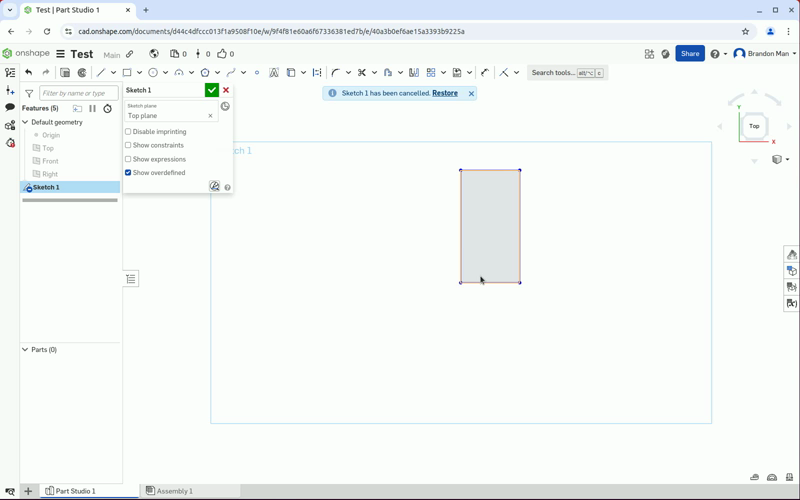
click(480, 275)
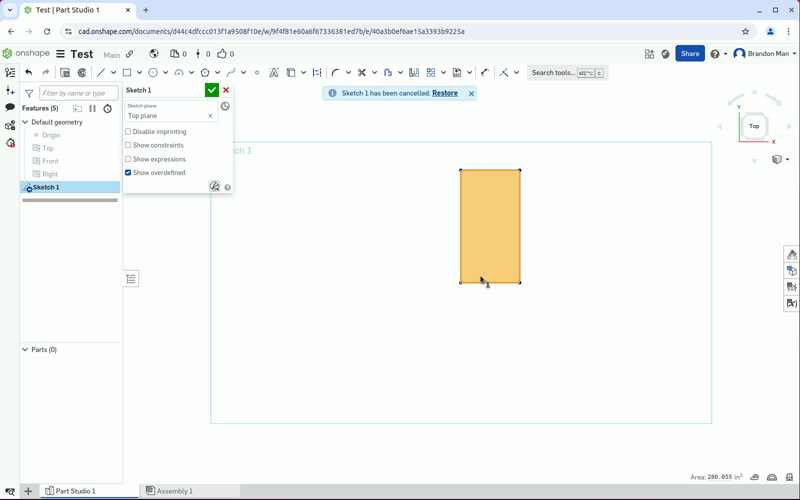
mouse_move(73, 352)
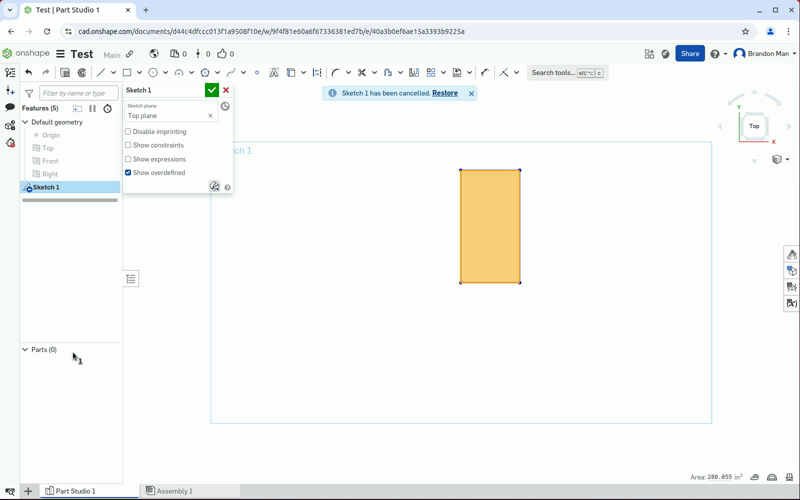
key(shift+y)
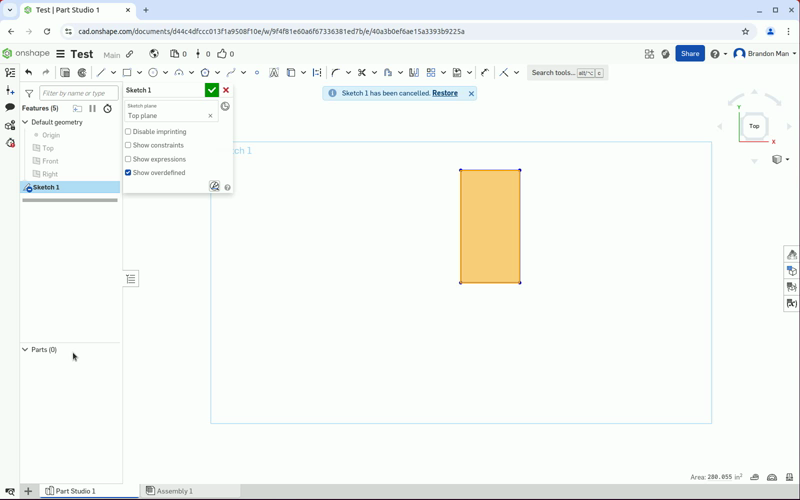
key(shift+e)
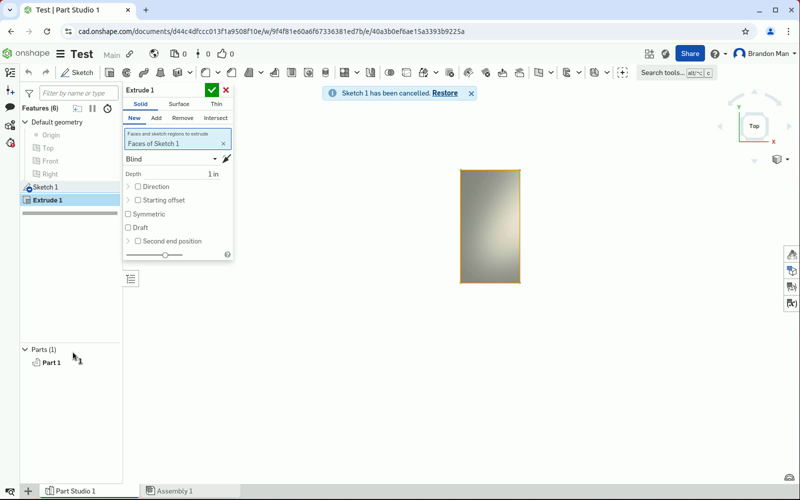
mouse_move(143, 106)
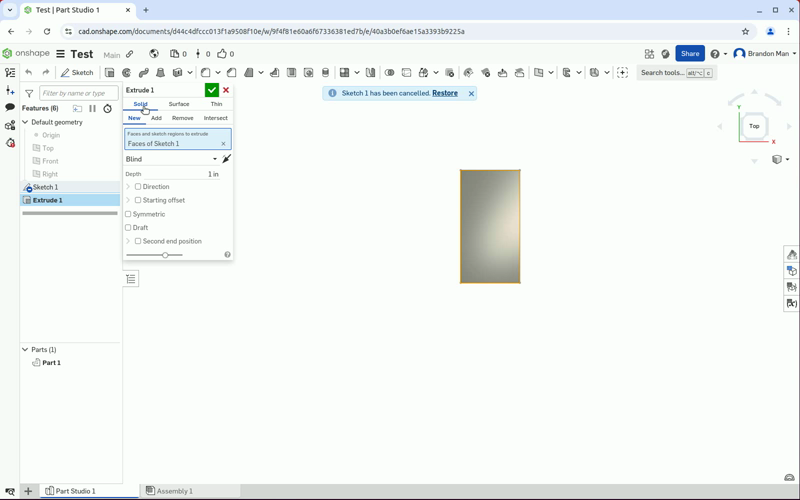
click(143, 106)
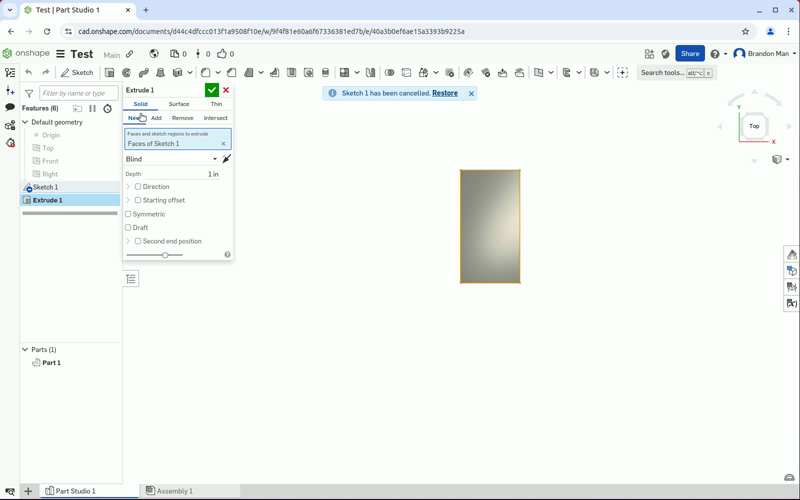
mouse_move(137, 120)
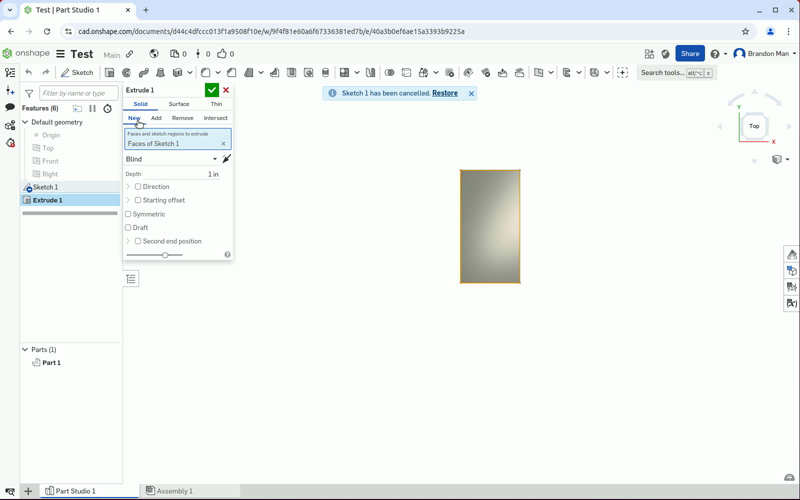
click(137, 120)
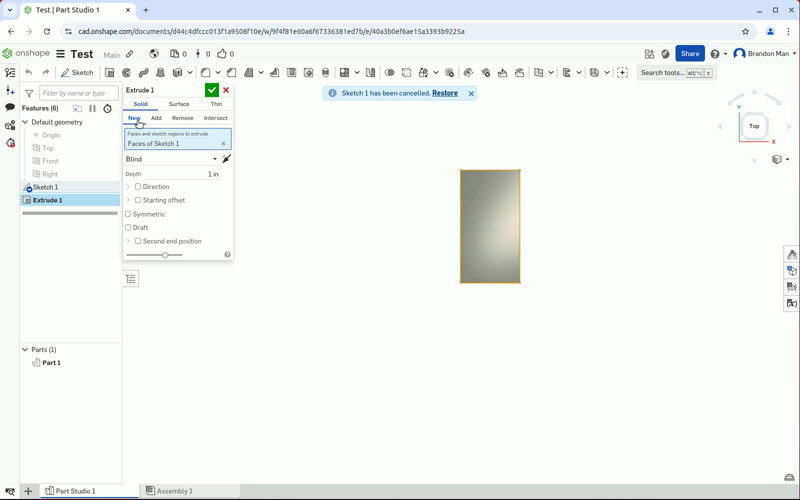
key(tab, 4)
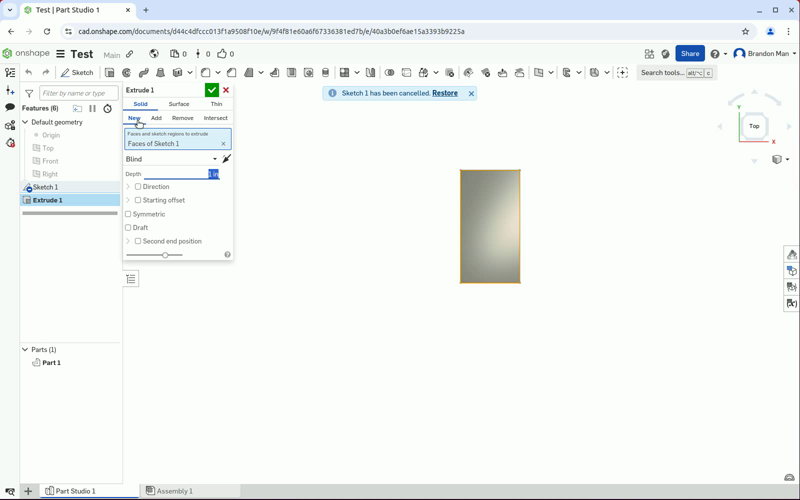
text(0.241)
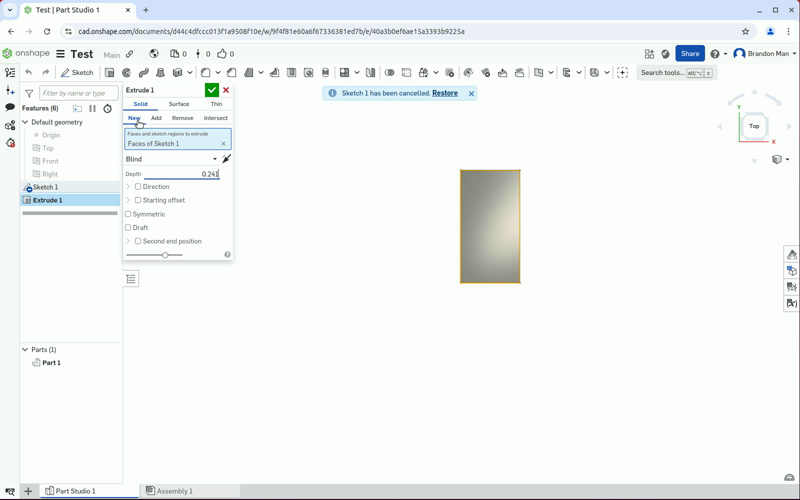
key(enter)
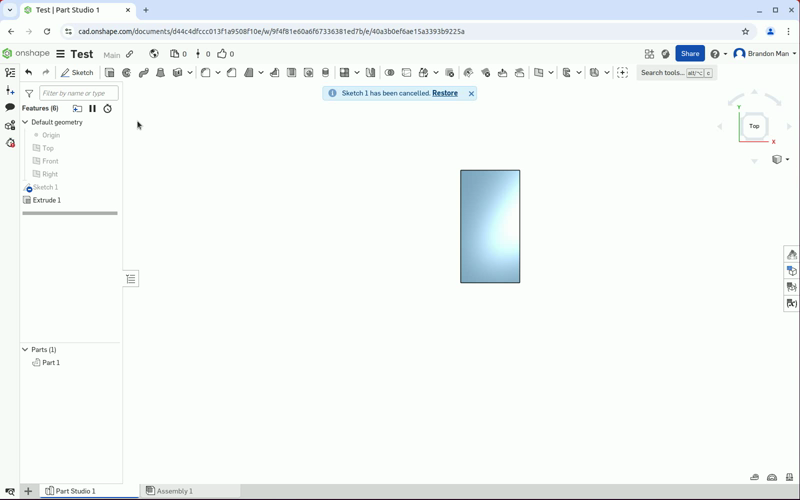
key(shift+h)
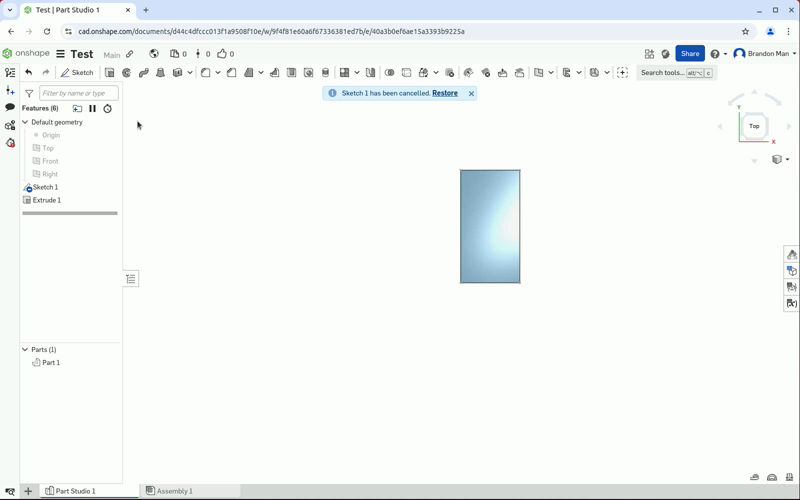
key(shift+h)
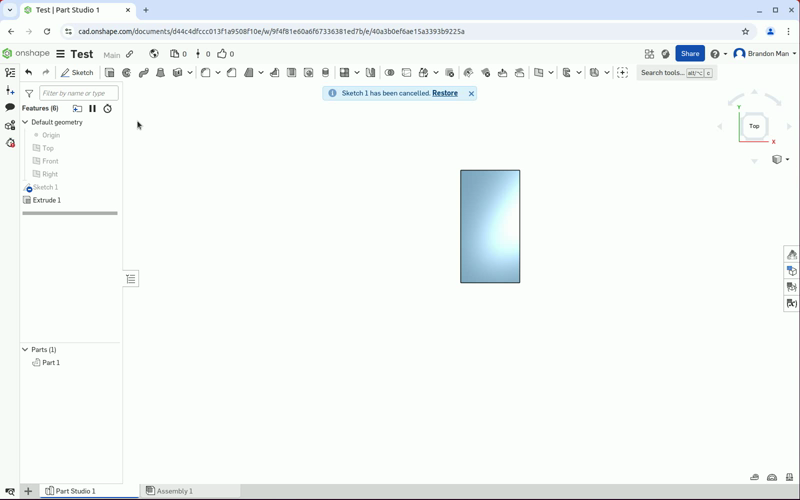
mouse_move(73, 189)
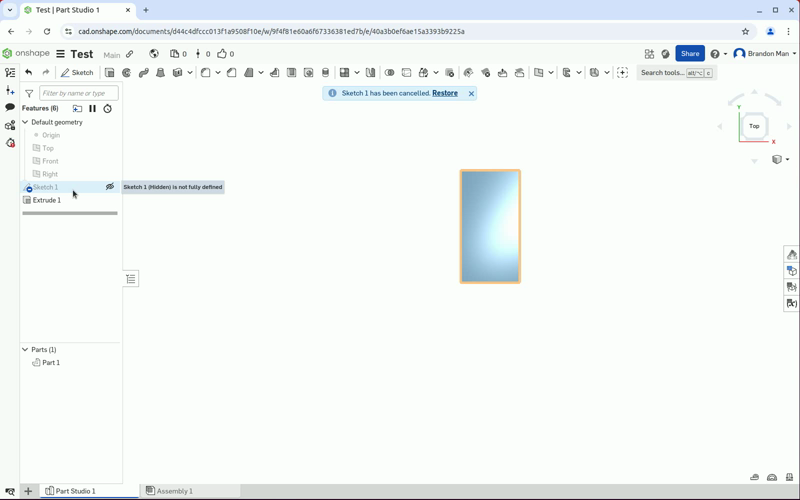
click(73, 189)
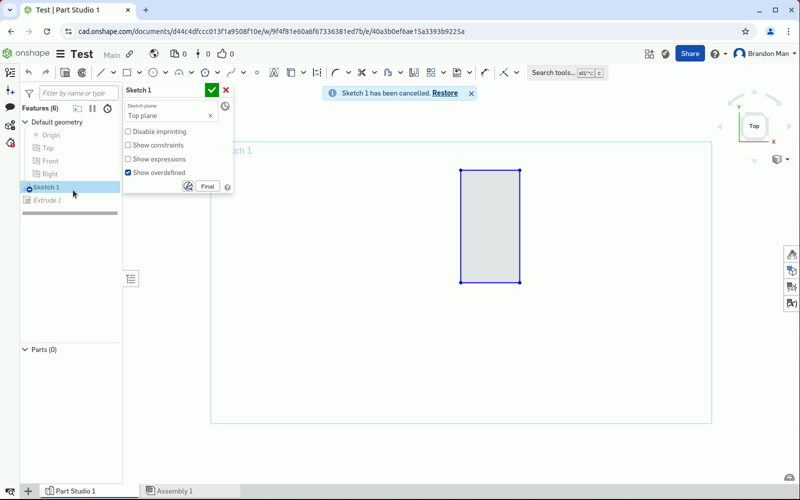
mouse_move(229, 92)
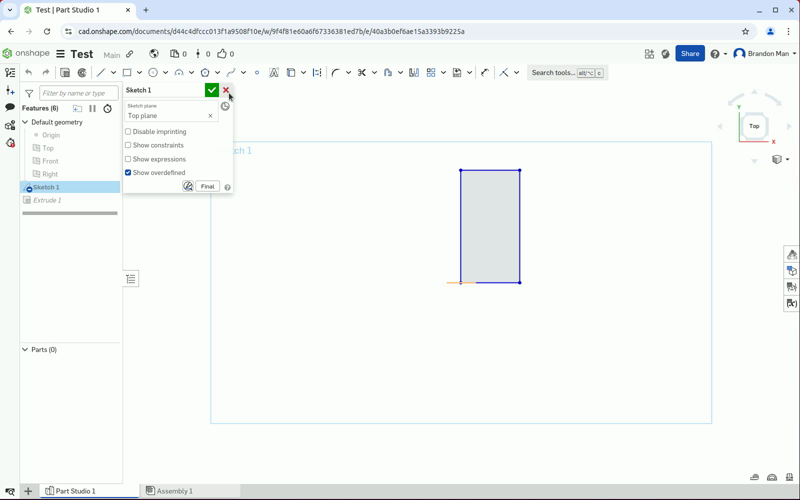
click(229, 92)
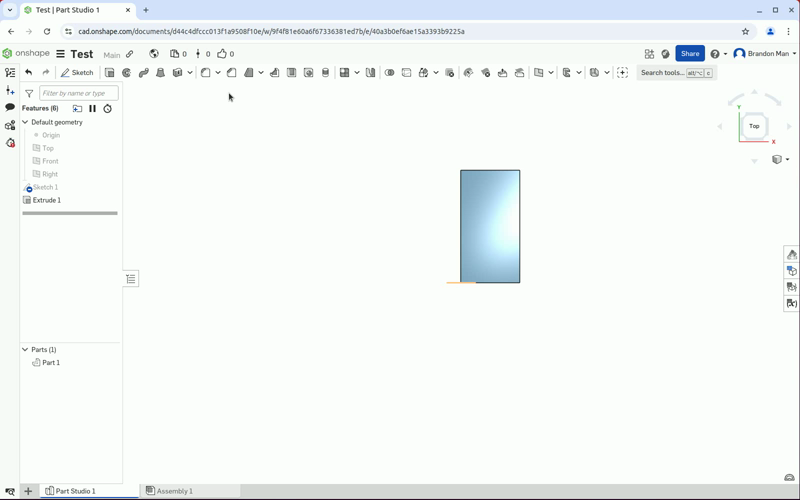
mouse_move(541, 75)
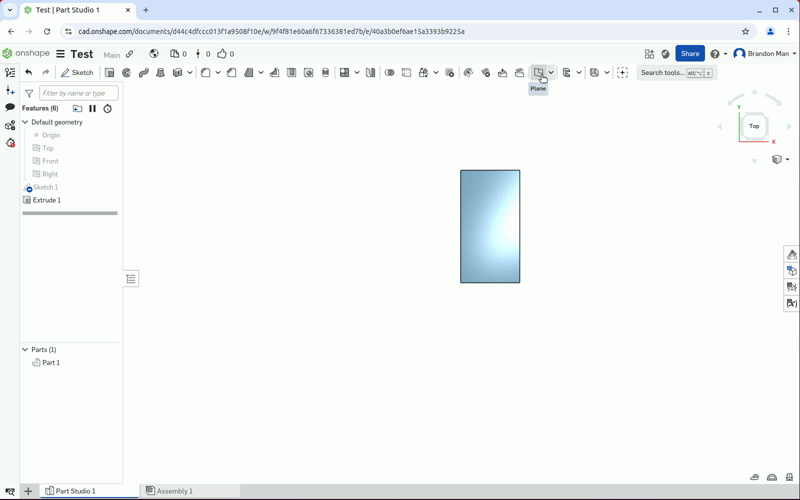
click(541, 75)
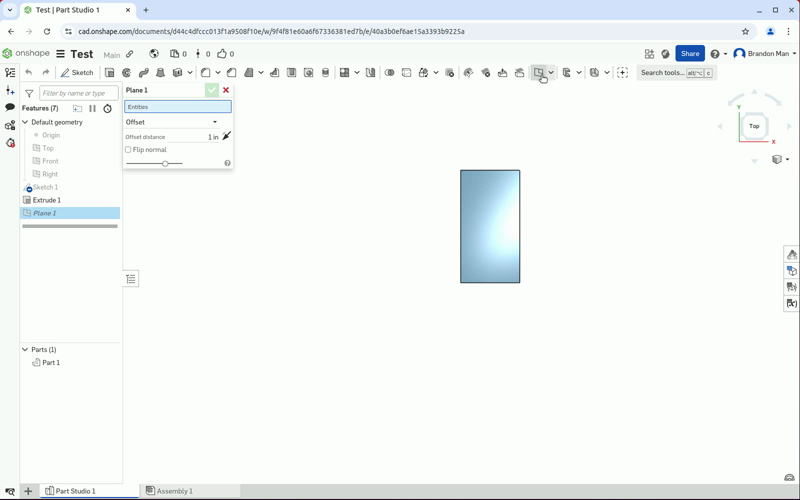
mouse_move(73, 150)
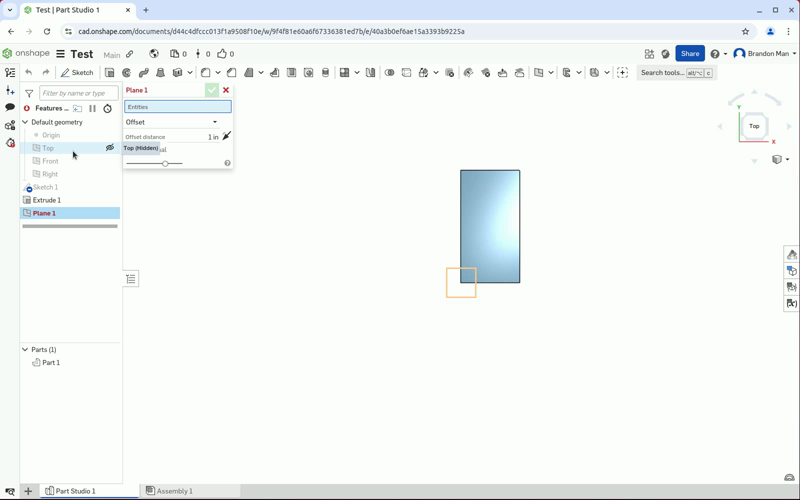
click(73, 150)
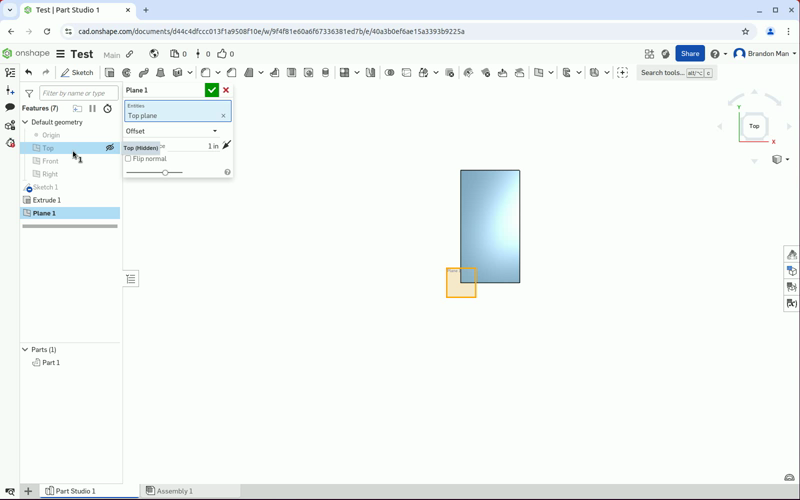
key(tab, 2)
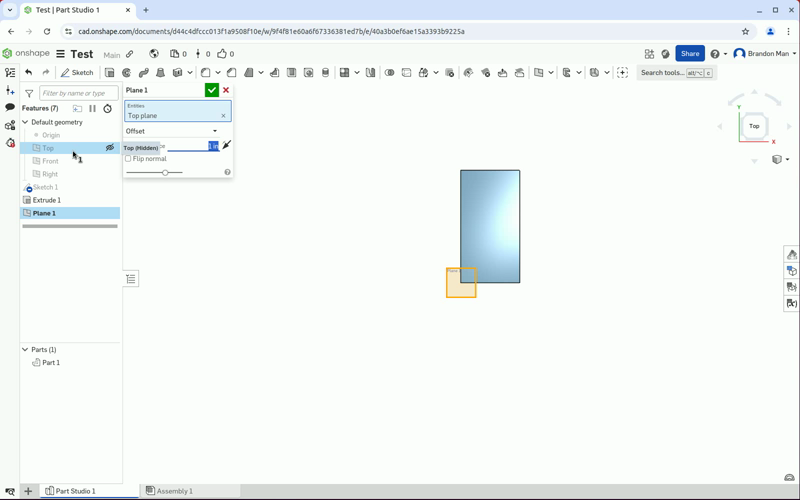
text(0.246)
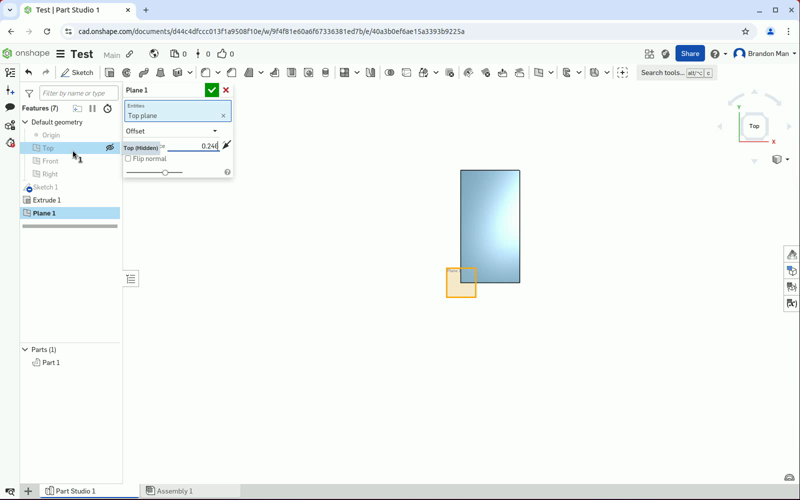
key(enter, 2)
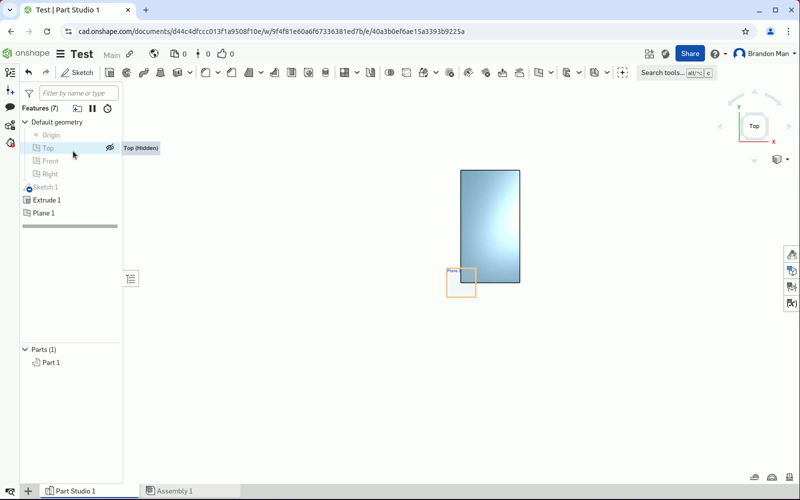
key(shift+s)
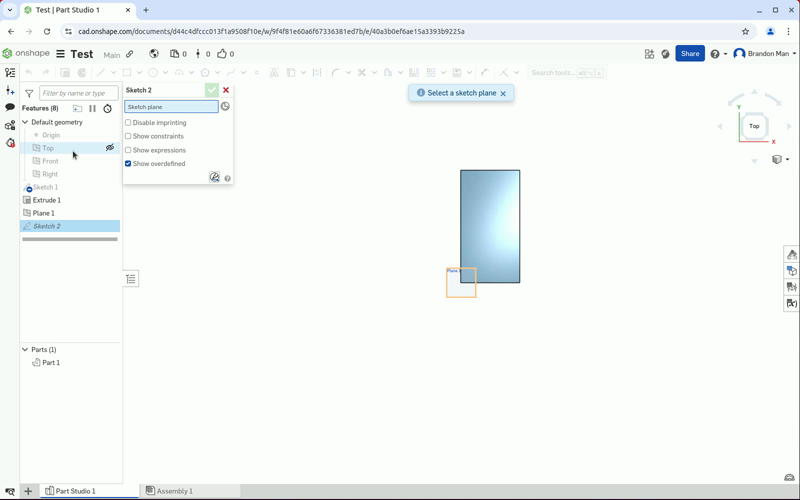
mouse_move(73, 215)
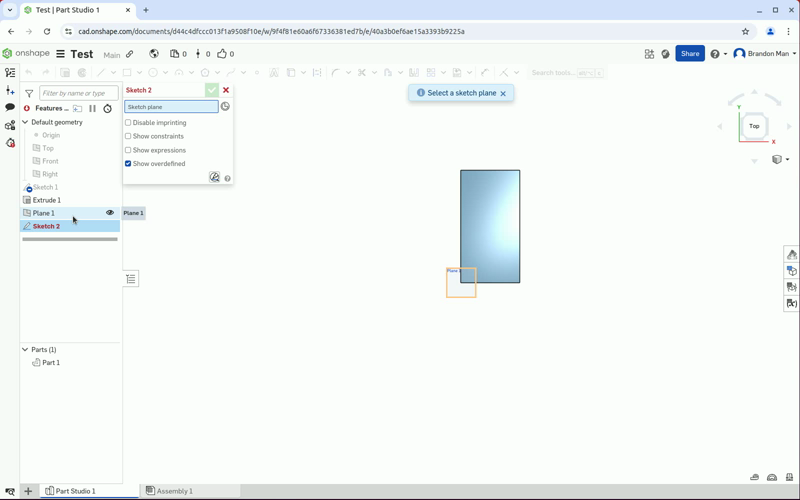
click(73, 215)
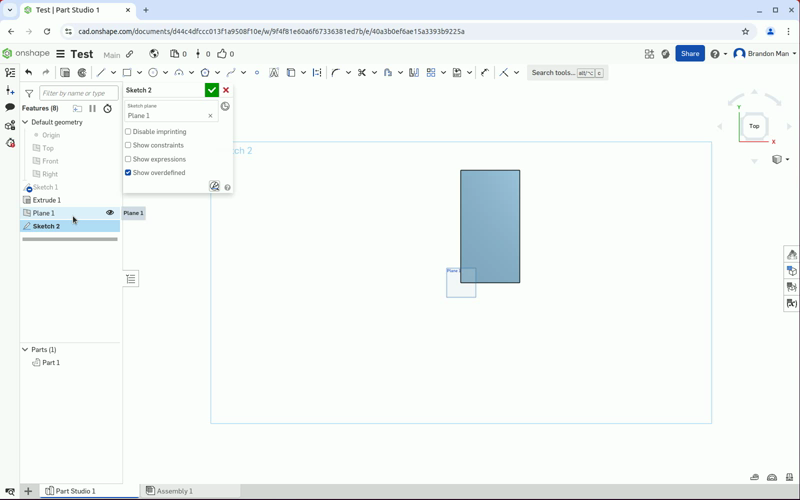
mouse_move(73, 352)
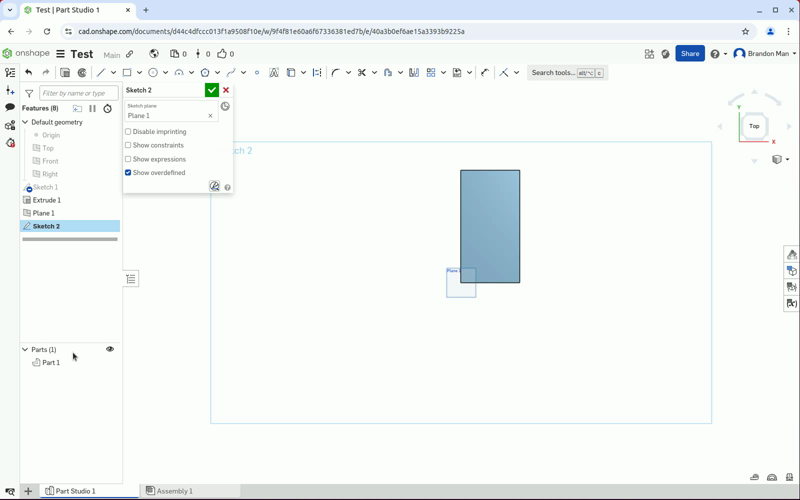
key(y)
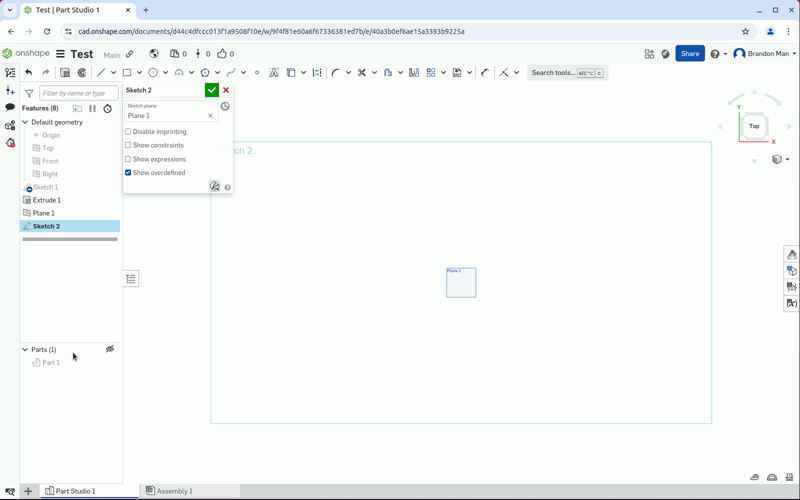
key(l)
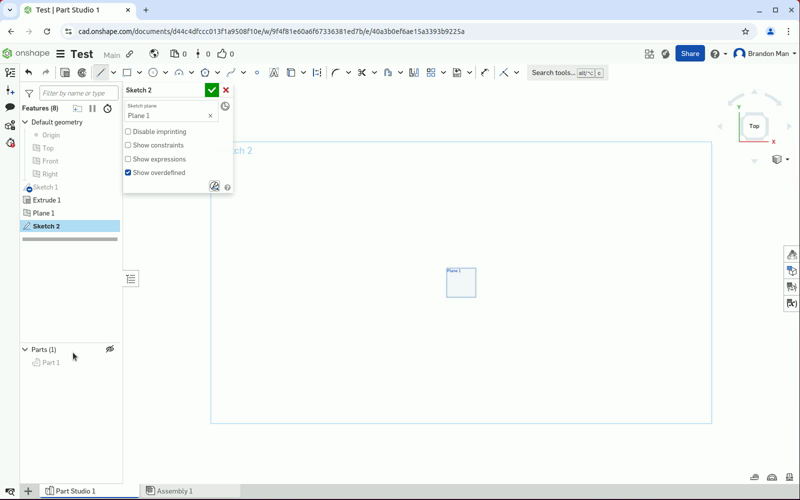
key_down(shift)
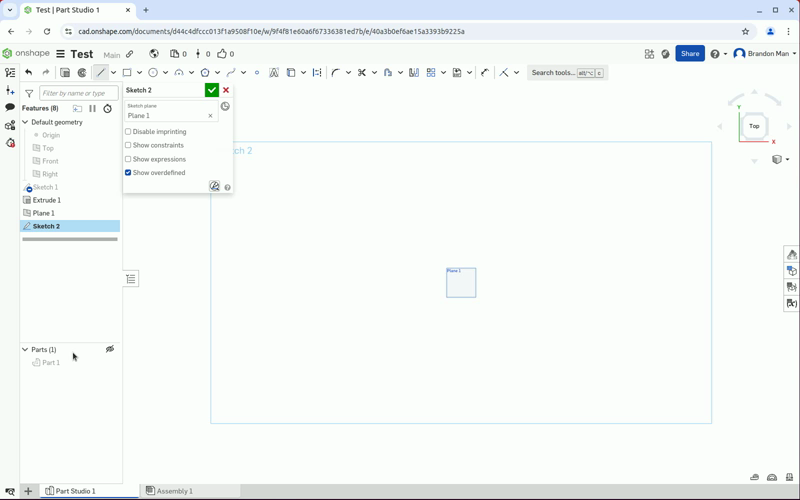
mouse_move(460, 282)
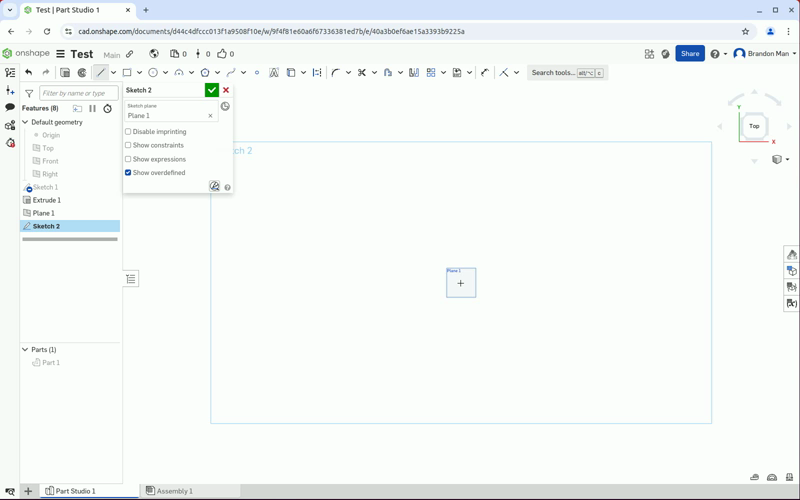
click(460, 282)
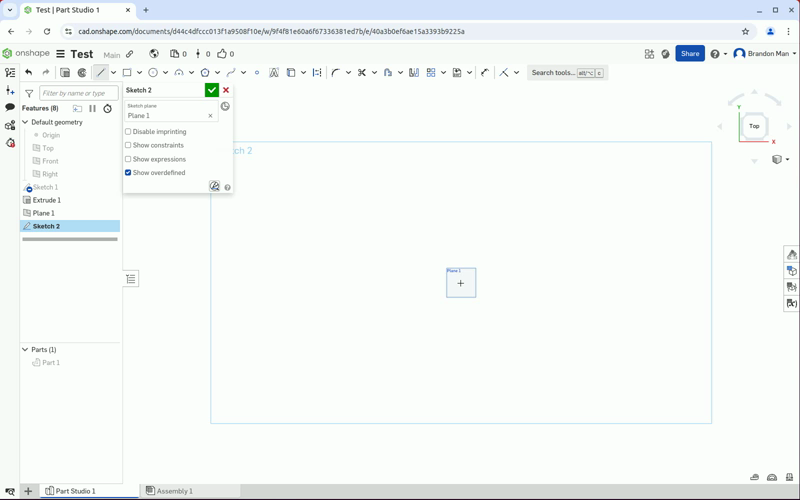
key_up(shift)
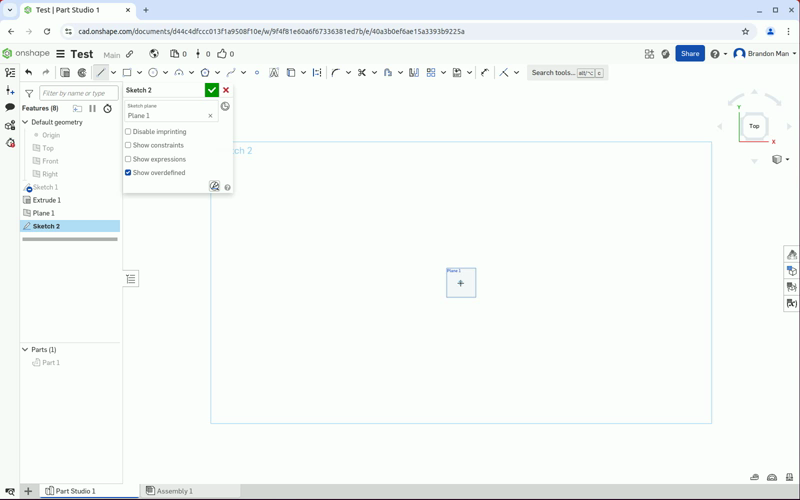
key_down(shift)
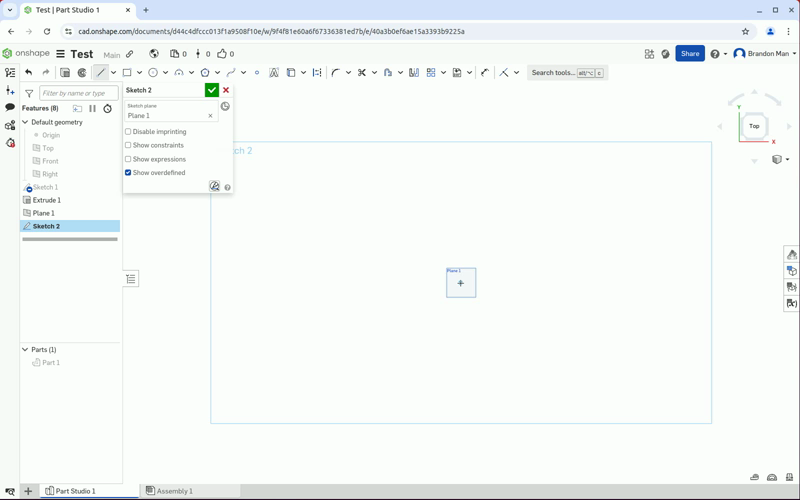
mouse_move(490, 282)
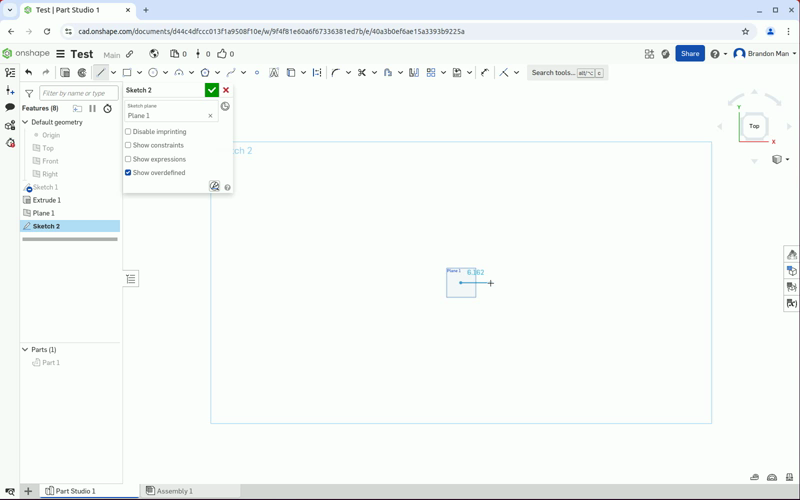
mouse_move(519, 282)
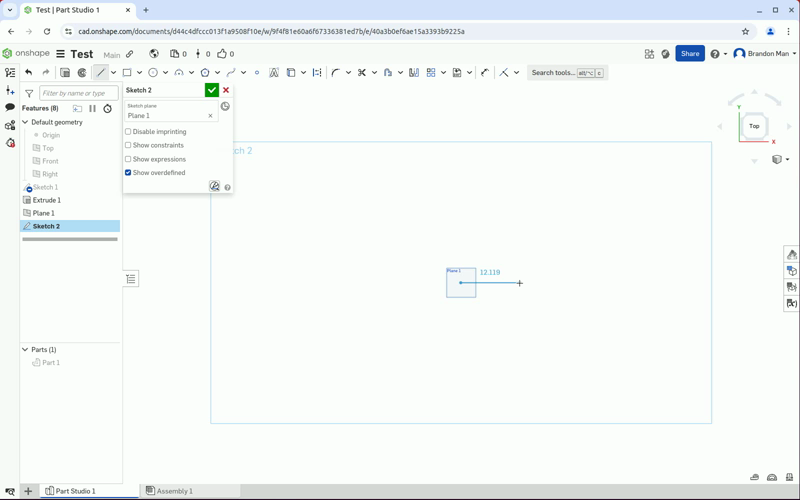
click(519, 282)
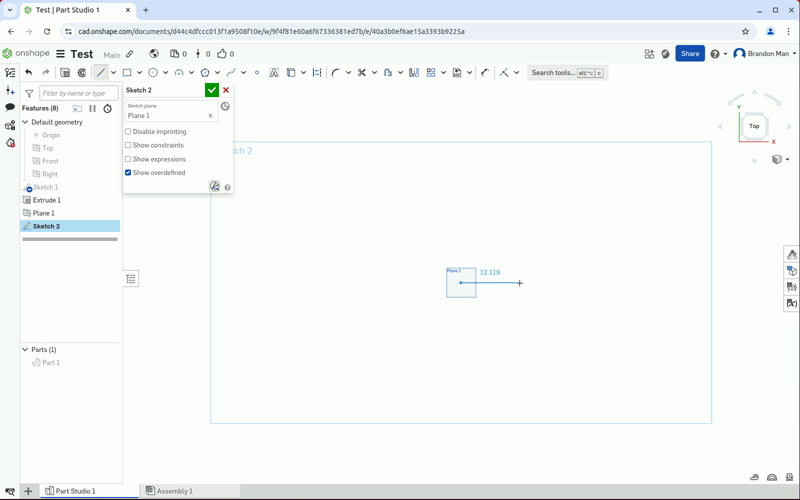
key_up(shift)
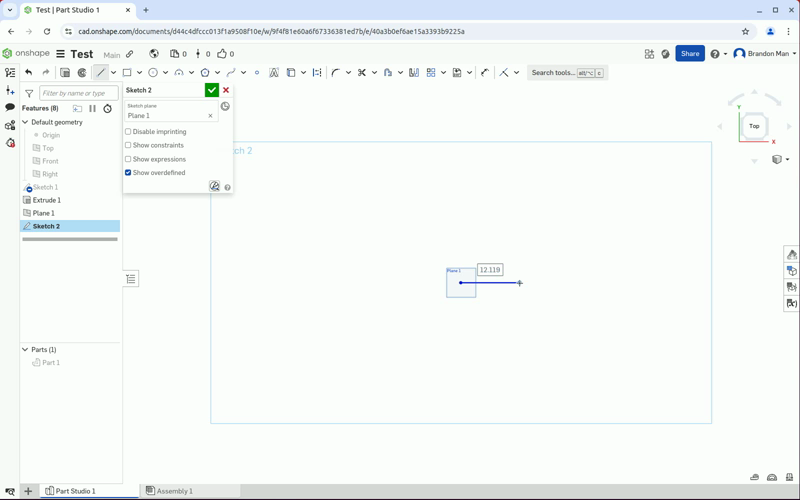
key_down(shift)
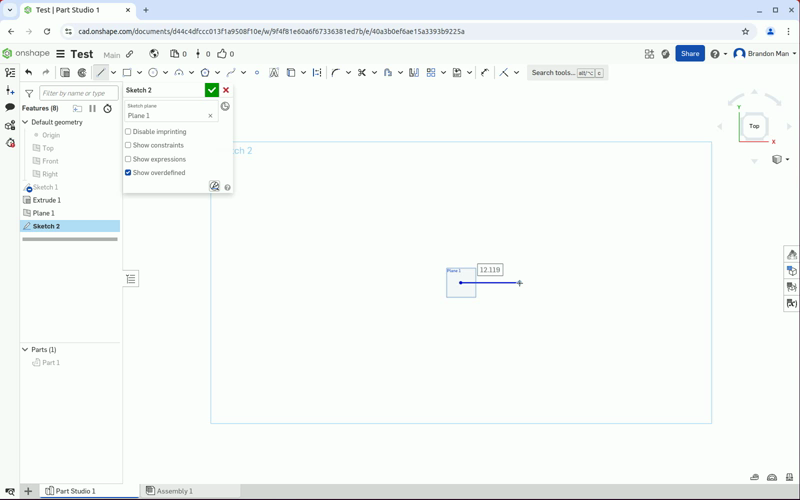
mouse_move(519, 170)
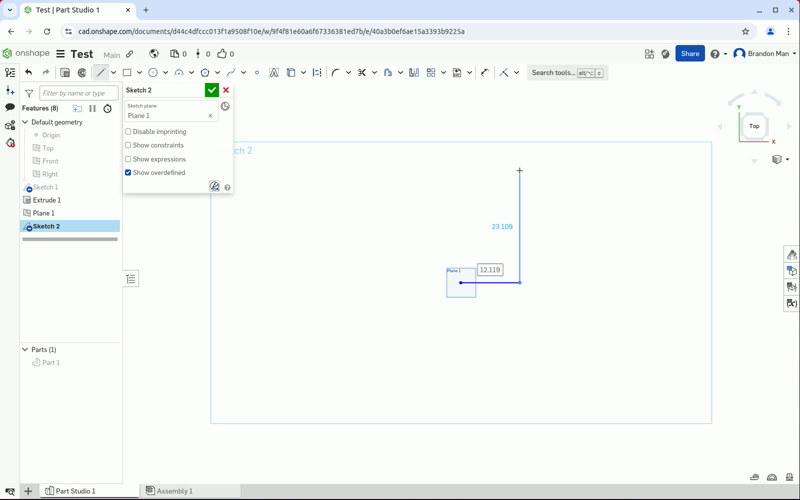
click(519, 170)
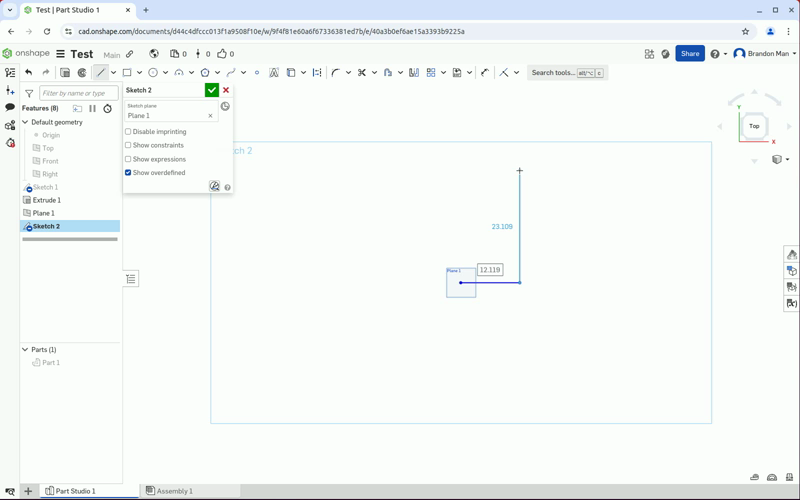
key_up(shift)
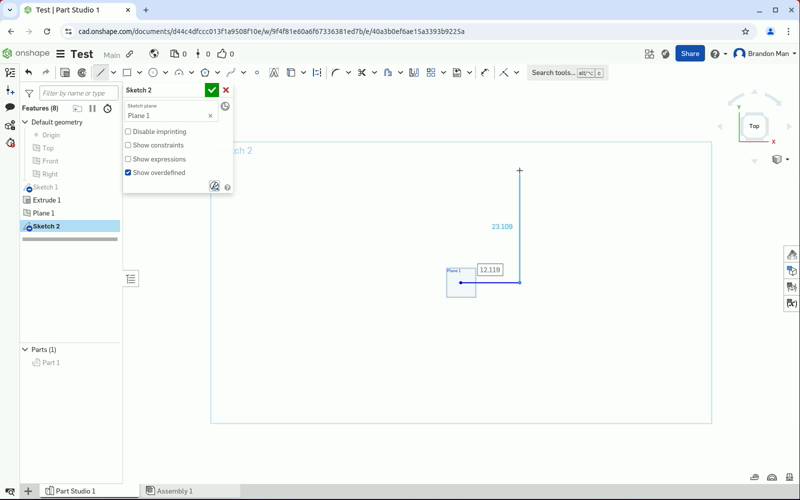
key_down(shift)
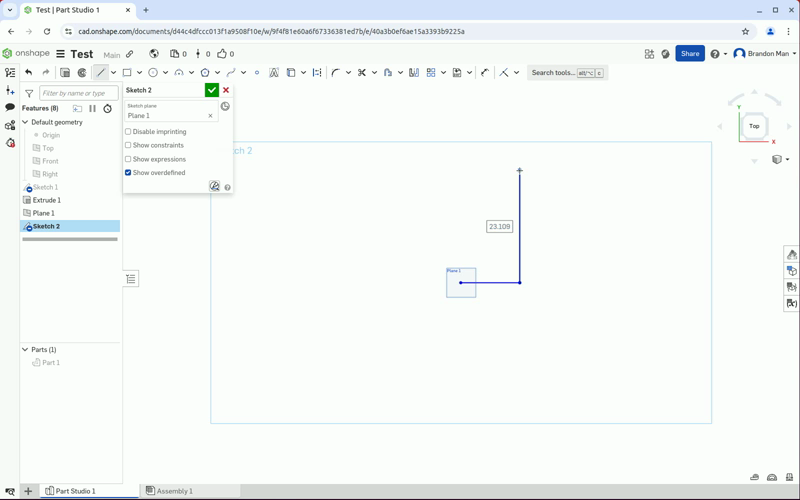
mouse_move(549, 170)
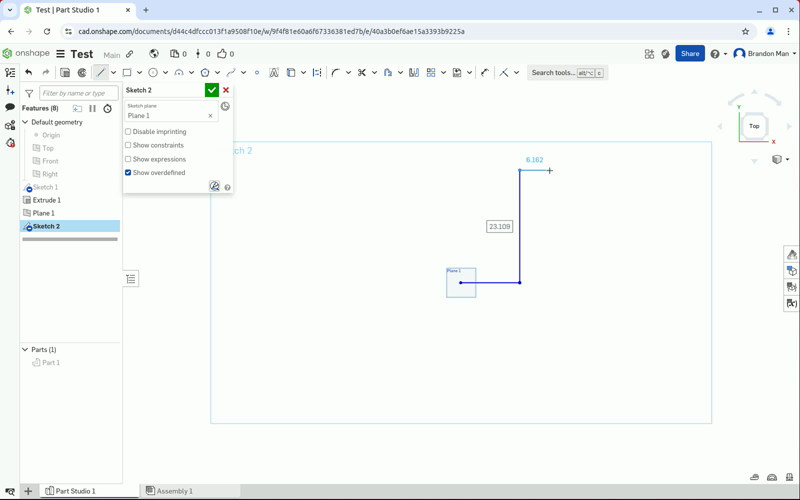
mouse_move(460, 170)
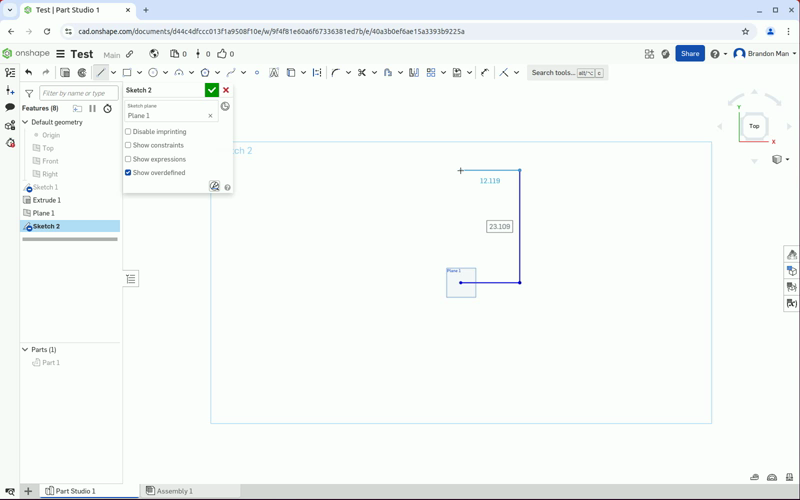
click(460, 170)
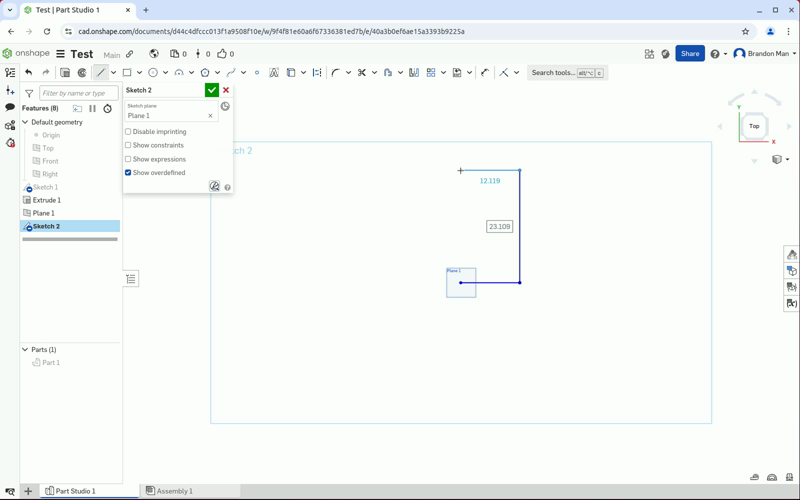
key_up(shift)
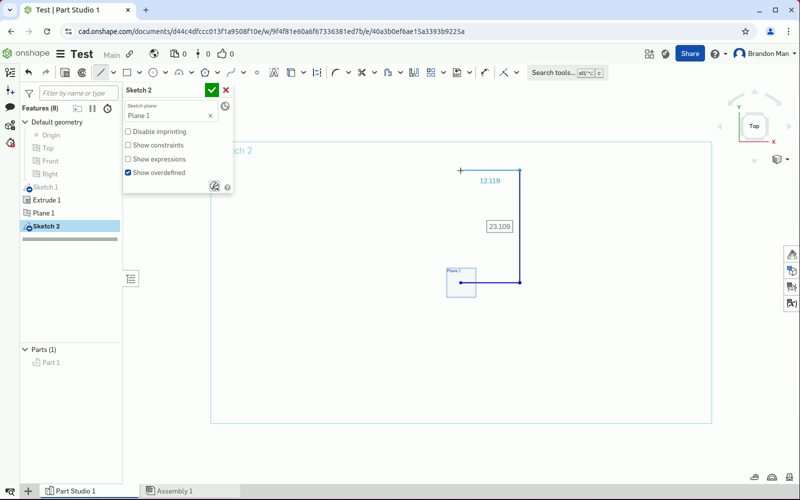
key_down(shift)
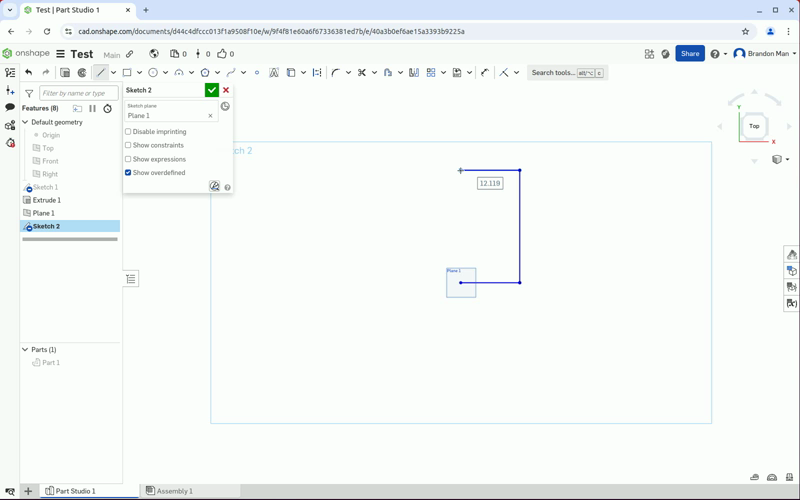
mouse_move(460, 282)
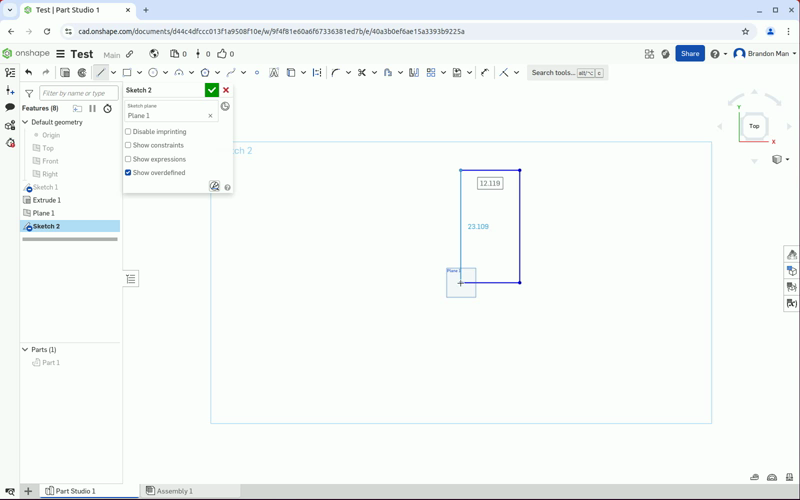
key_up(shift)
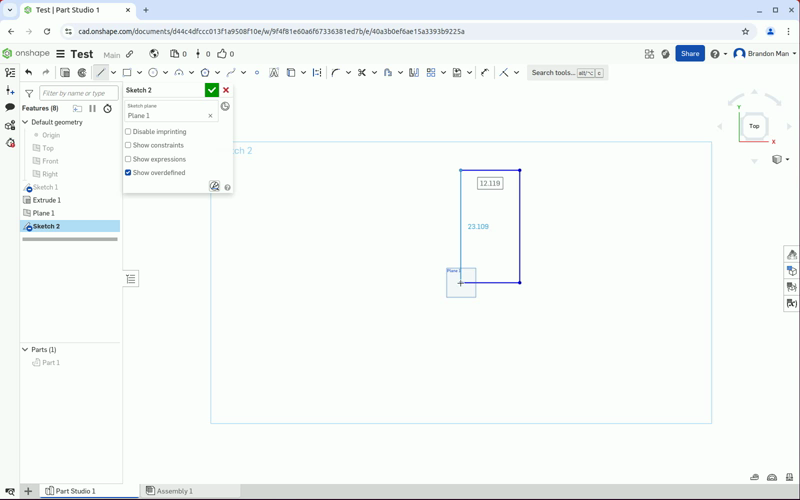
click(460, 282)
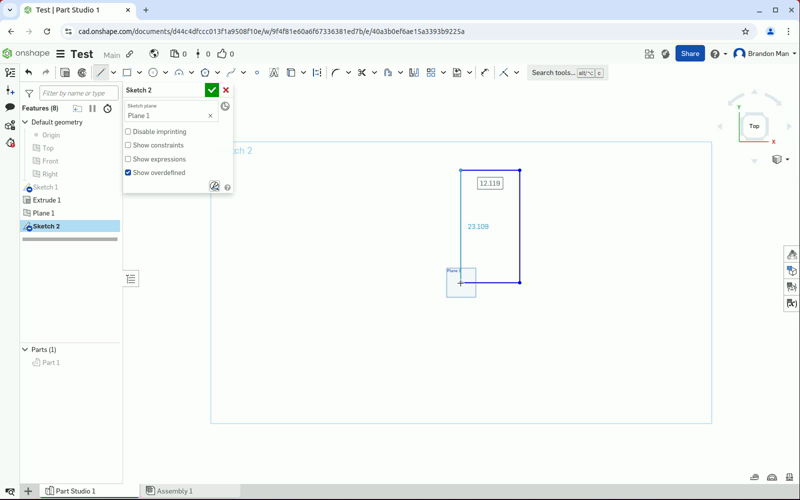
key(esc)
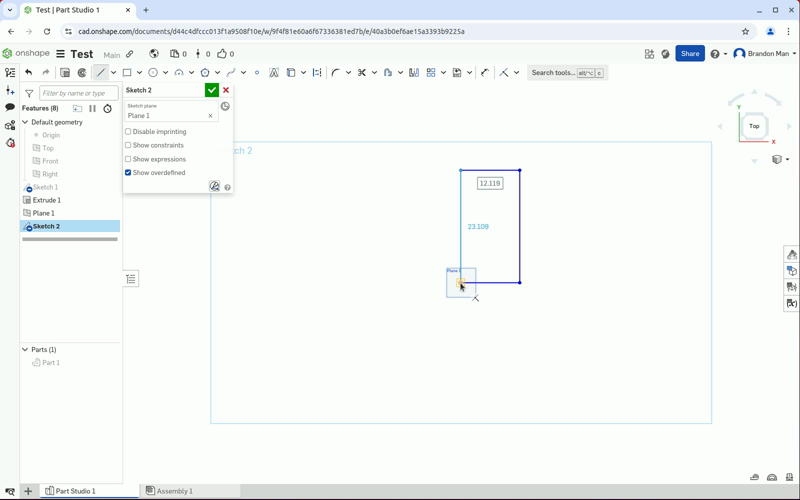
key(l)
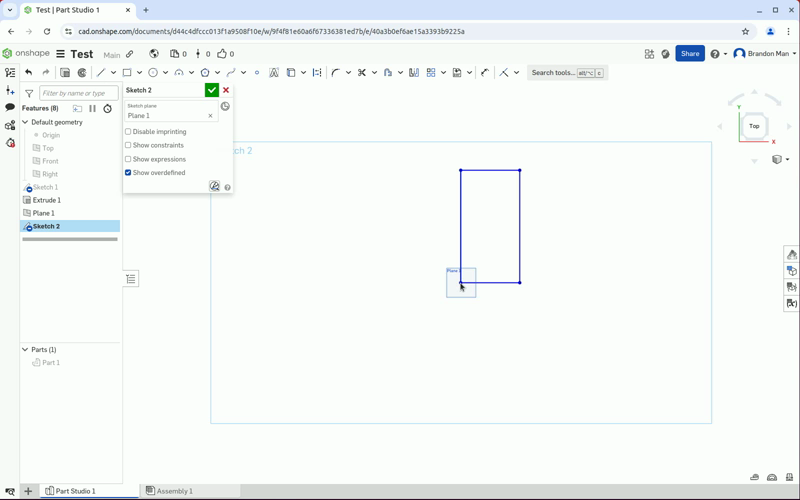
key_down(shift)
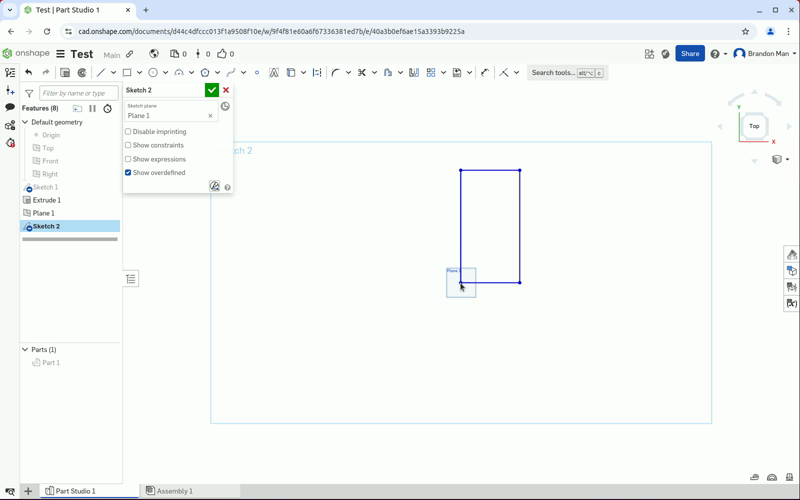
mouse_move(463, 280)
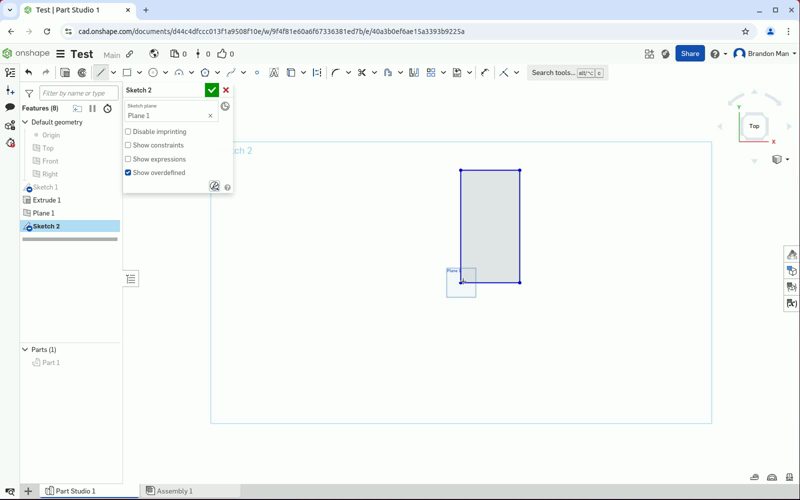
scroll(6)
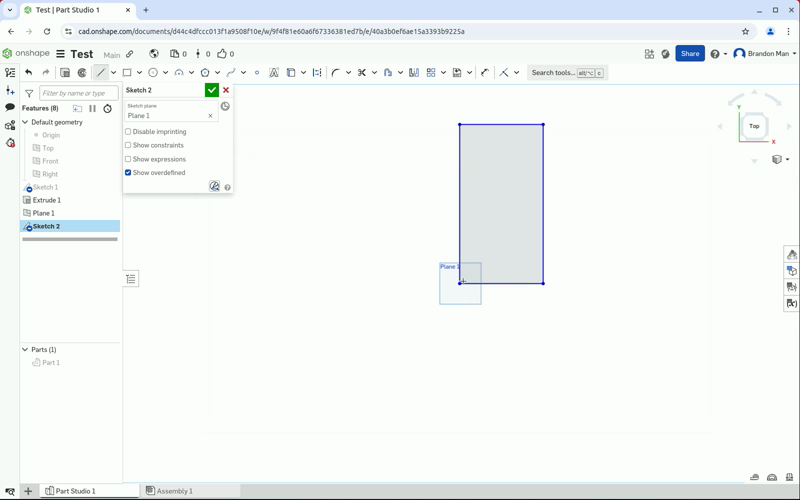
scroll(6)
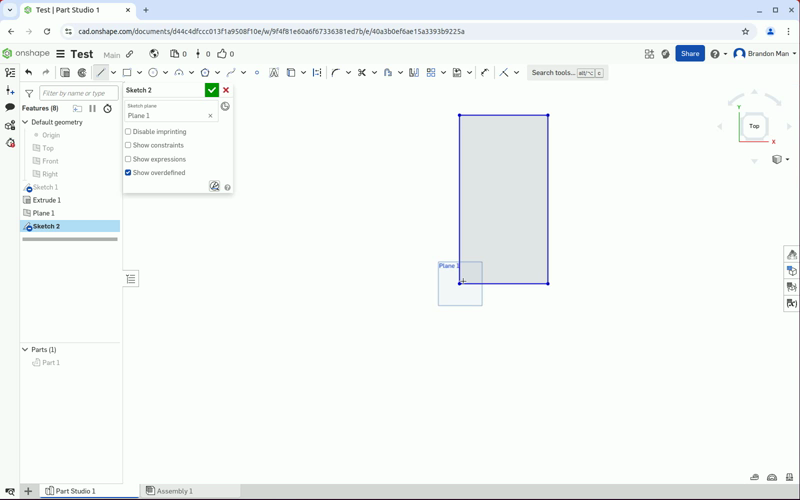
scroll(6)
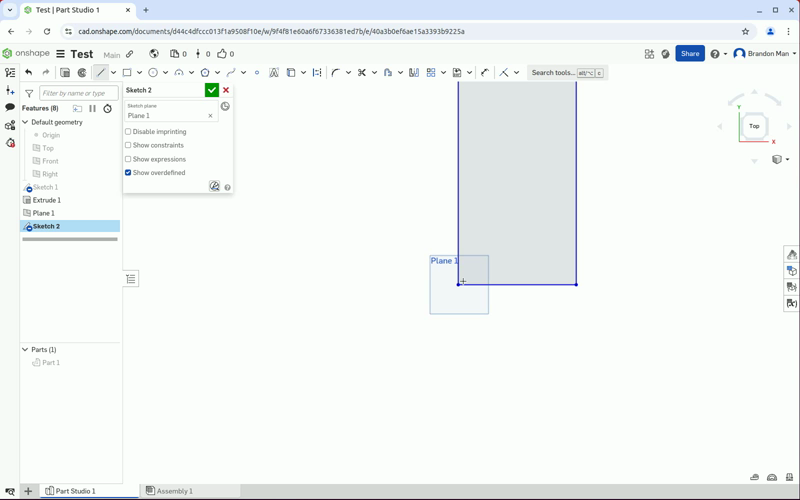
scroll(6)
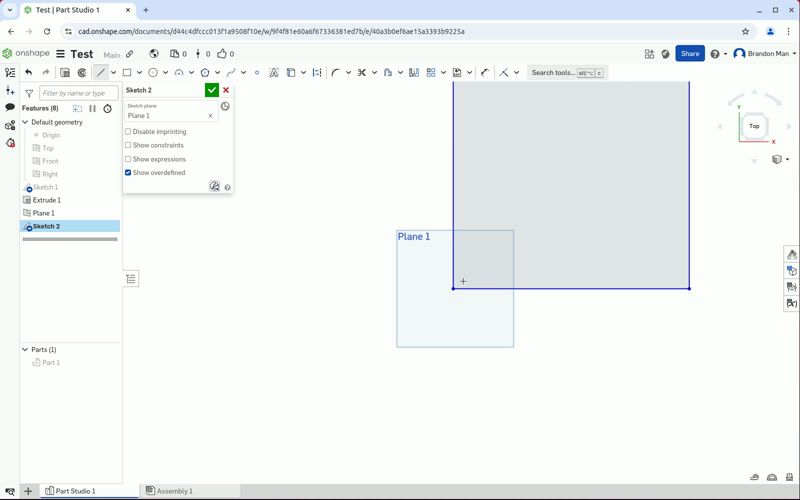
scroll(6)
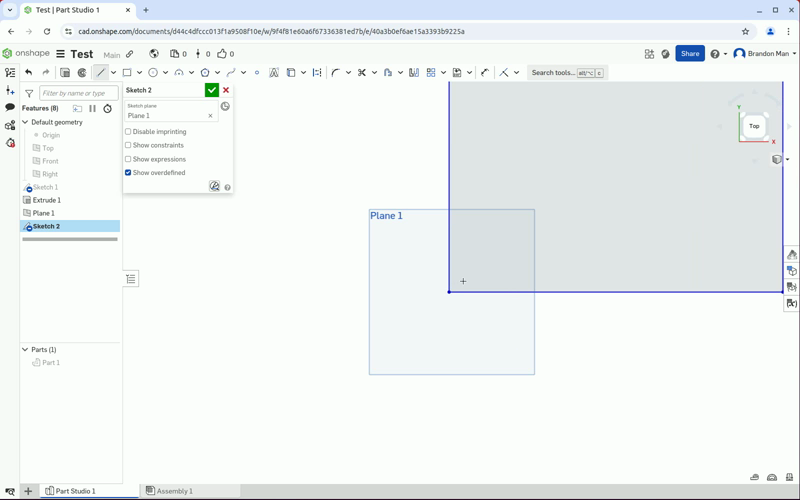
scroll(6)
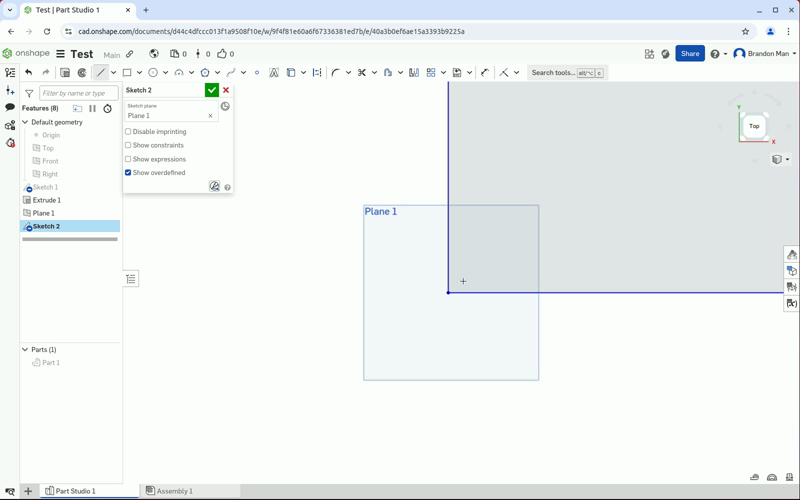
scroll(6)
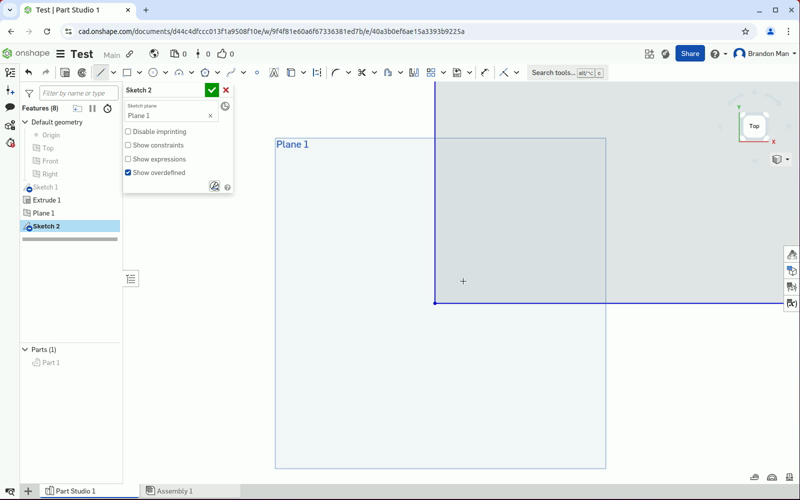
click(463, 280)
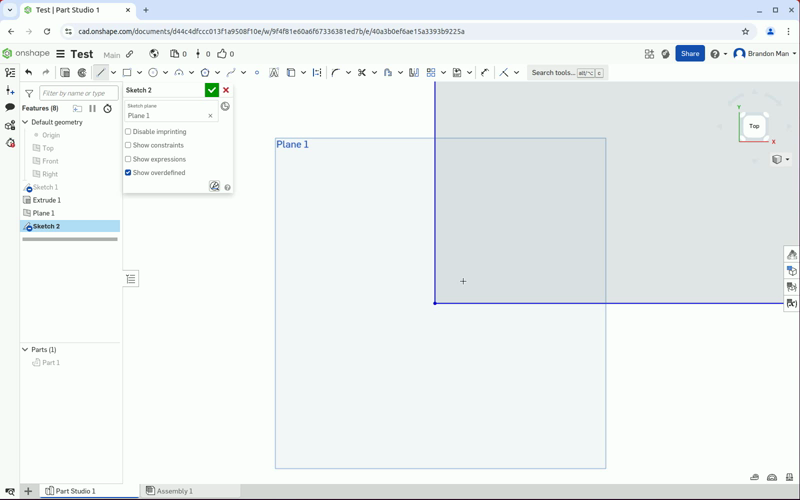
scroll(-6)
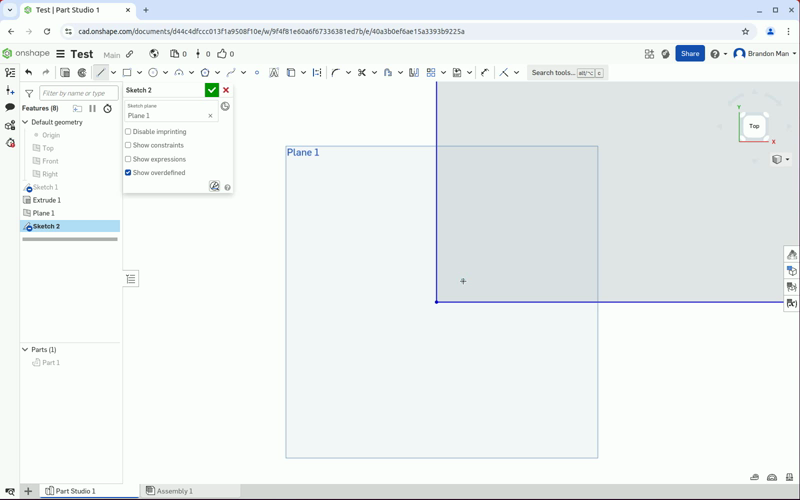
scroll(-6)
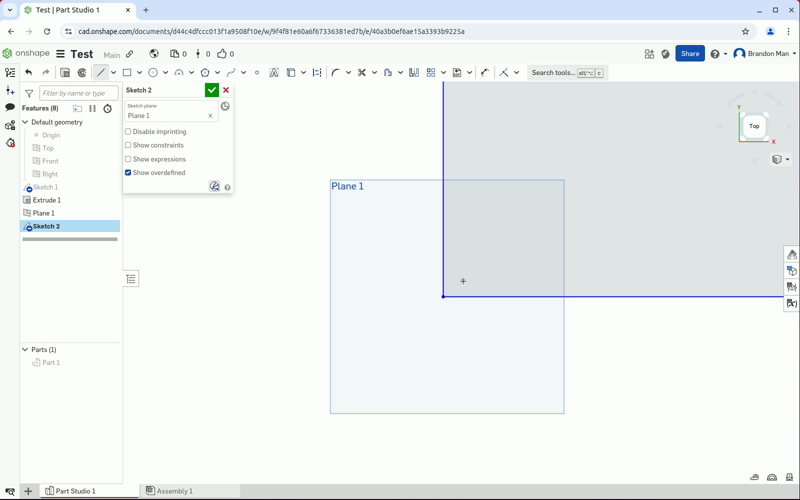
scroll(-6)
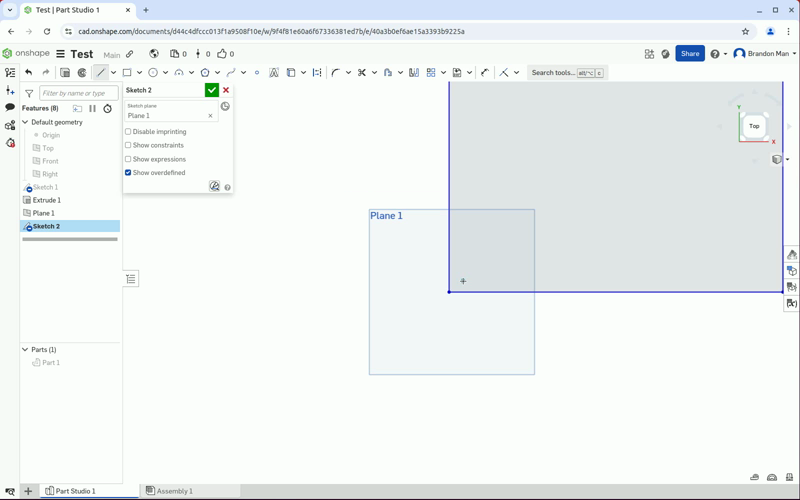
scroll(-6)
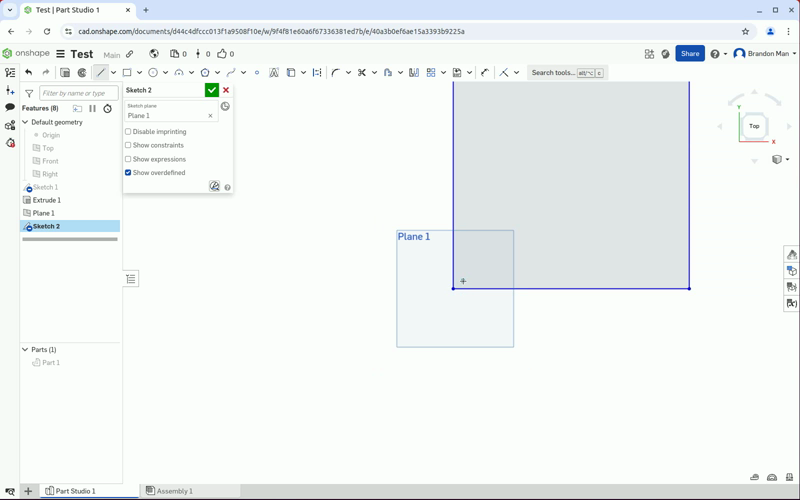
scroll(-6)
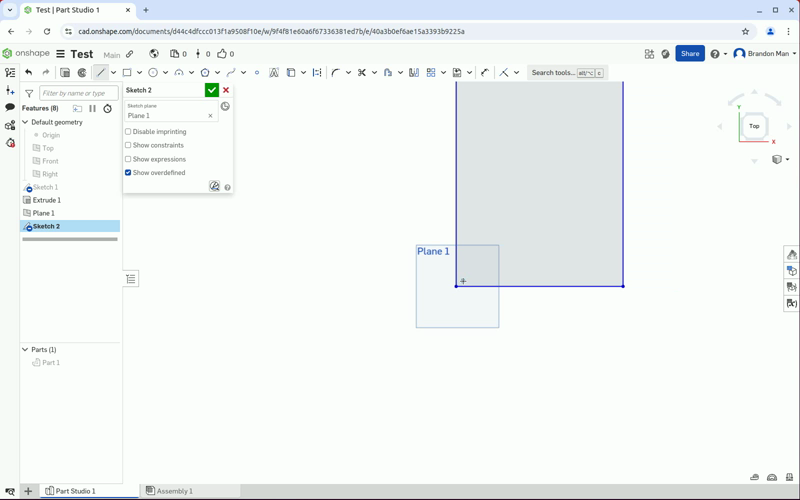
scroll(-6)
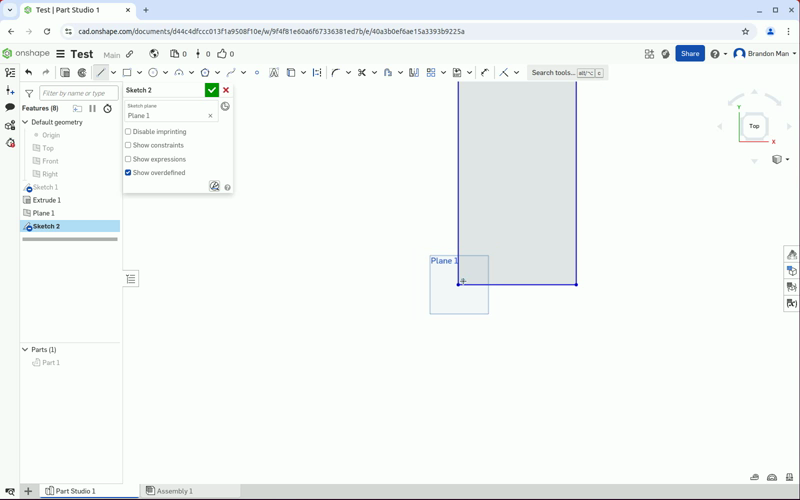
scroll(-6)
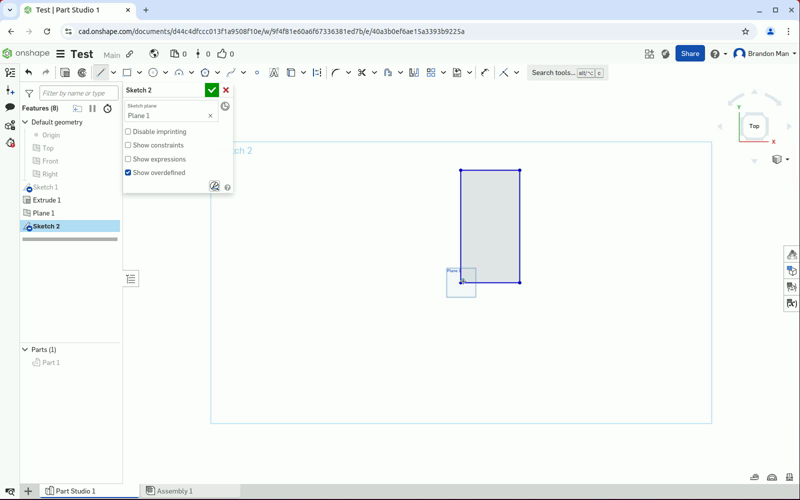
key_up(shift)
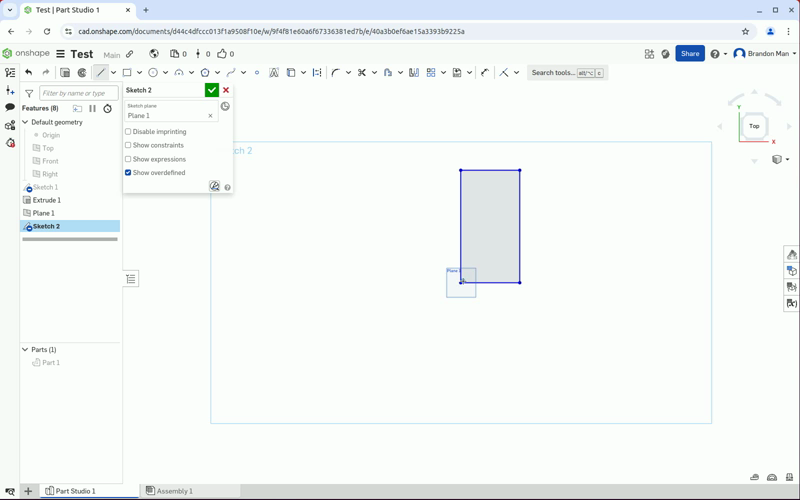
key_down(shift)
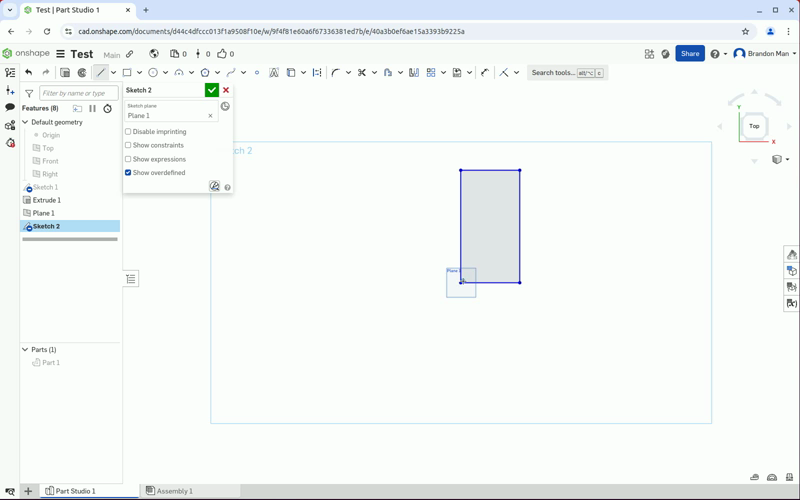
mouse_move(493, 280)
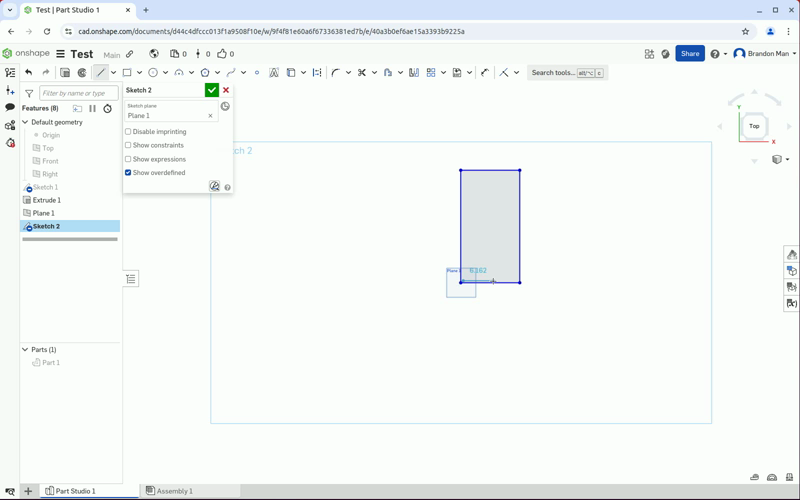
mouse_move(517, 280)
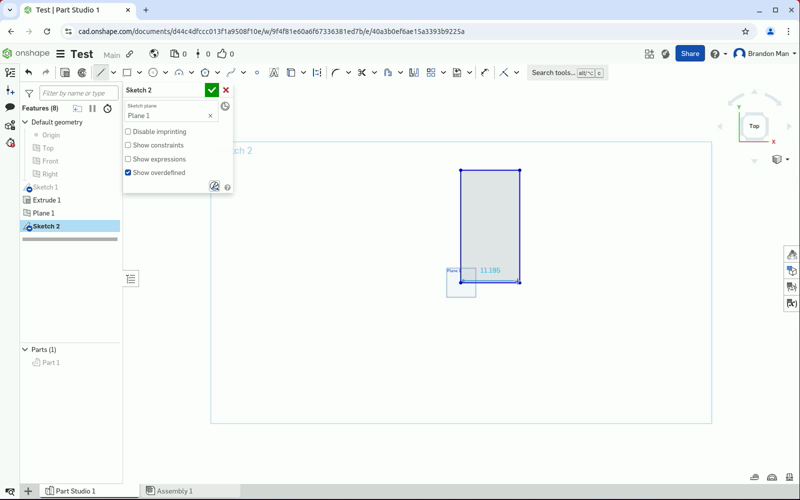
scroll(6)
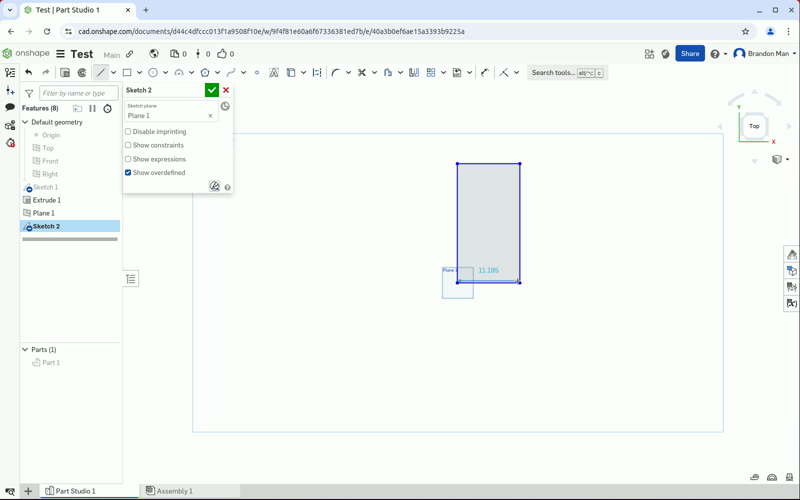
scroll(6)
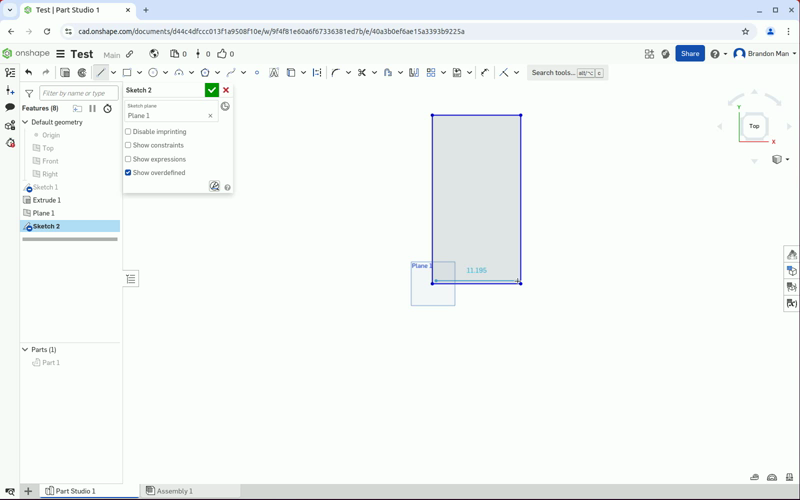
scroll(6)
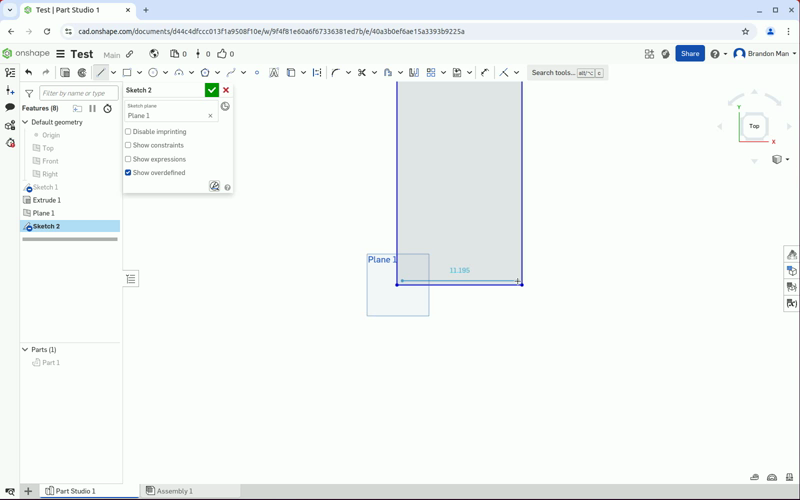
scroll(6)
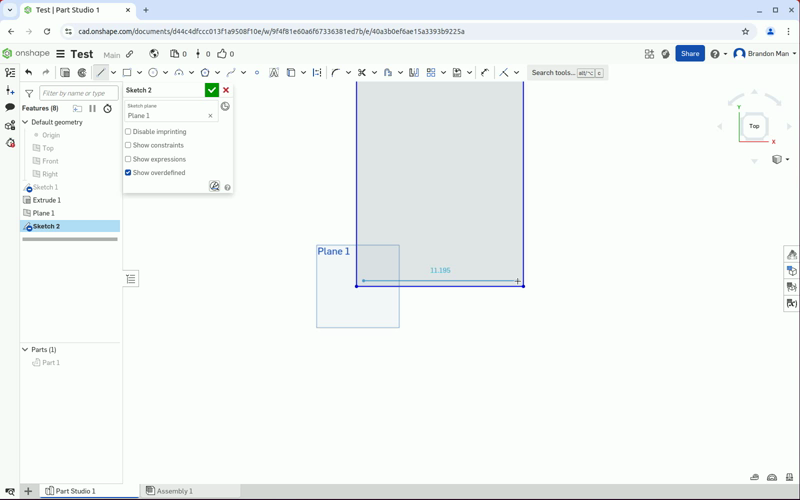
scroll(6)
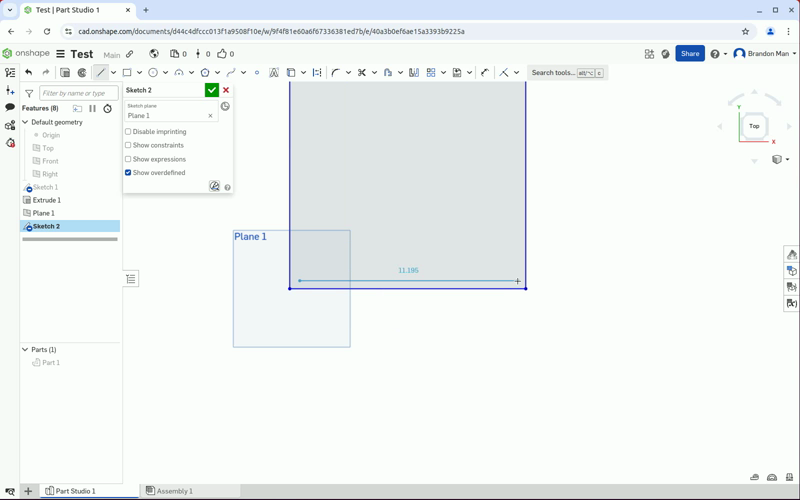
scroll(6)
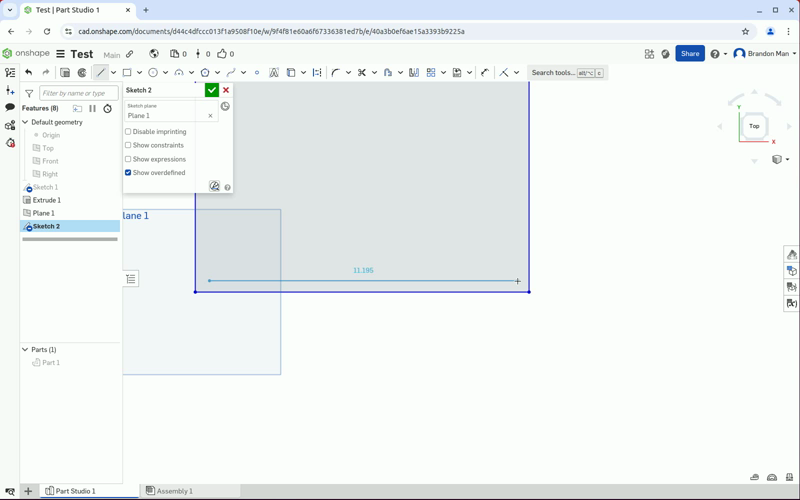
scroll(6)
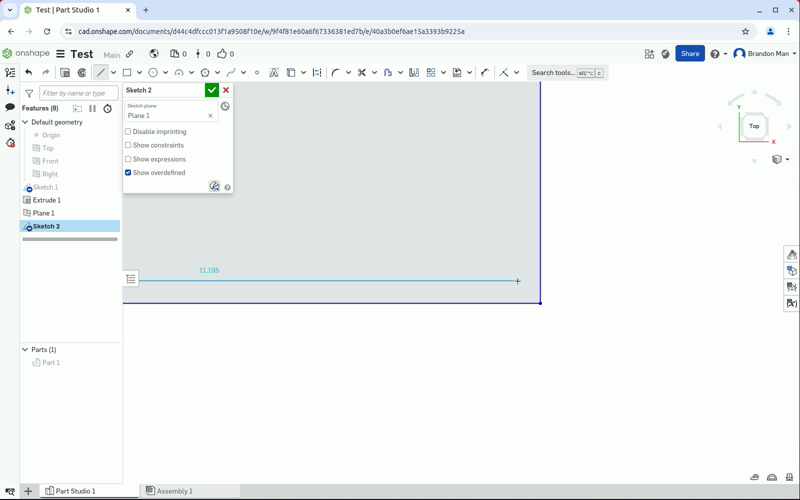
click(517, 280)
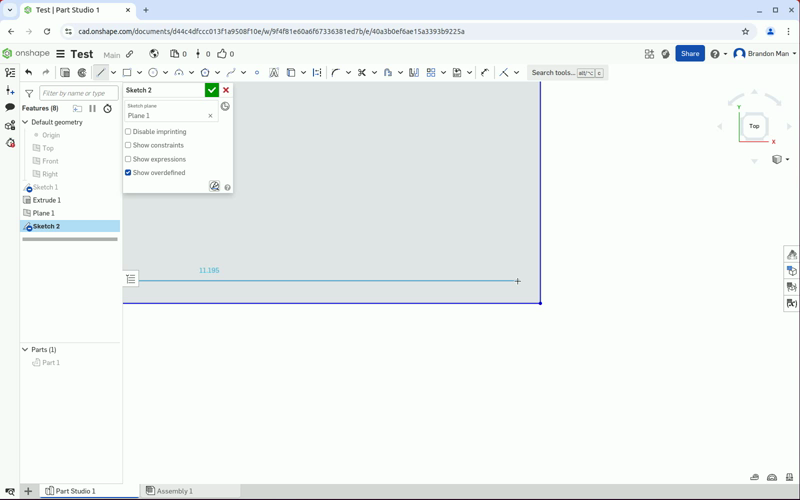
scroll(-6)
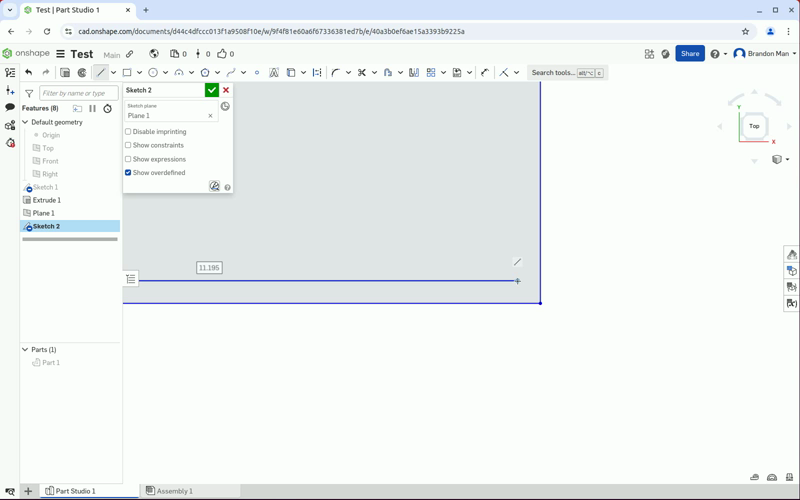
scroll(-6)
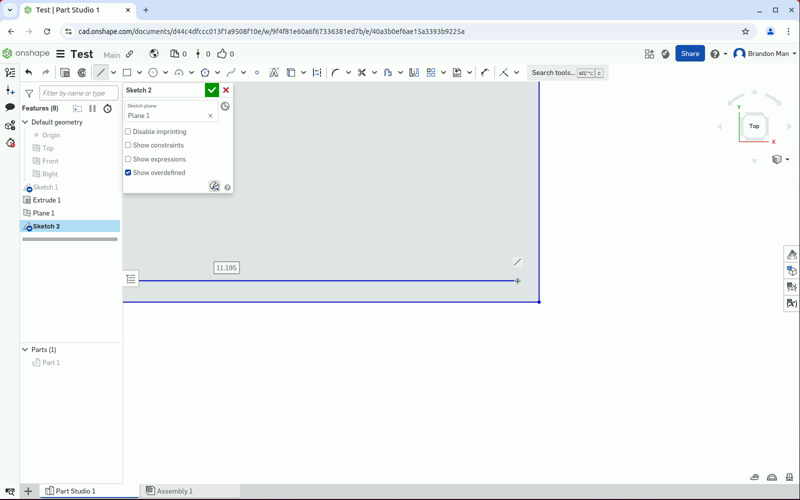
scroll(-6)
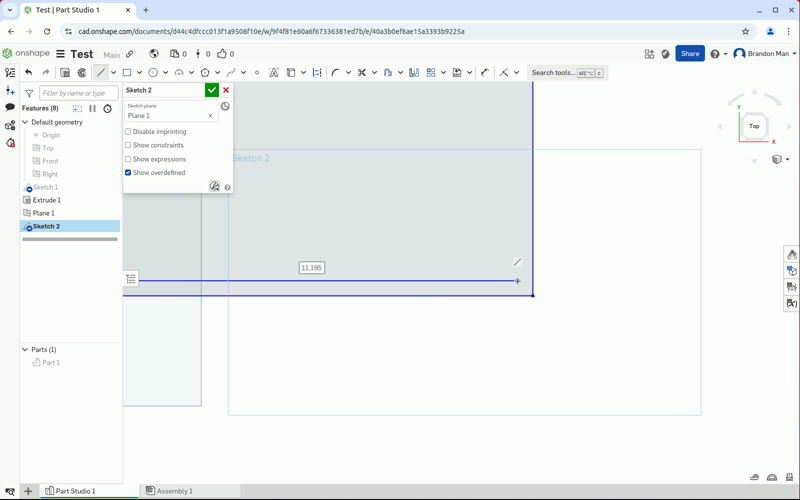
scroll(-6)
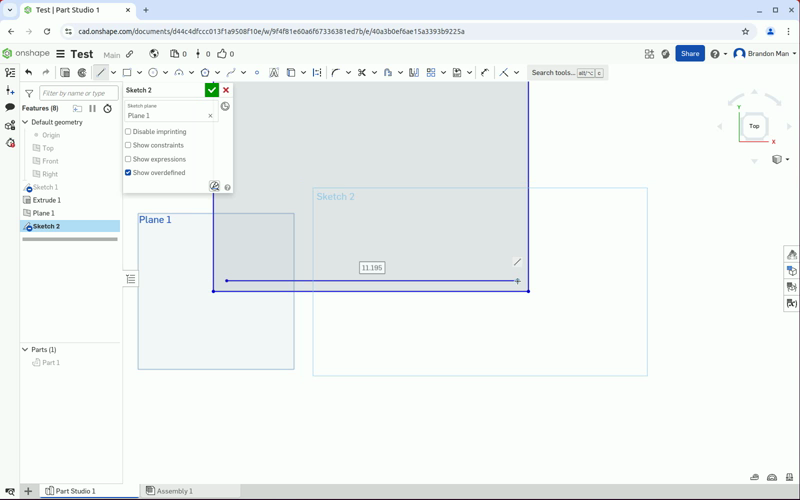
scroll(-6)
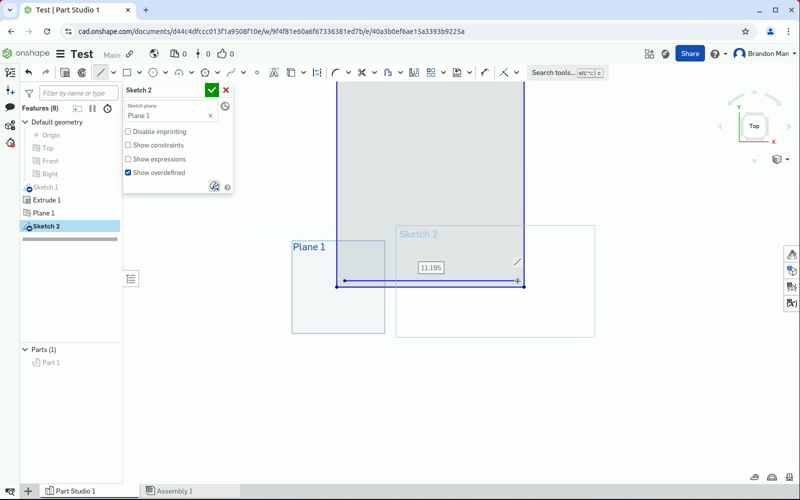
scroll(-6)
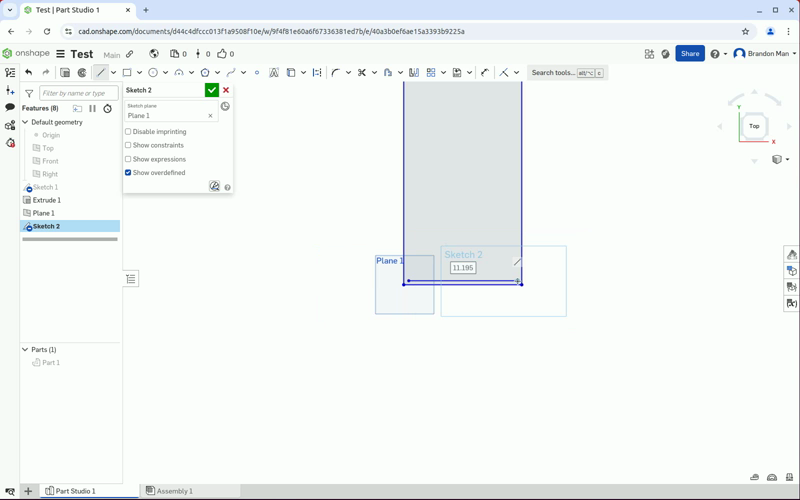
scroll(-6)
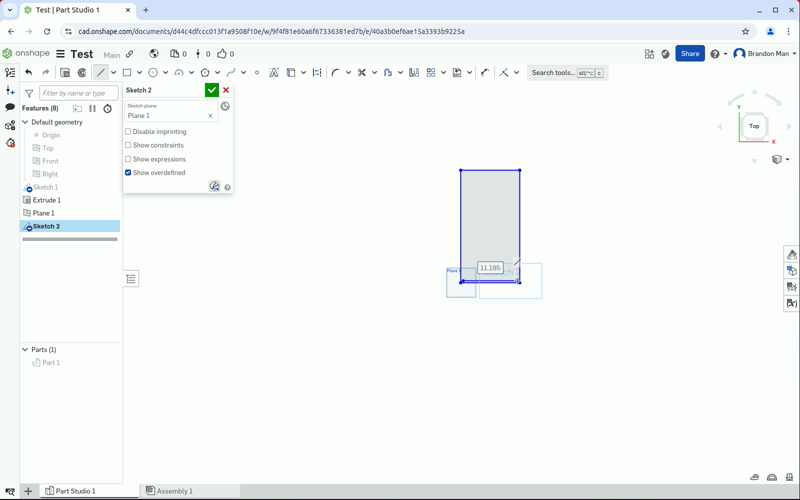
key_up(shift)
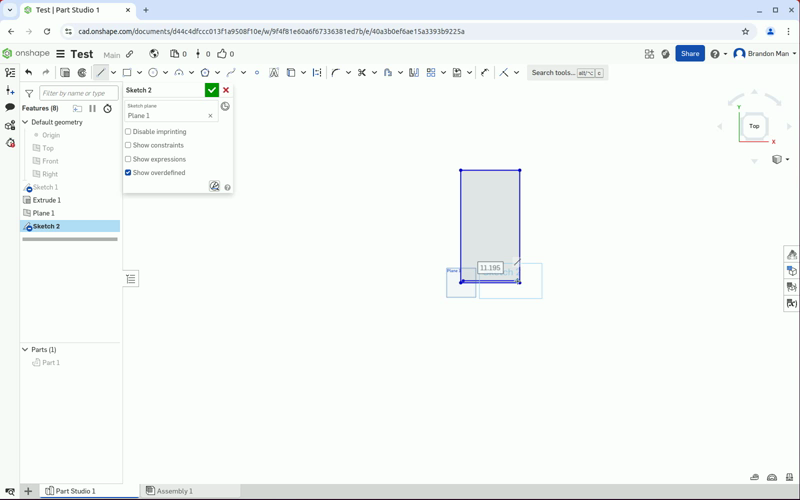
key_down(shift)
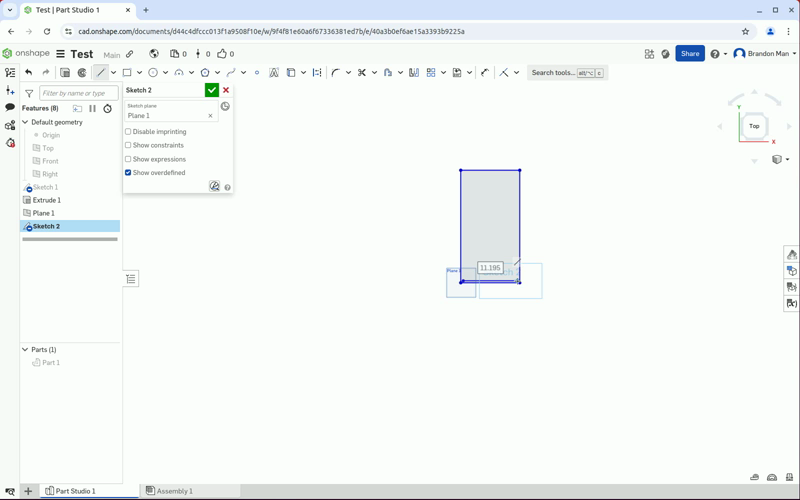
mouse_move(517, 172)
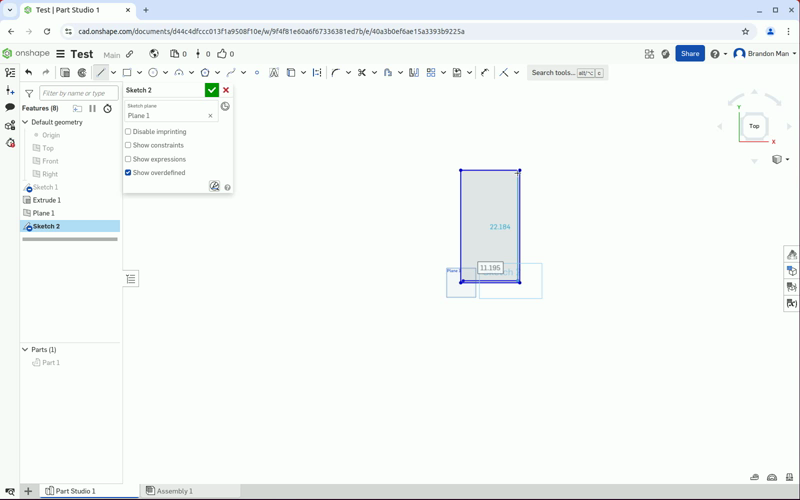
scroll(6)
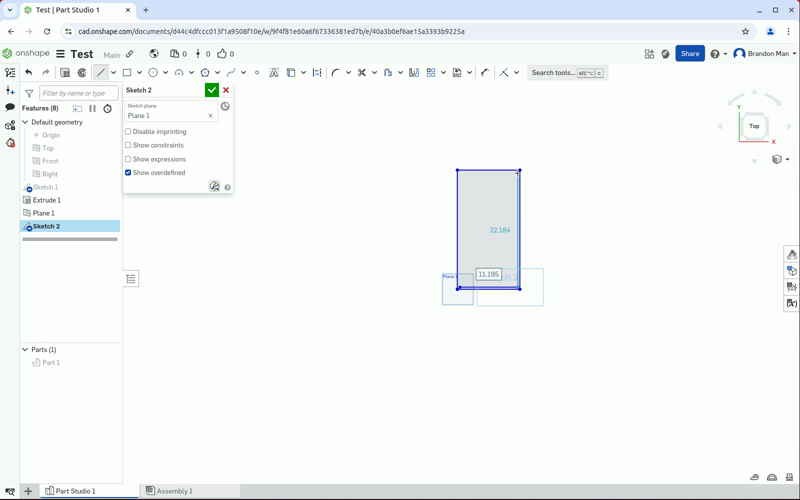
scroll(6)
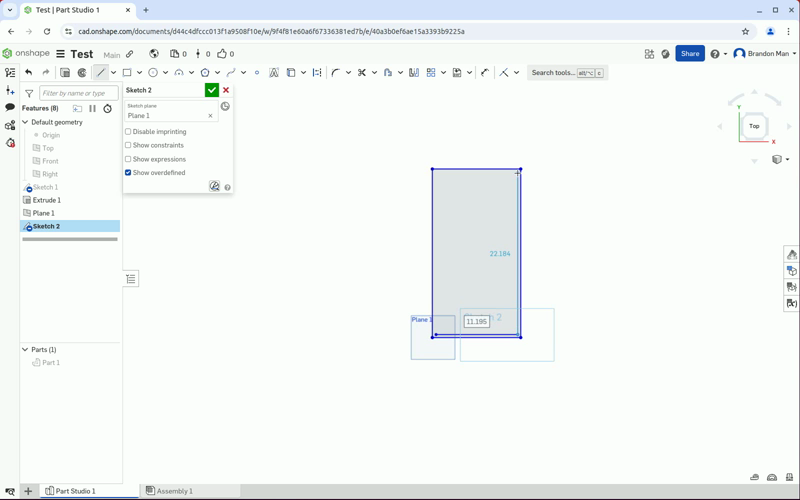
scroll(6)
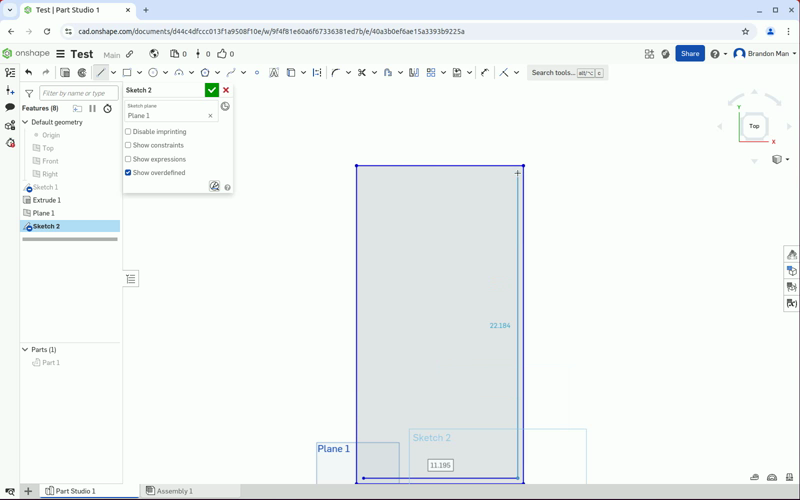
scroll(6)
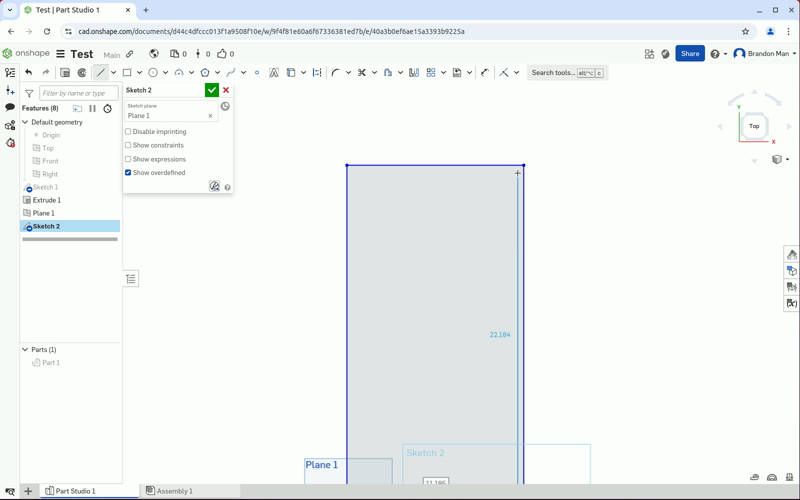
scroll(6)
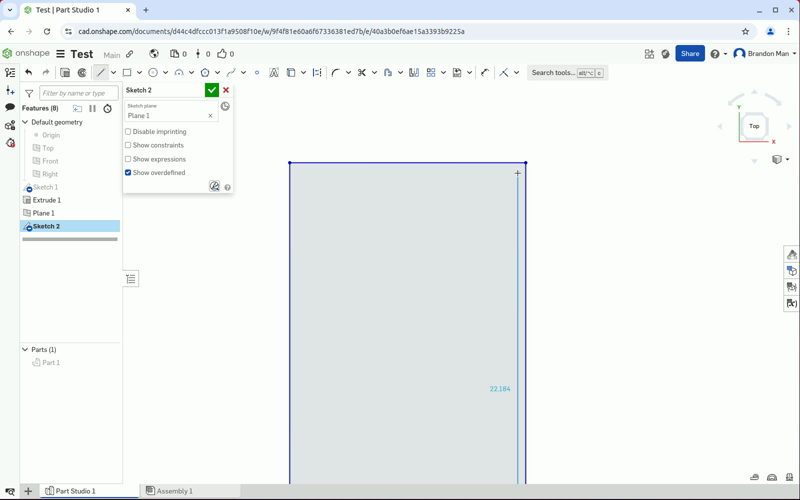
scroll(6)
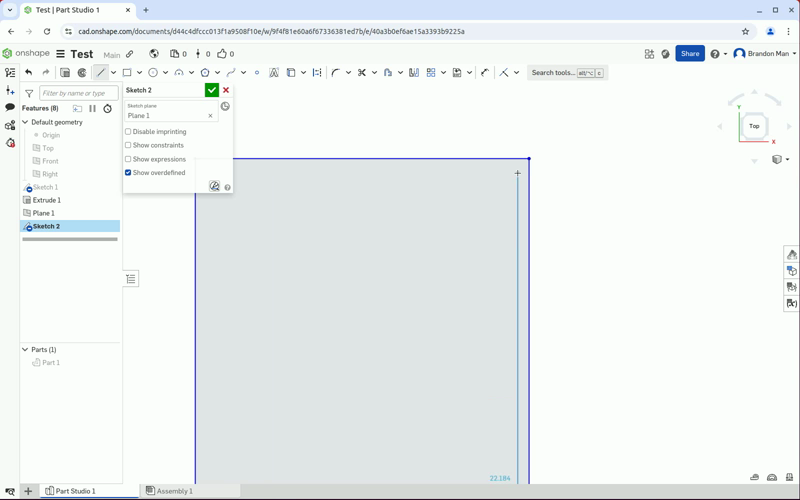
scroll(6)
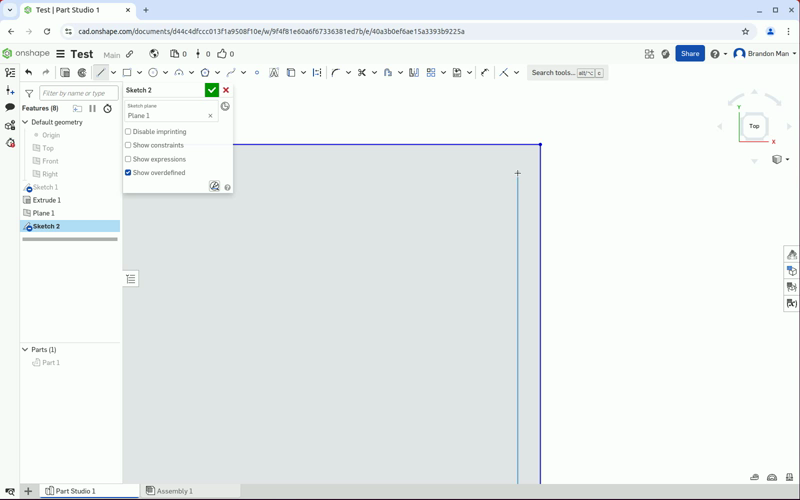
click(517, 172)
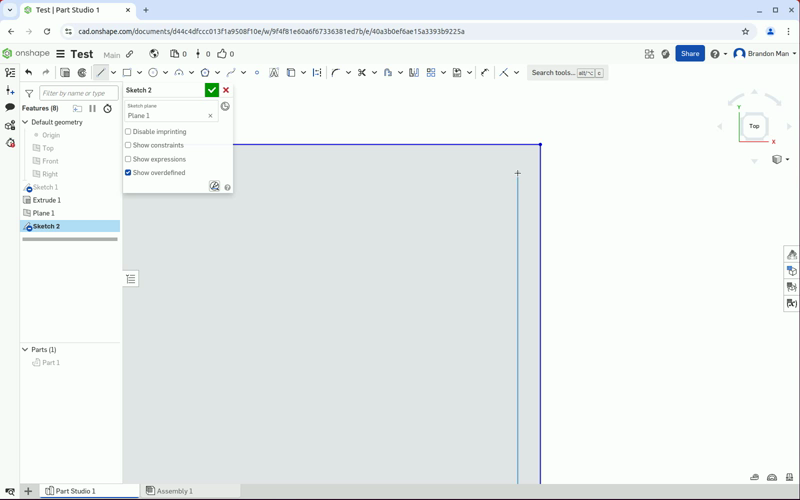
scroll(-6)
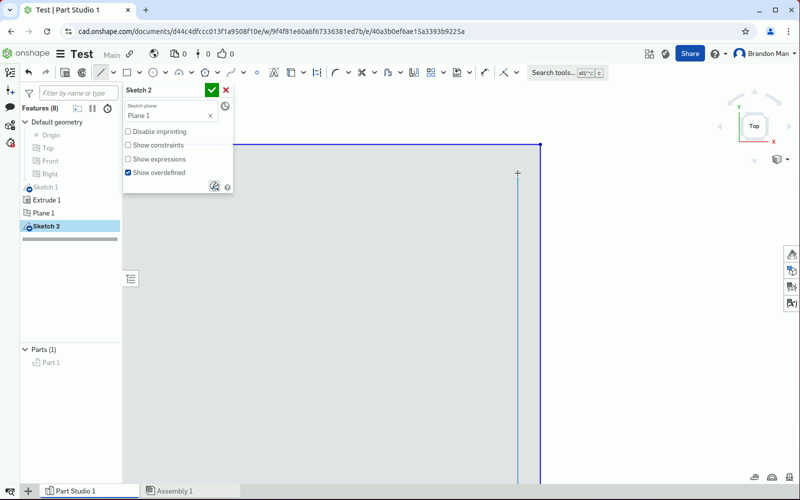
scroll(-6)
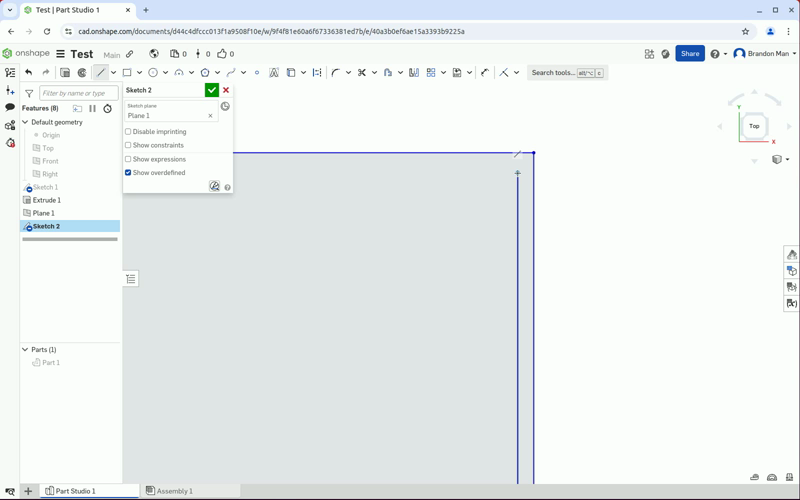
scroll(-6)
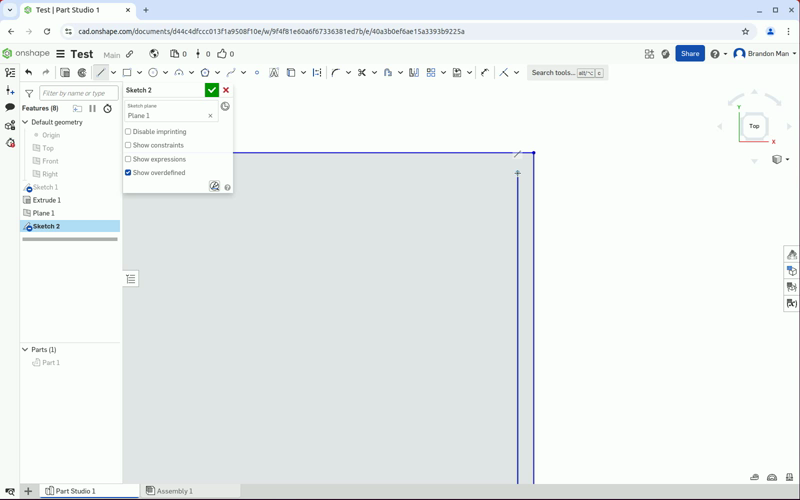
scroll(-6)
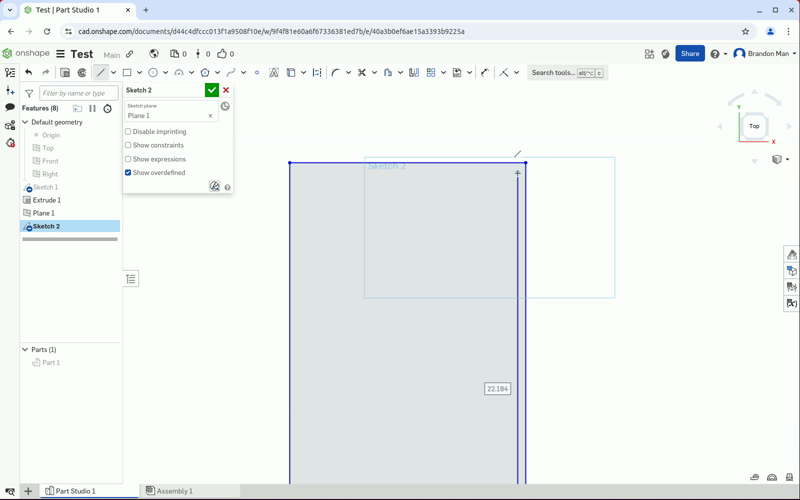
scroll(-6)
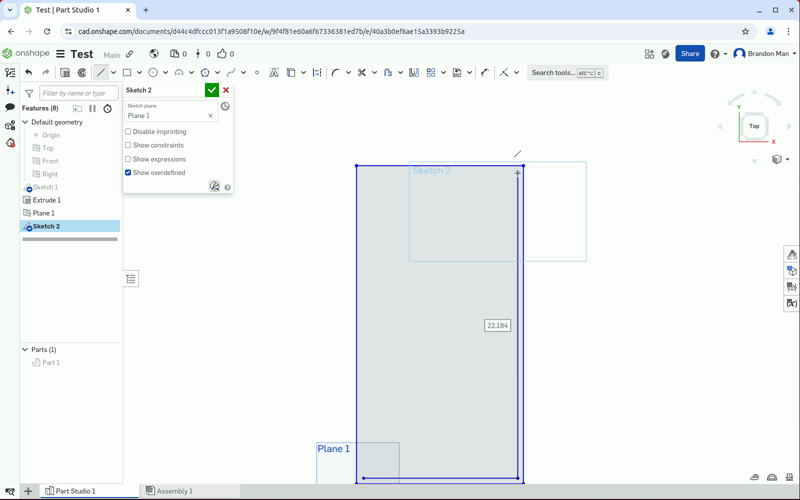
scroll(-6)
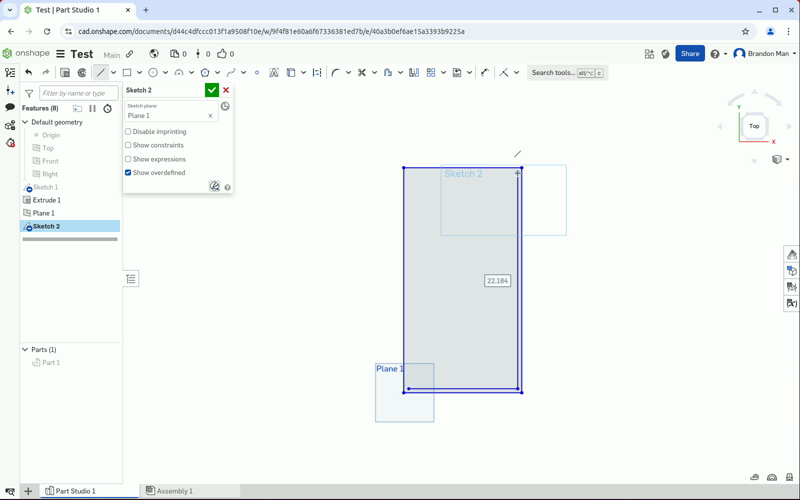
scroll(-6)
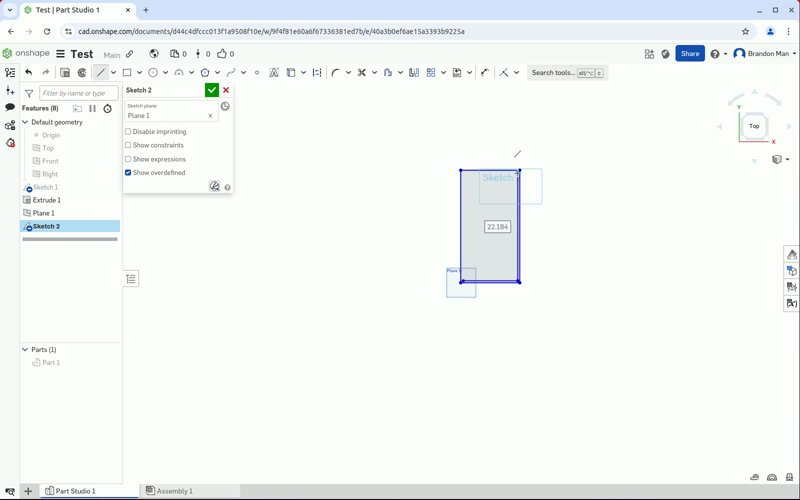
key_up(shift)
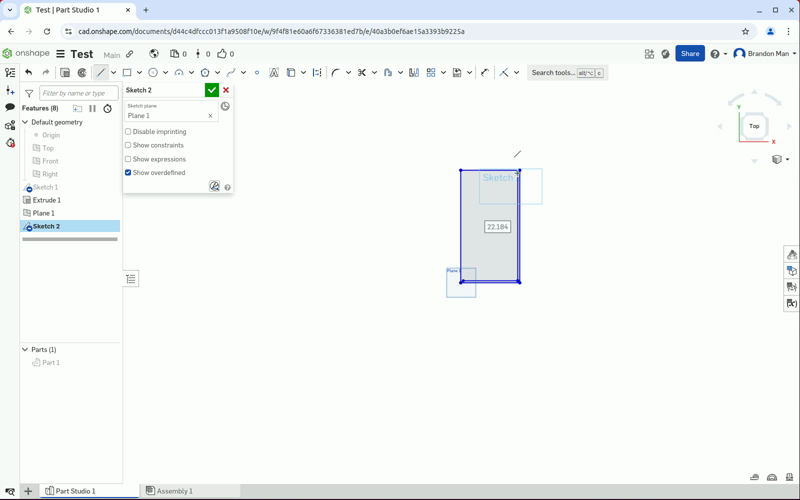
key_down(shift)
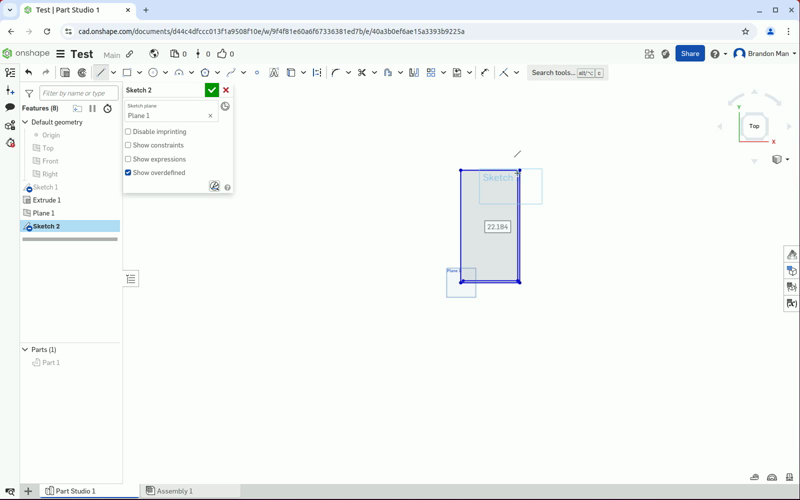
mouse_move(547, 172)
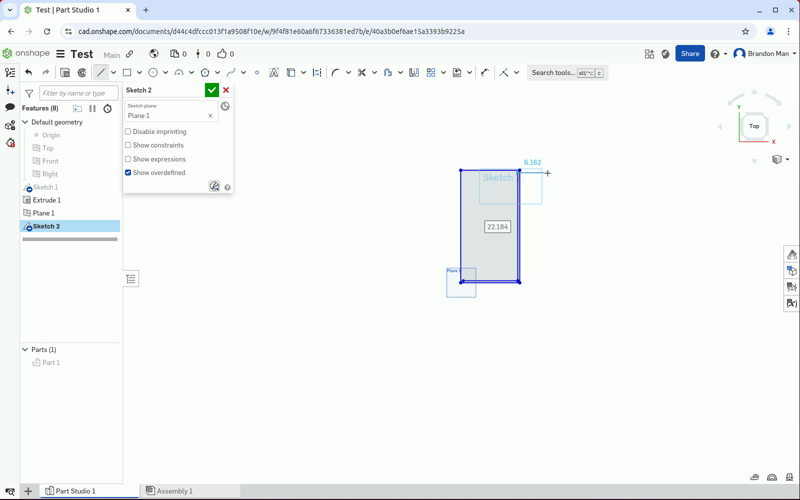
mouse_move(463, 172)
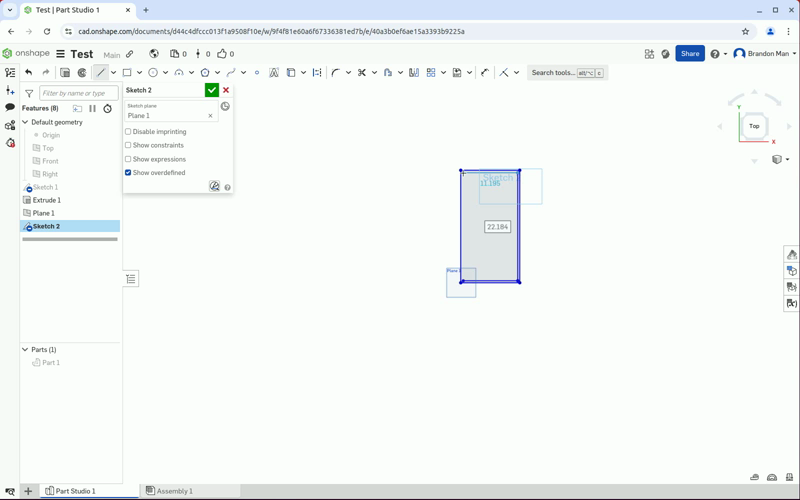
scroll(6)
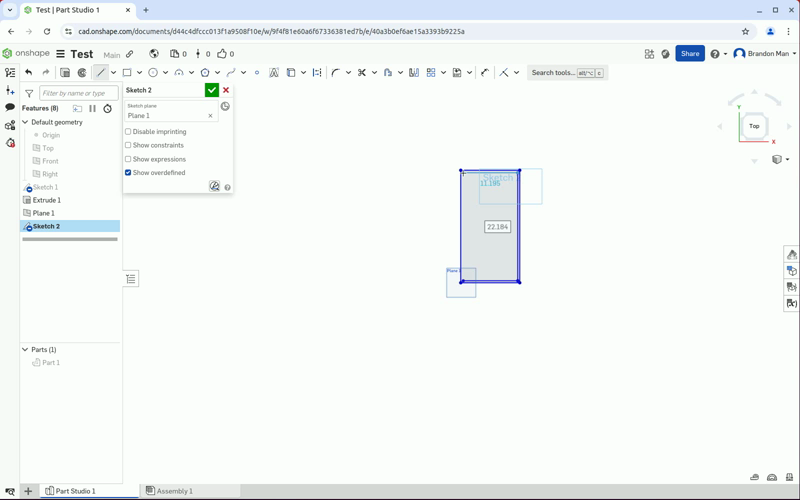
scroll(6)
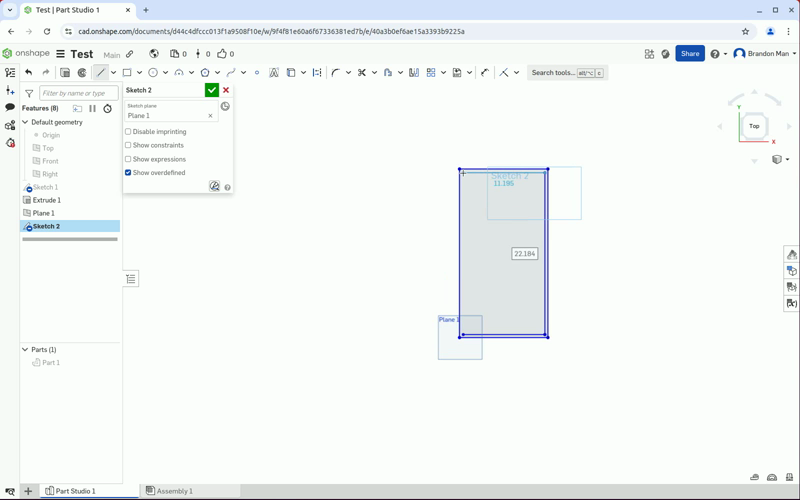
scroll(6)
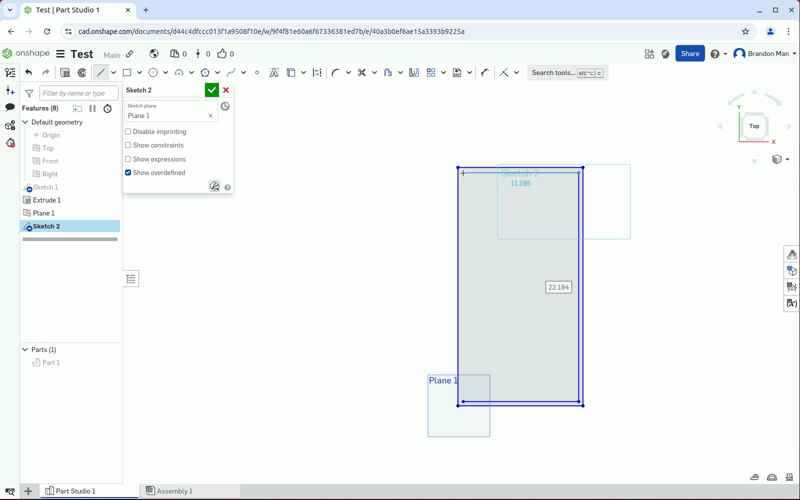
scroll(6)
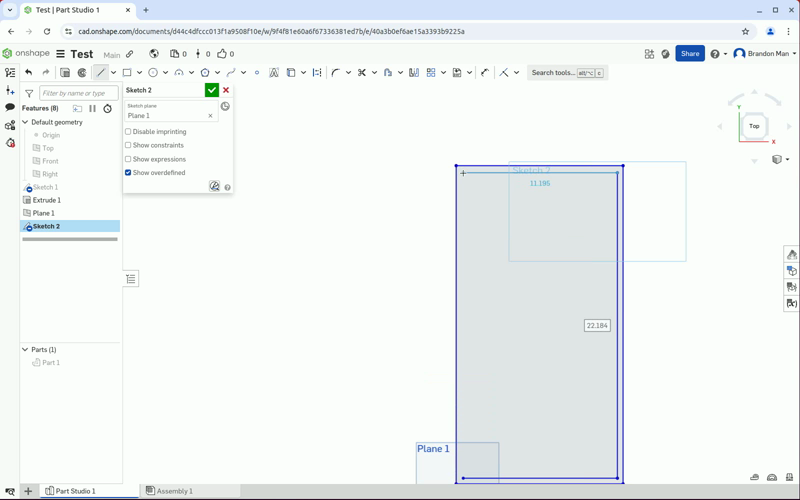
scroll(6)
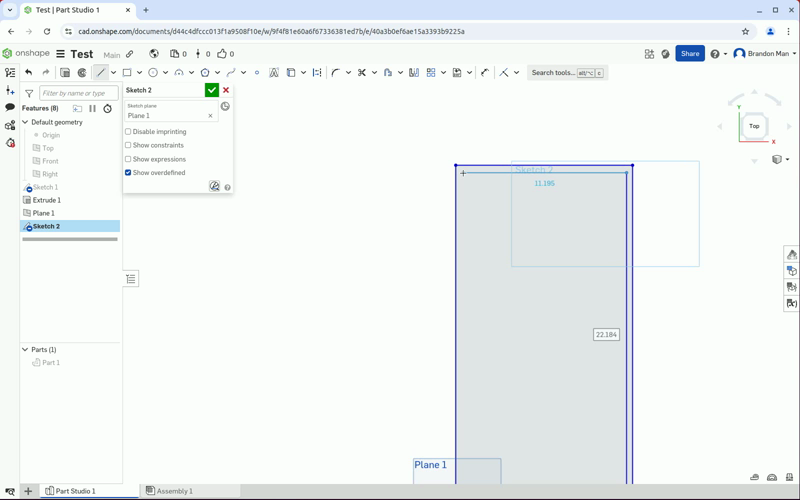
scroll(6)
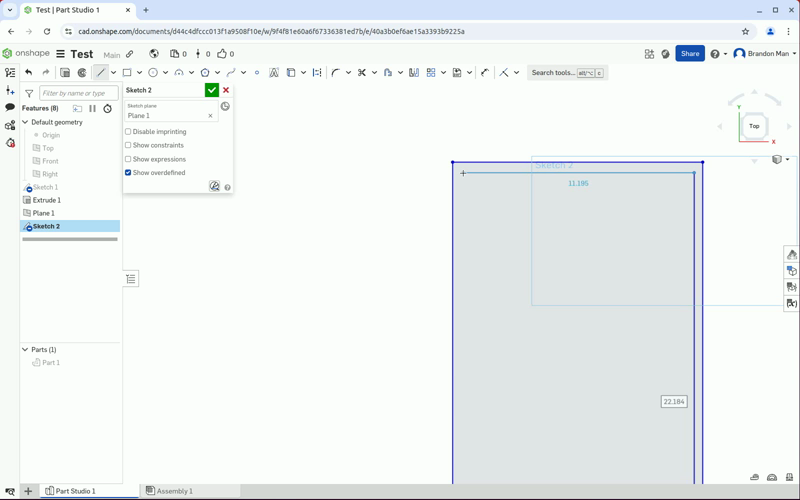
scroll(6)
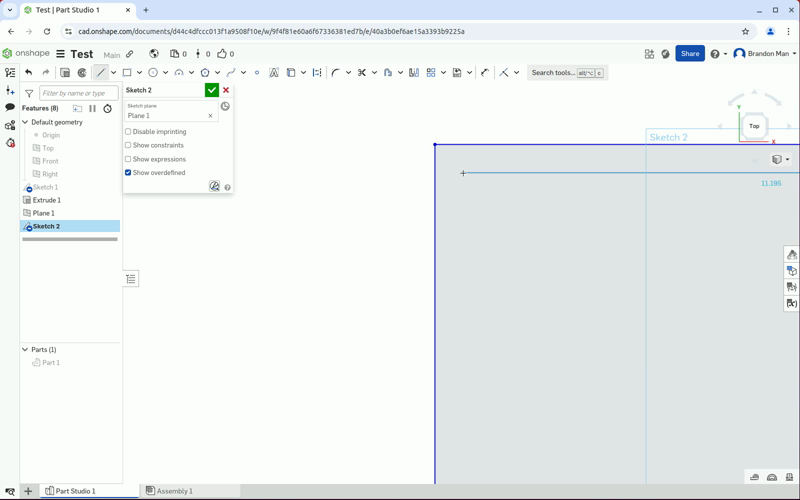
click(463, 172)
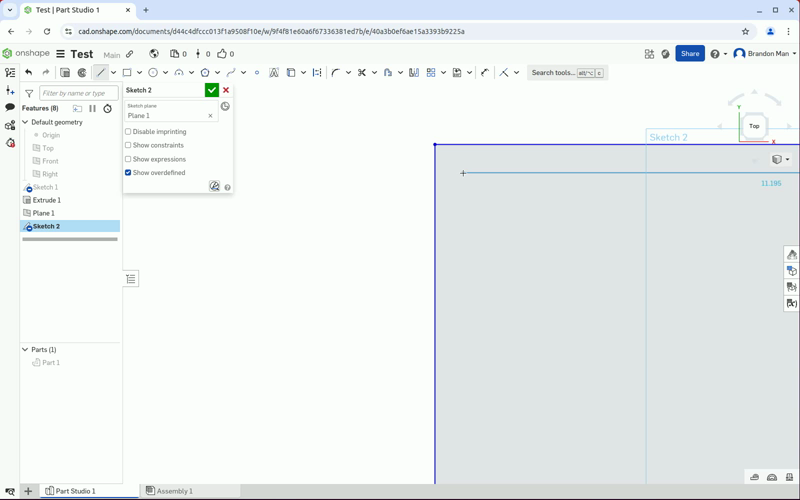
scroll(-6)
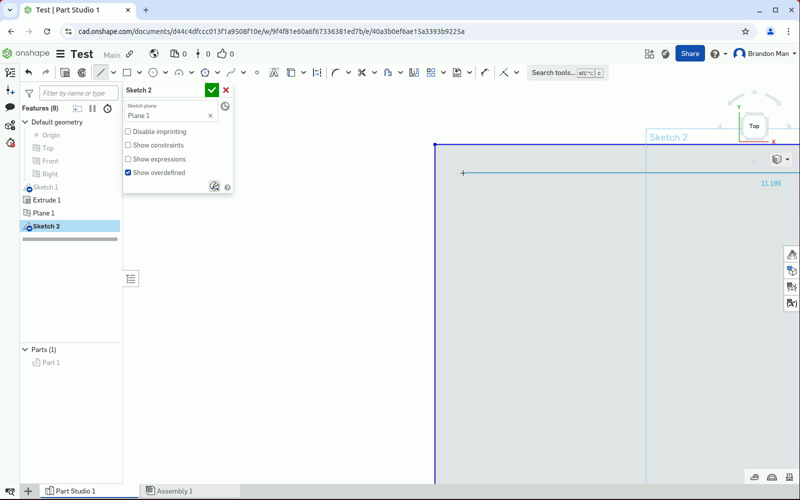
scroll(-6)
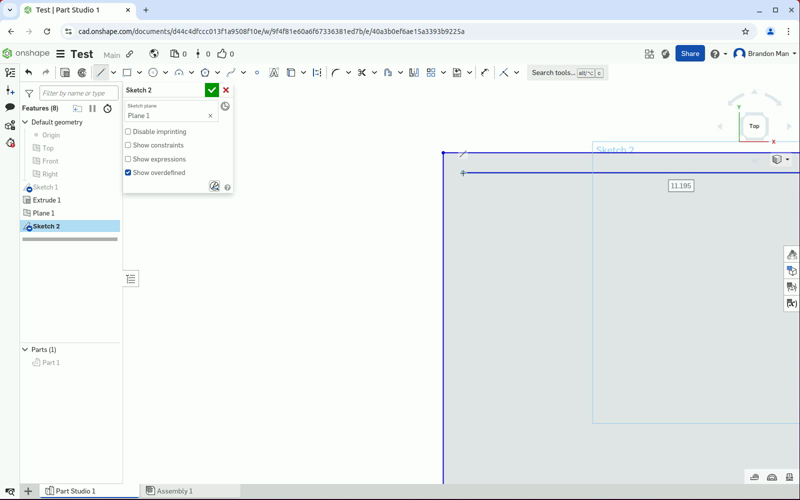
scroll(-6)
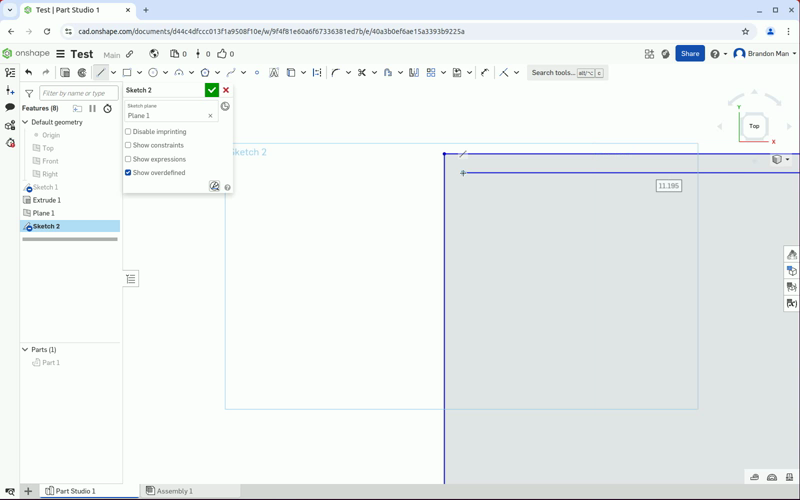
scroll(-6)
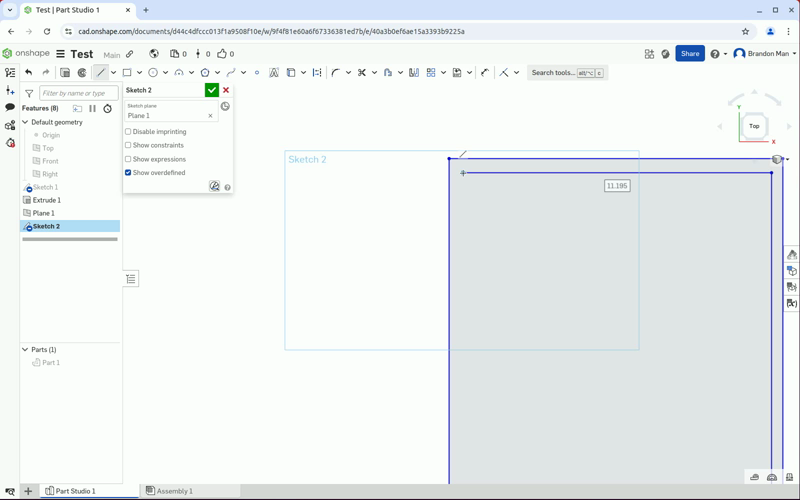
scroll(-6)
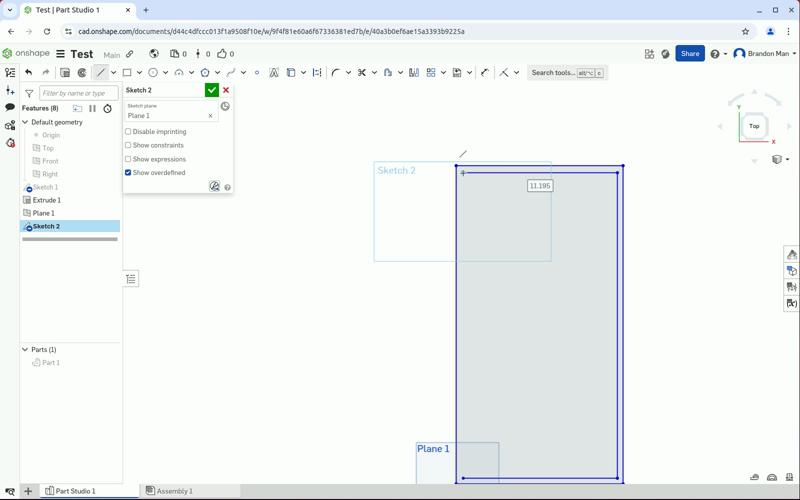
scroll(-6)
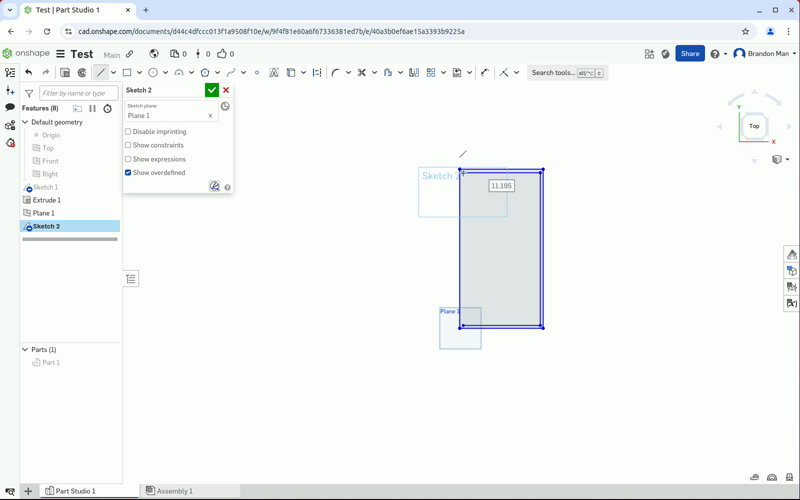
scroll(-6)
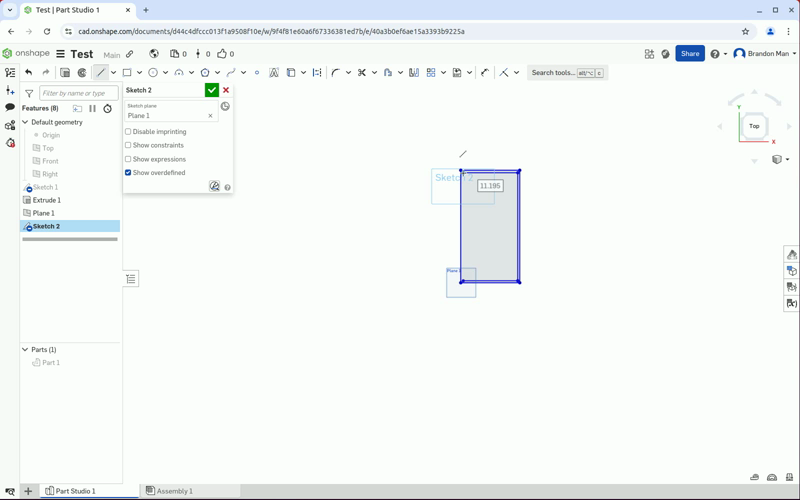
key_up(shift)
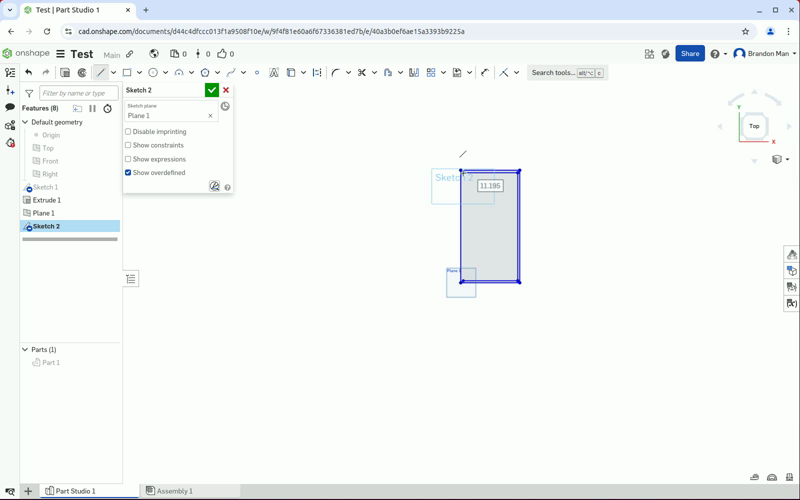
key_down(shift)
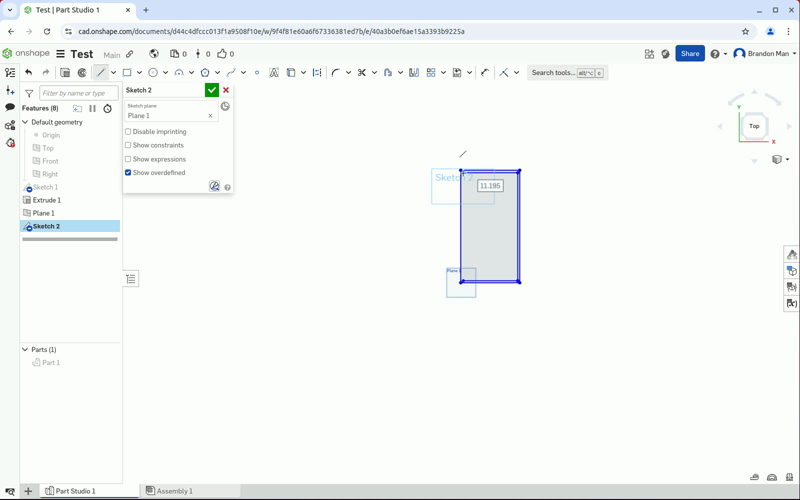
mouse_move(463, 280)
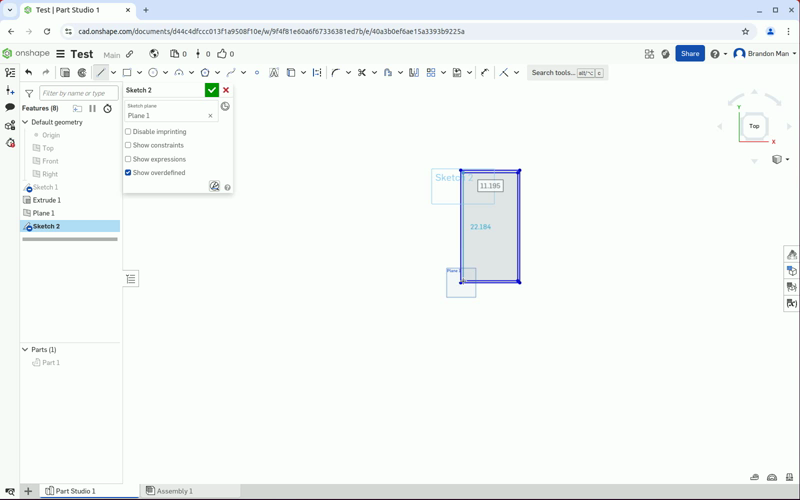
scroll(6)
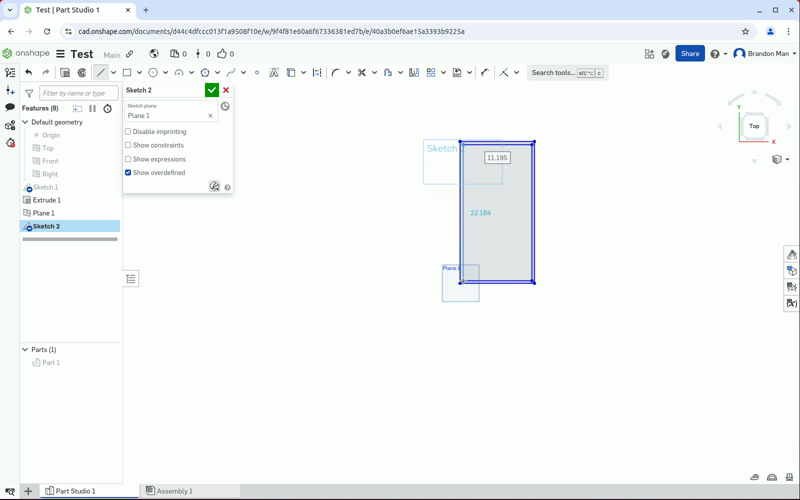
scroll(6)
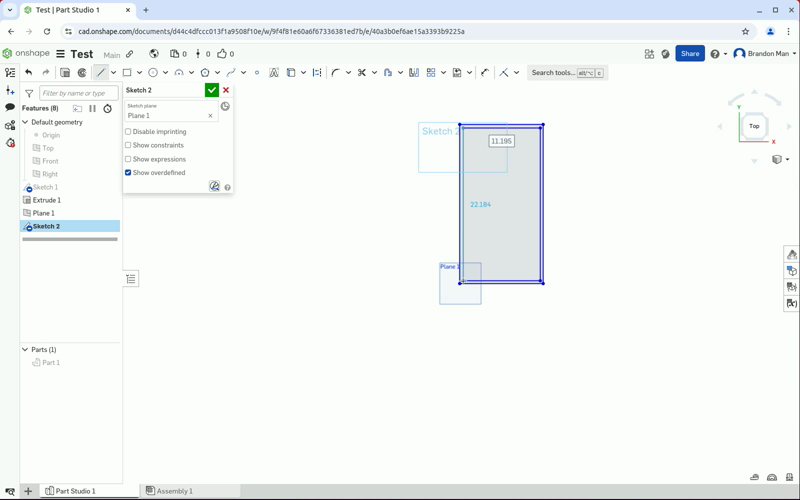
scroll(6)
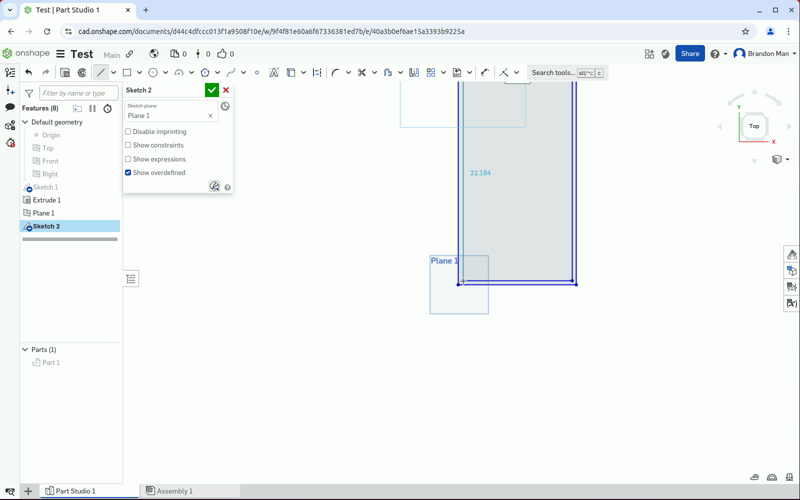
scroll(6)
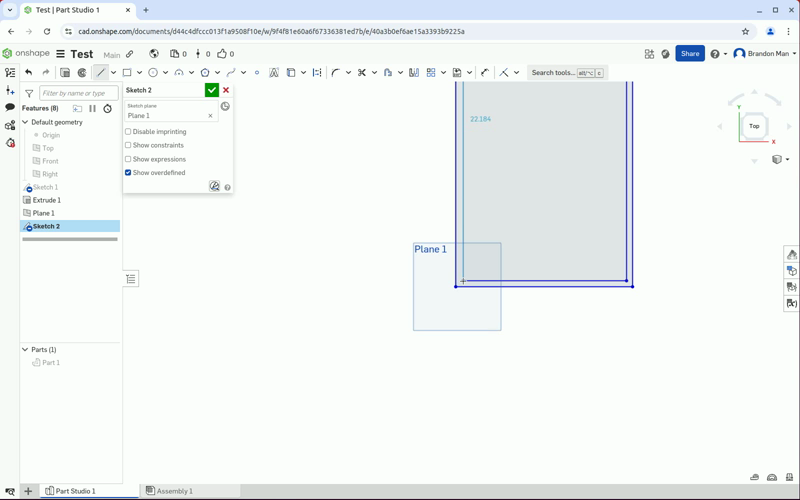
scroll(6)
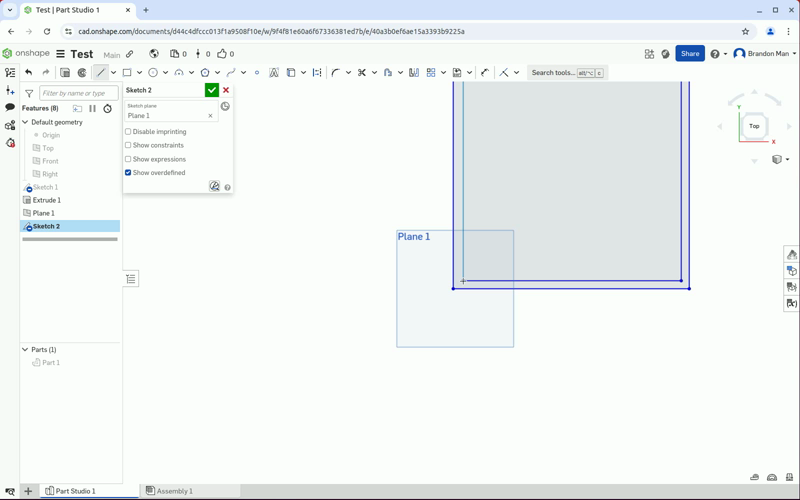
scroll(6)
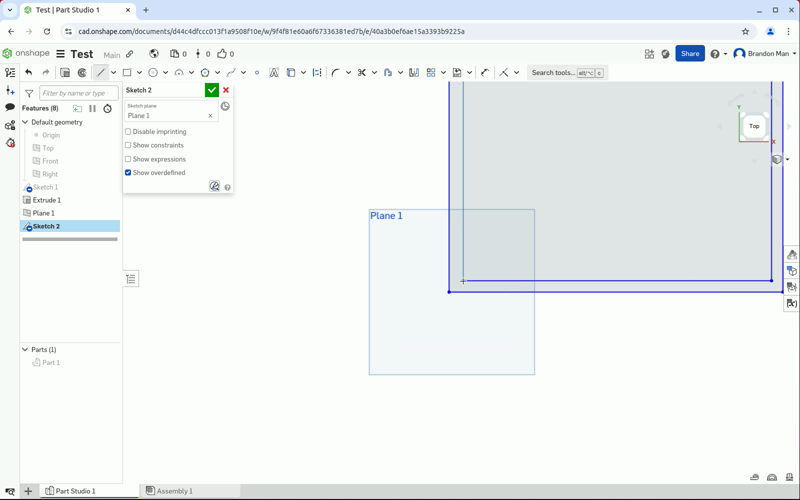
scroll(6)
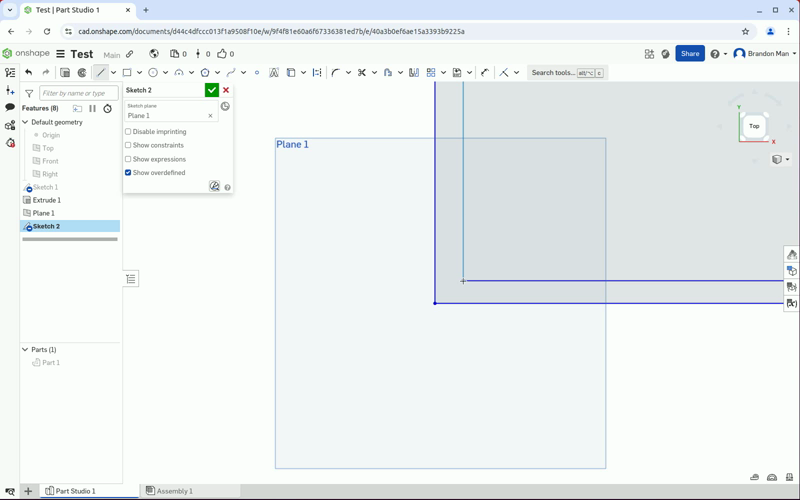
key_up(shift)
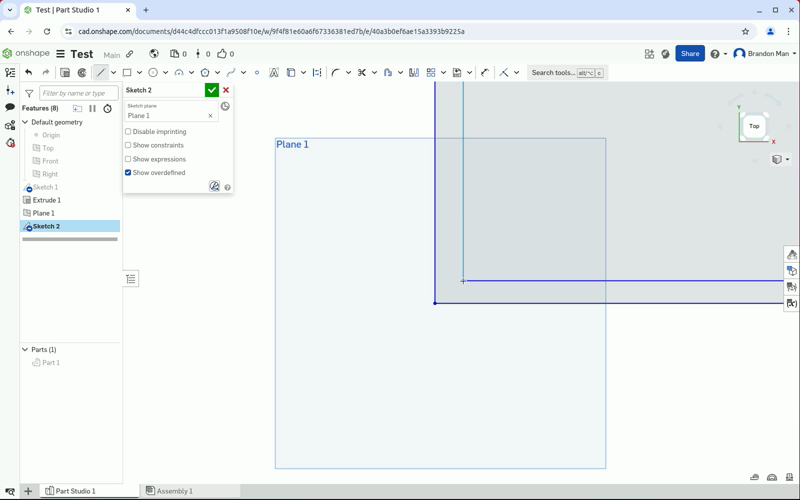
click(463, 280)
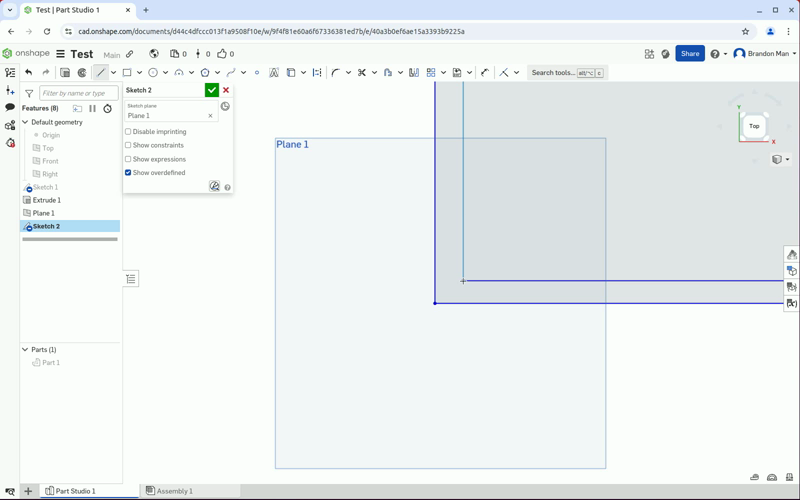
scroll(-6)
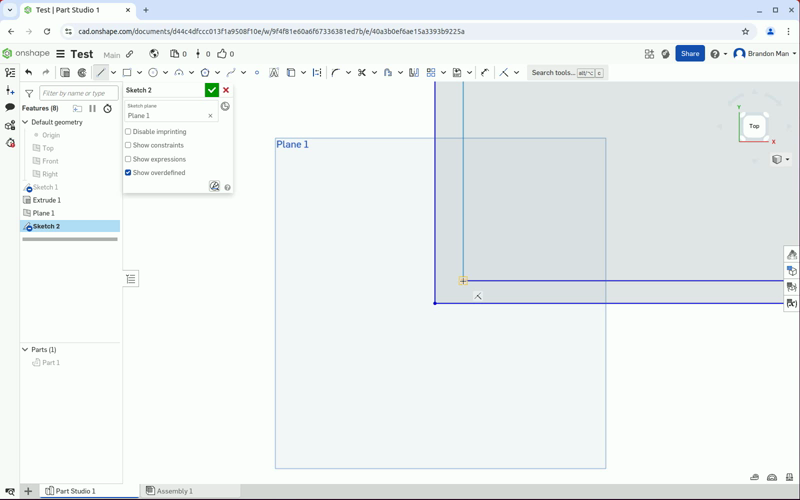
scroll(-6)
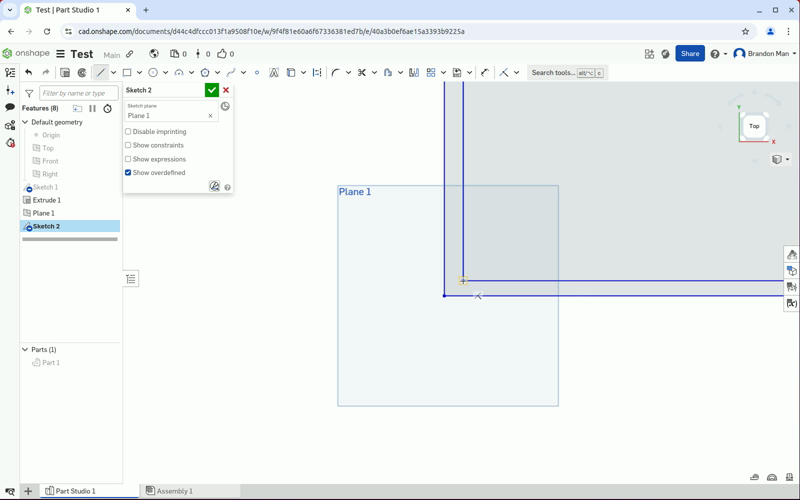
scroll(-6)
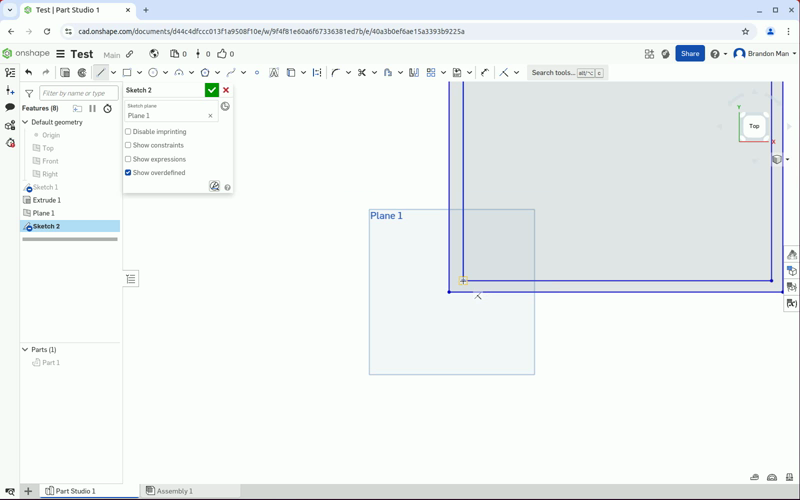
scroll(-6)
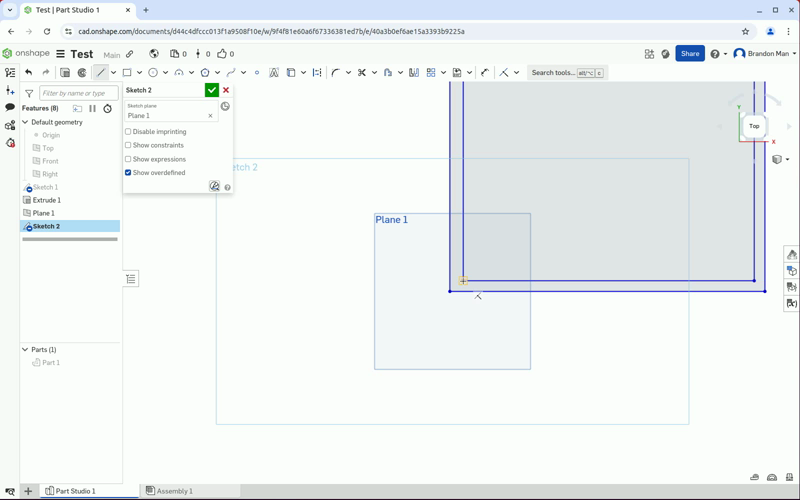
scroll(-6)
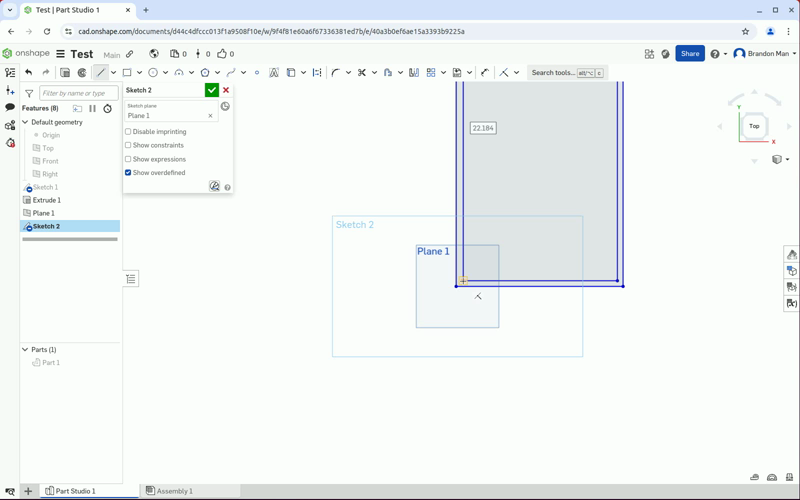
scroll(-6)
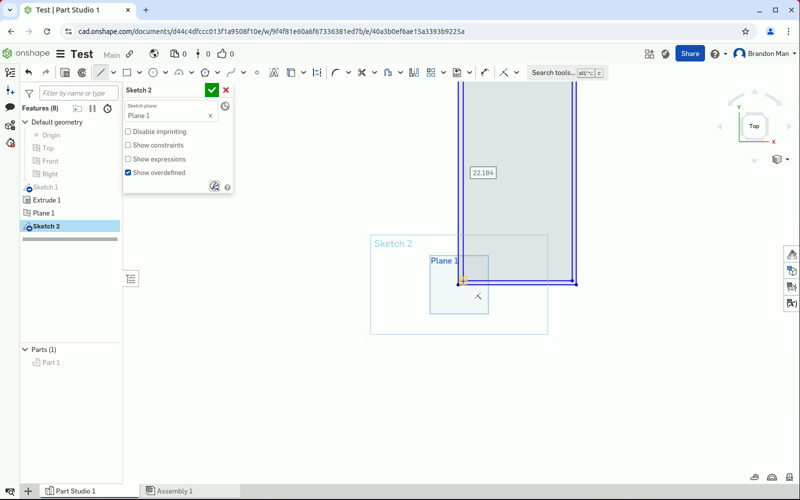
scroll(-6)
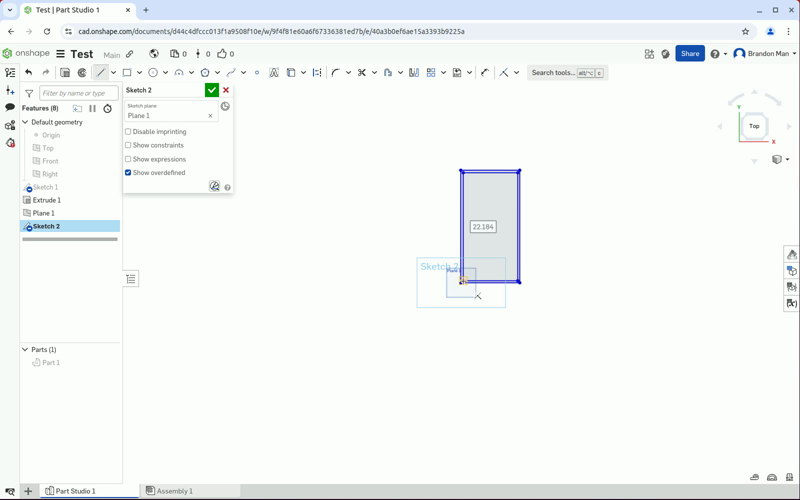
key(esc)
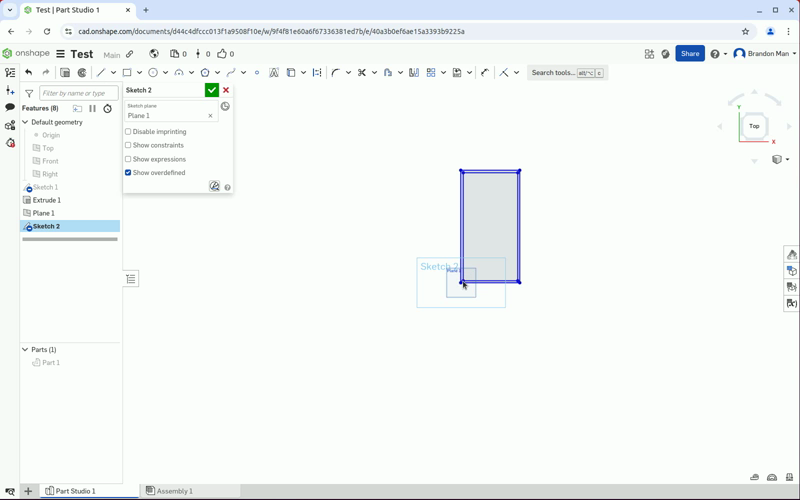
mouse_move(462, 247)
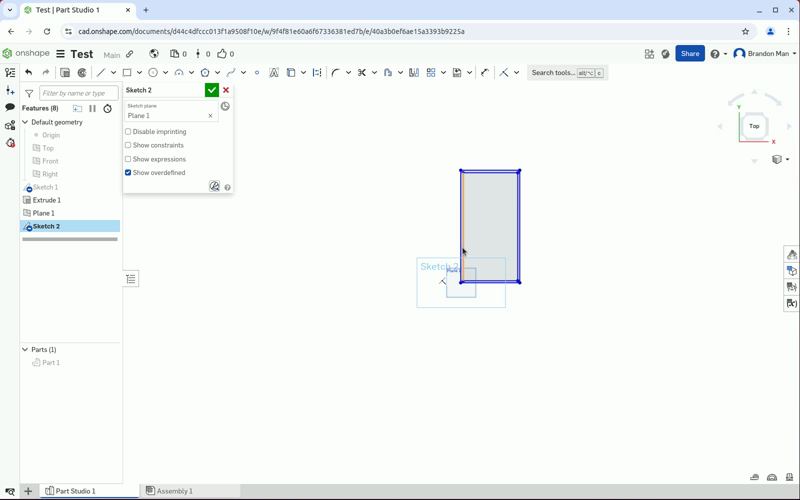
scroll(6)
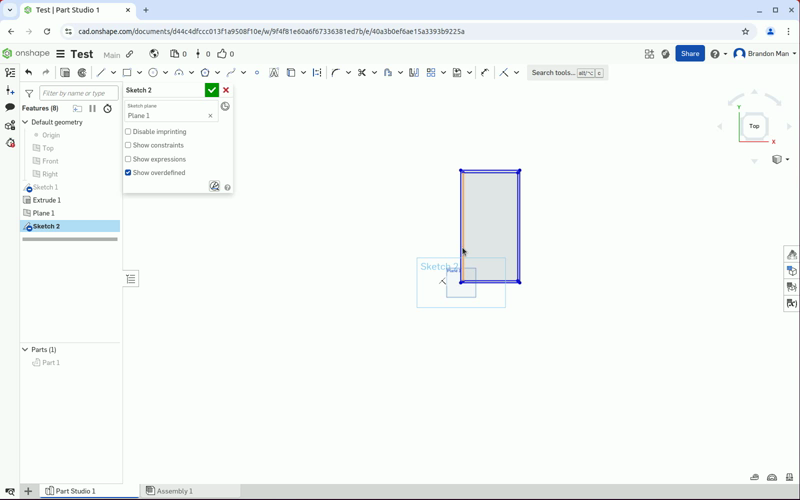
scroll(6)
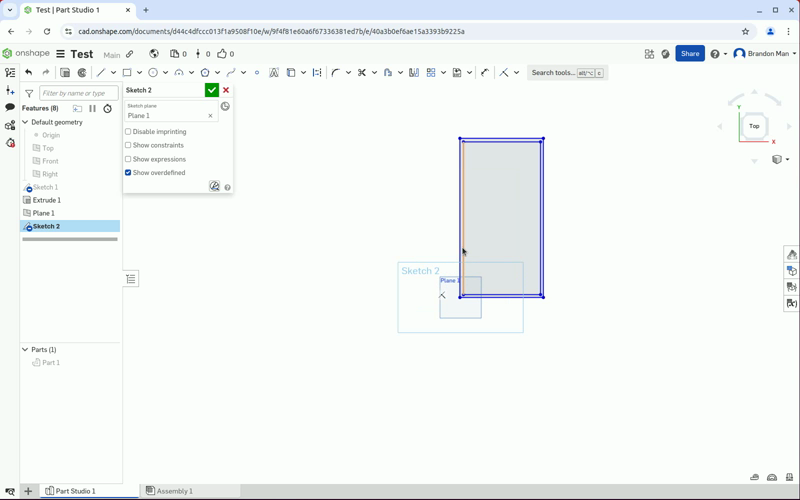
scroll(6)
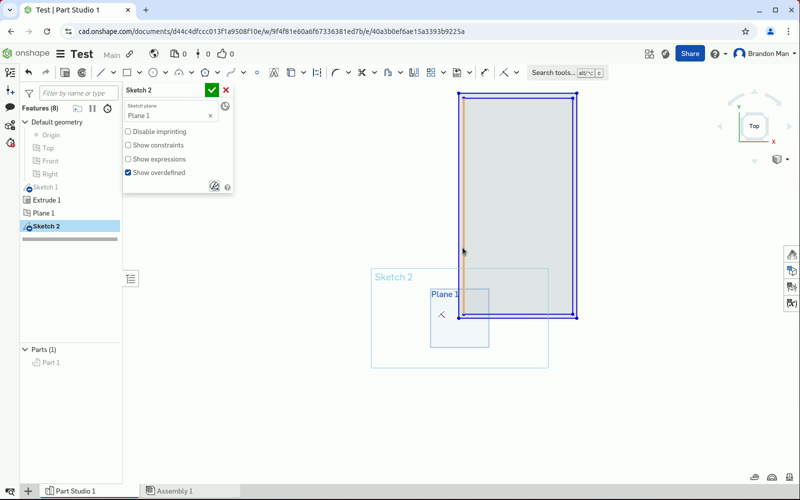
scroll(6)
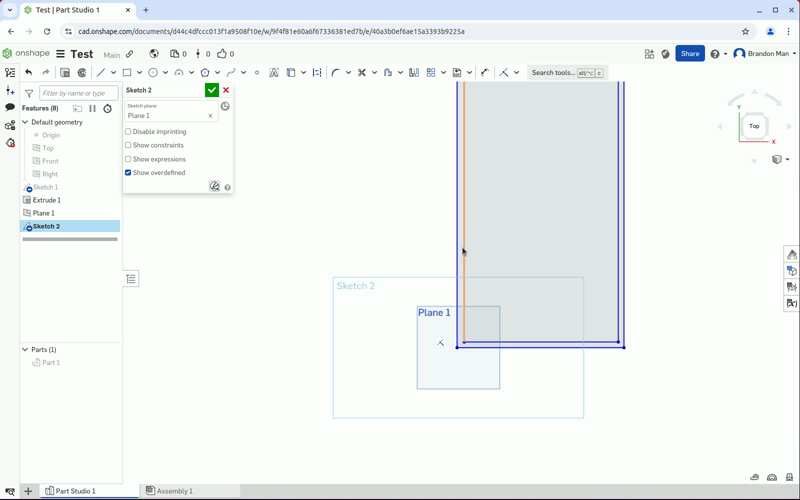
scroll(6)
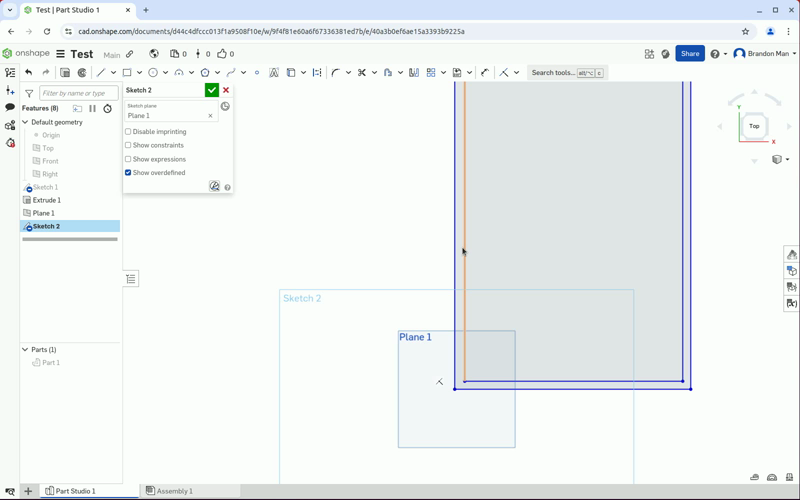
scroll(6)
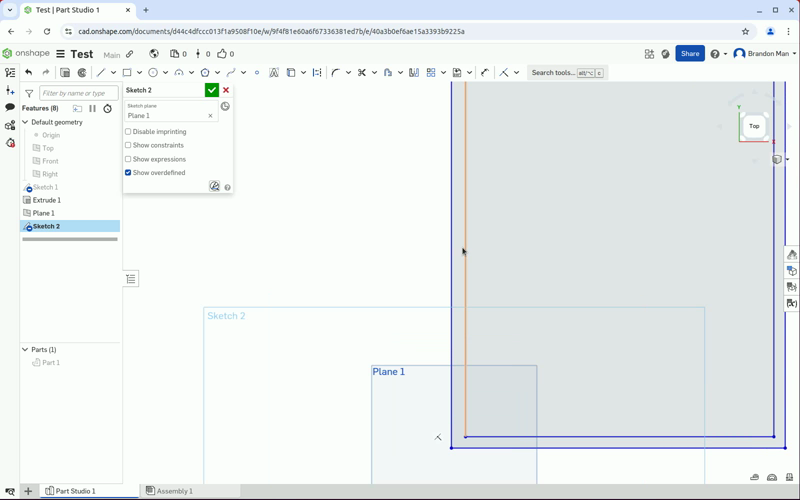
scroll(6)
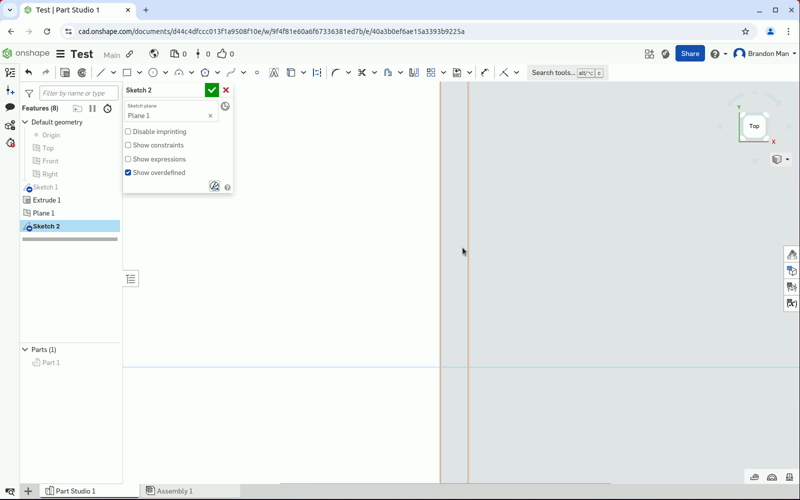
click(462, 247)
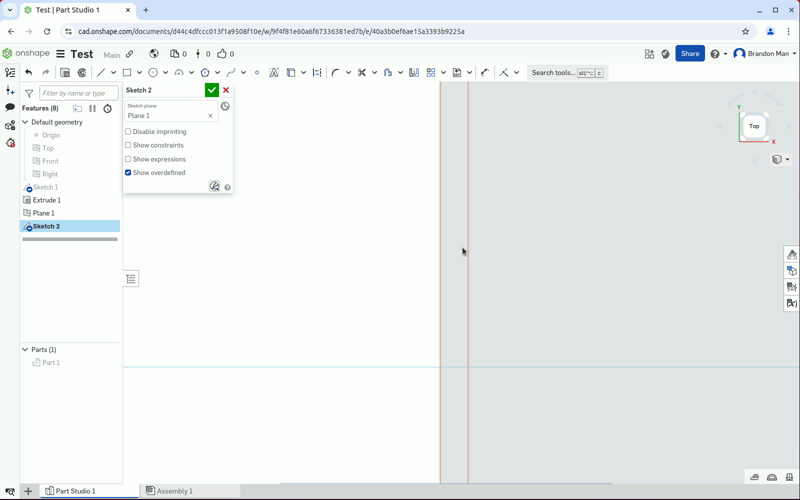
scroll(-6)
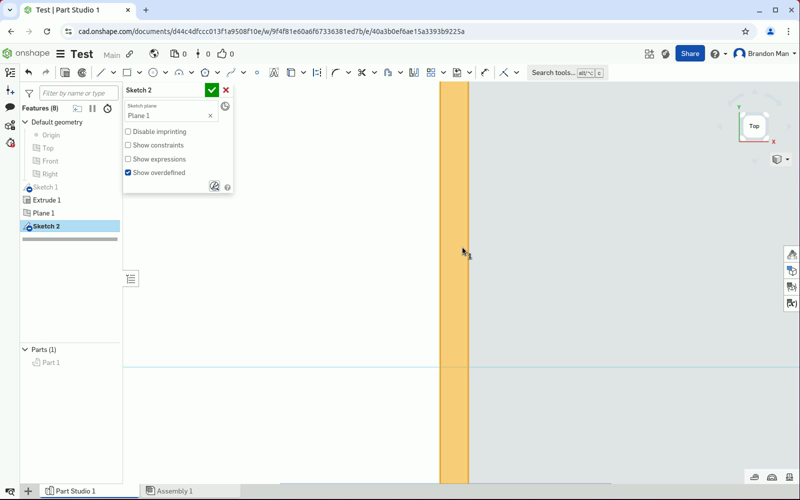
scroll(-6)
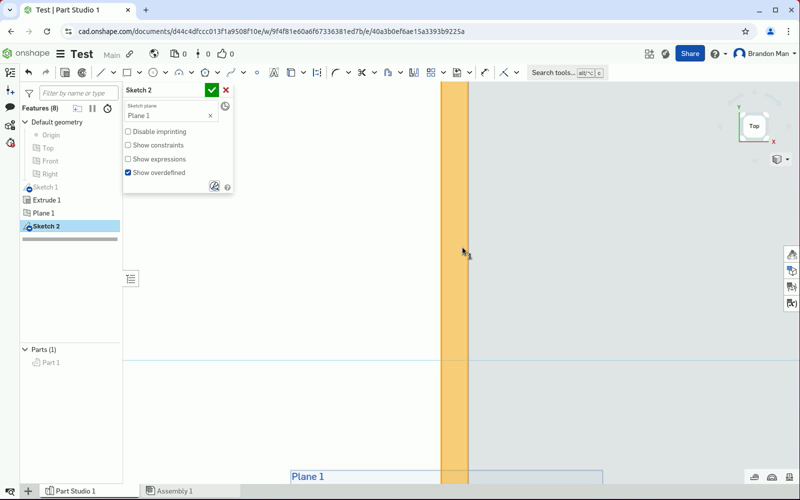
scroll(-6)
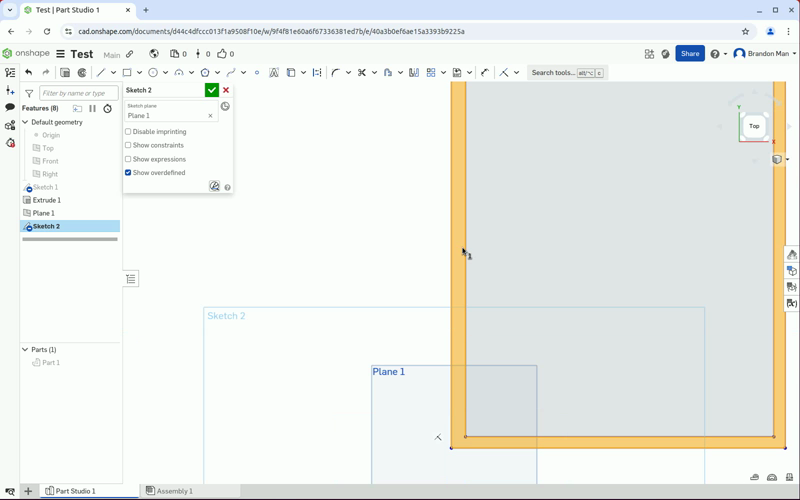
scroll(-6)
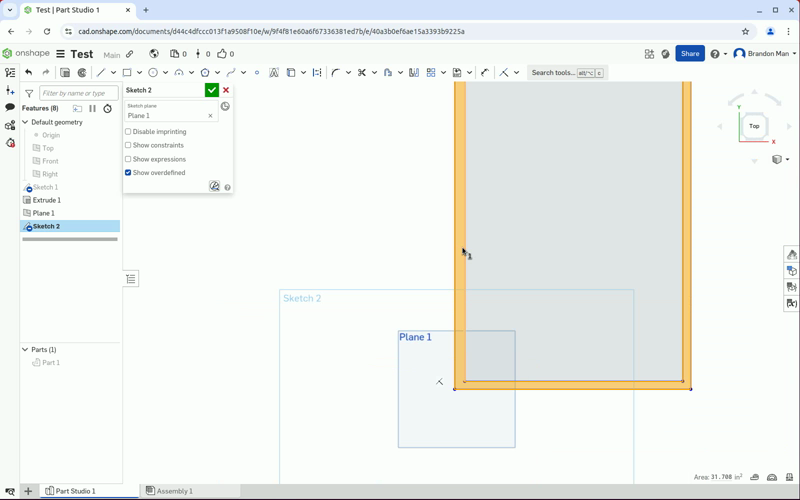
scroll(-6)
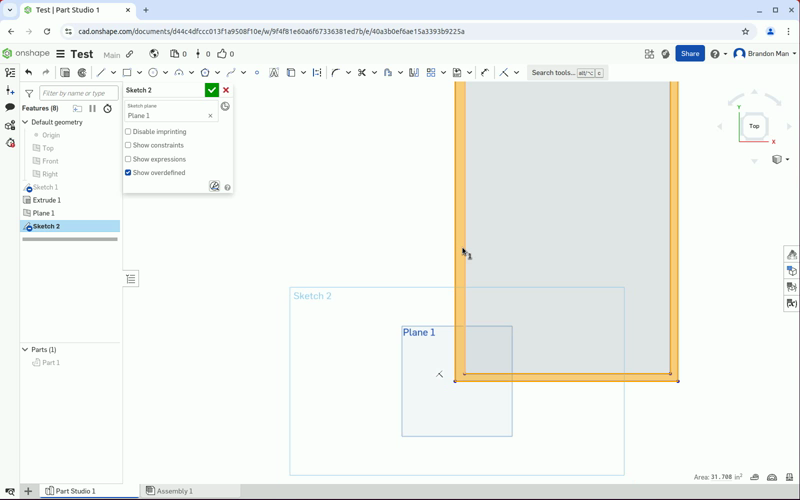
scroll(-6)
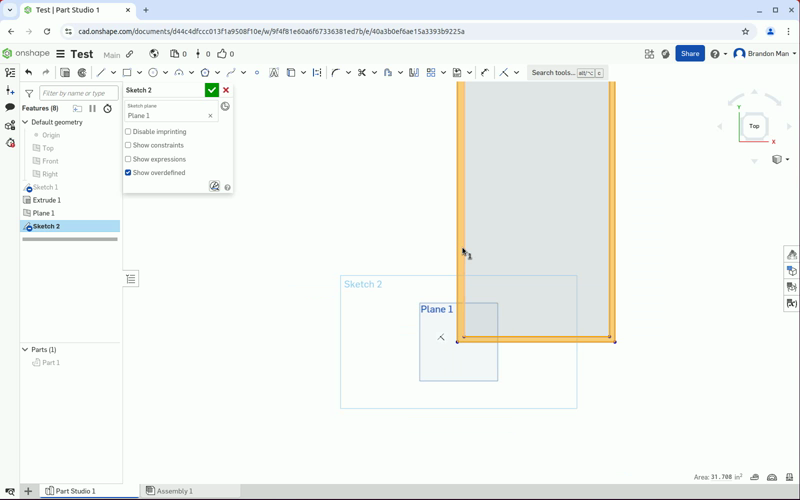
scroll(-6)
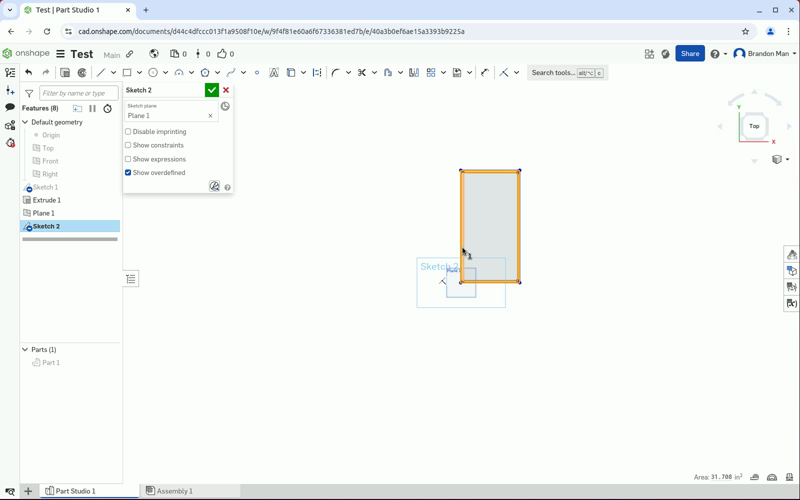
mouse_move(73, 352)
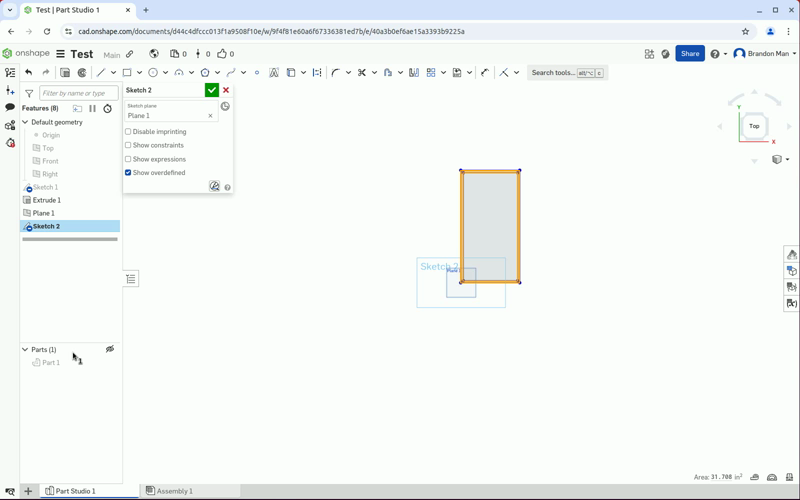
key(shift+y)
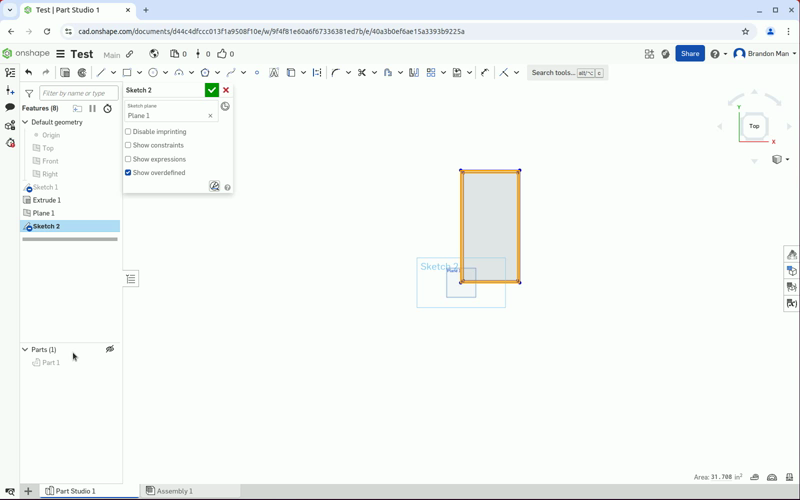
key(shift+e)
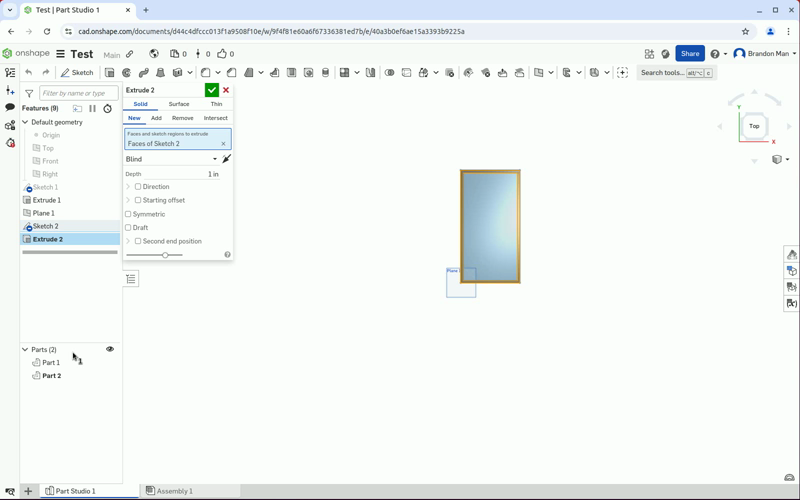
mouse_move(143, 106)
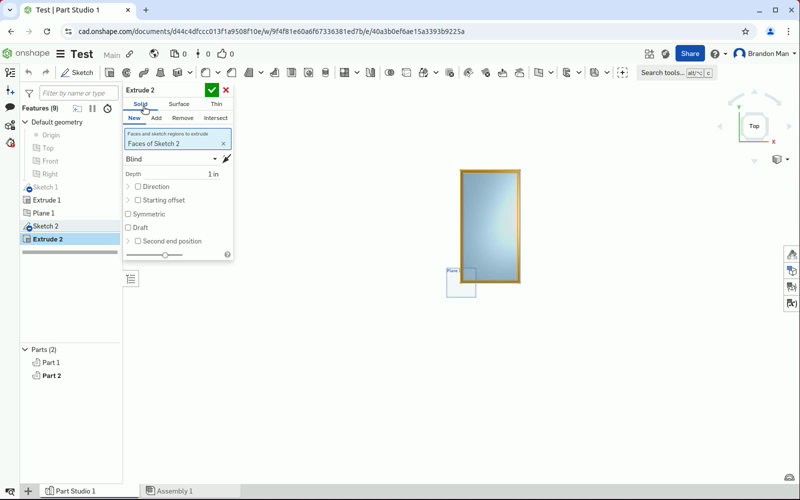
click(143, 106)
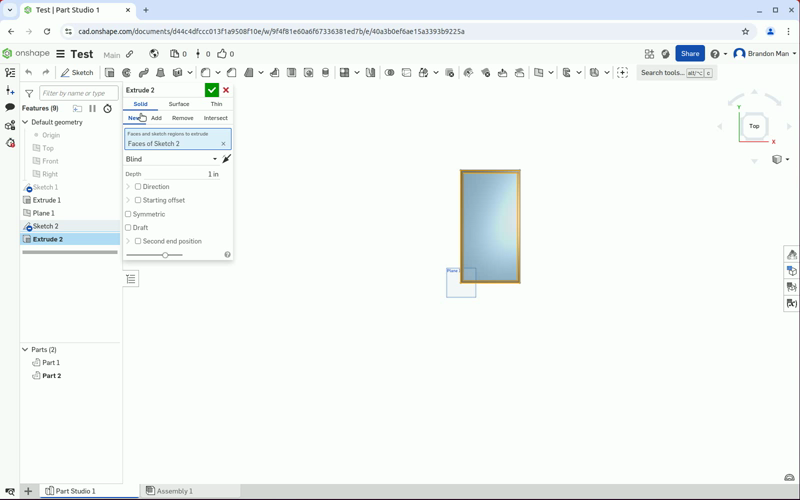
mouse_move(137, 120)
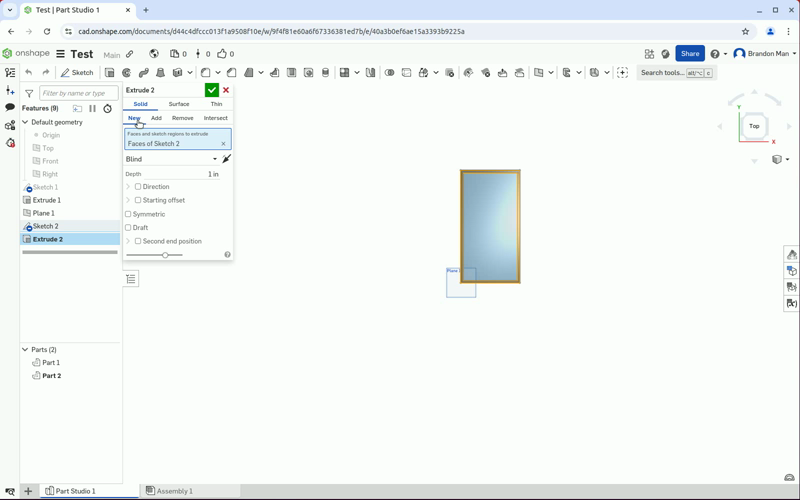
click(137, 120)
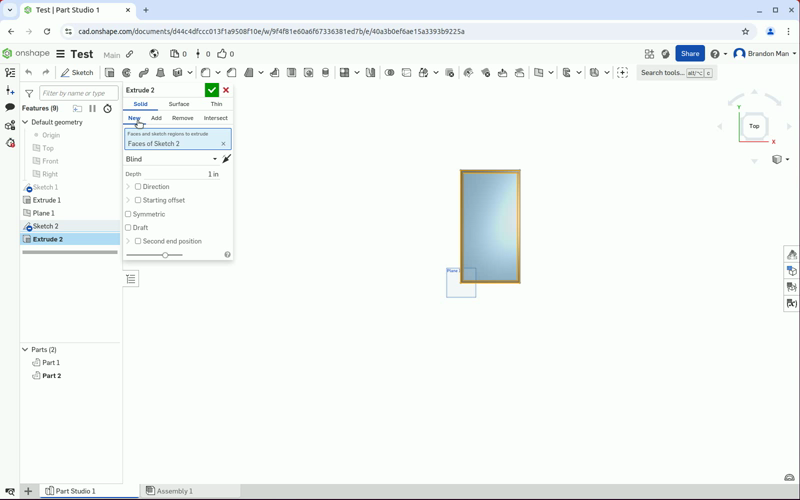
key(tab, 4)
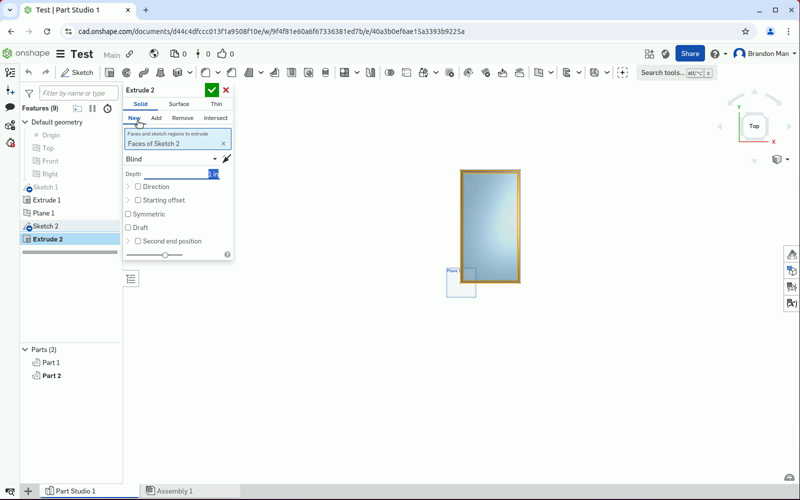
text(1.685)
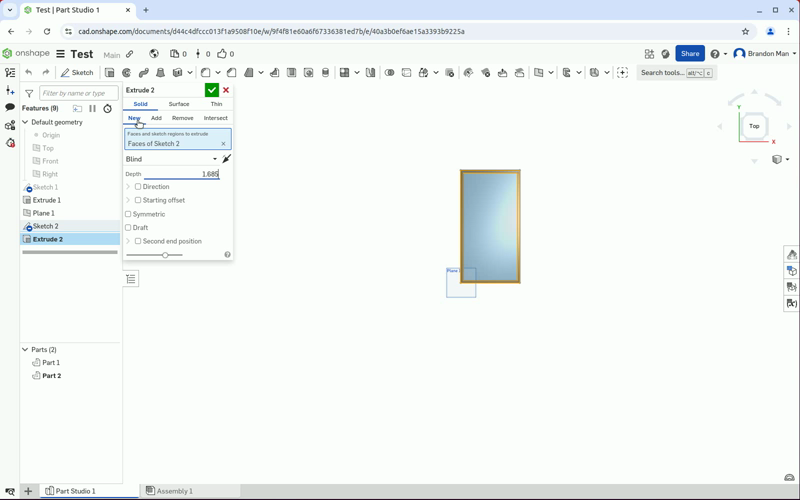
key(enter)
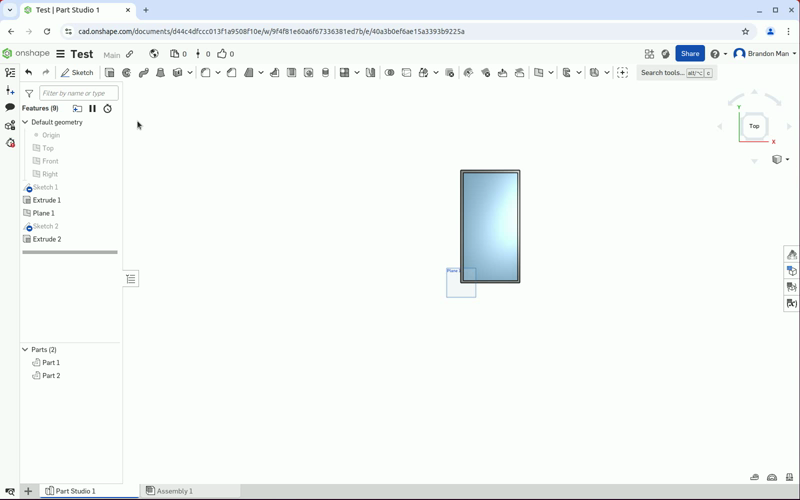
key(shift+h)
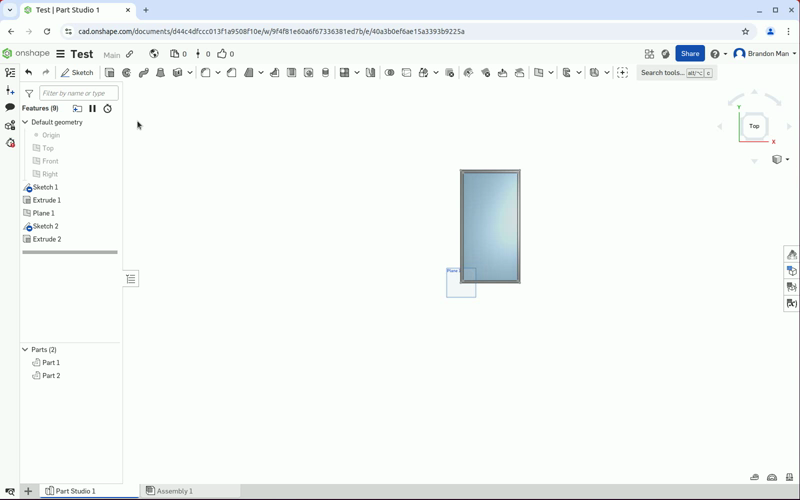
key(shift+h)
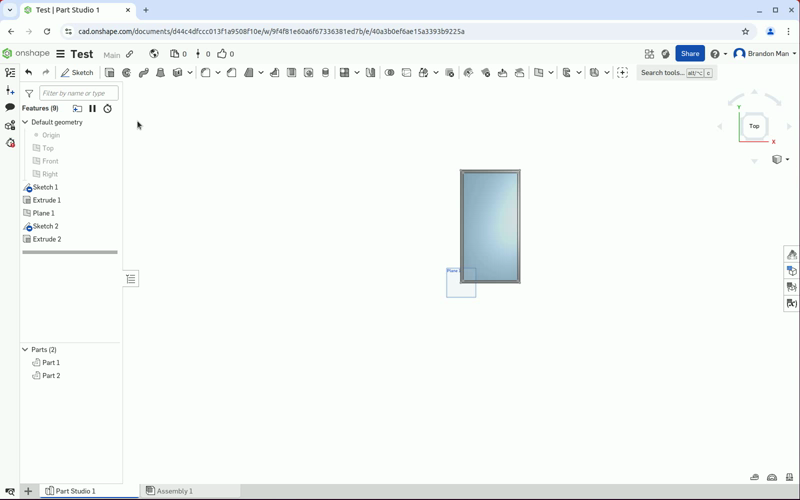
key(shift+7)
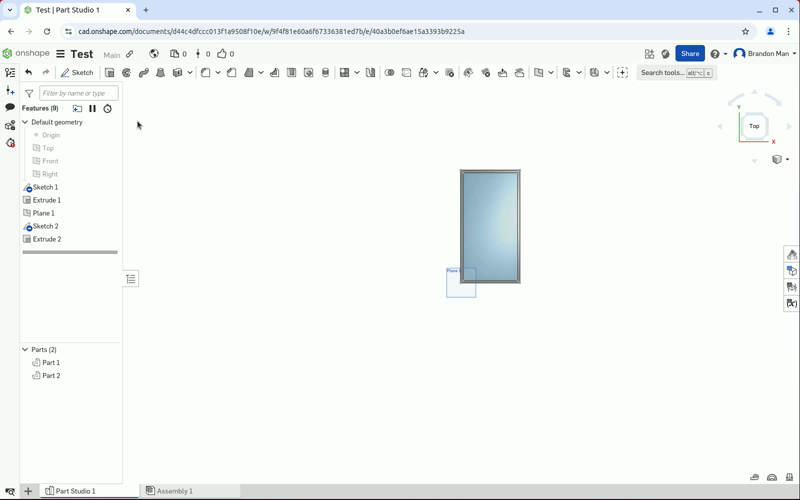
key(up, 3)
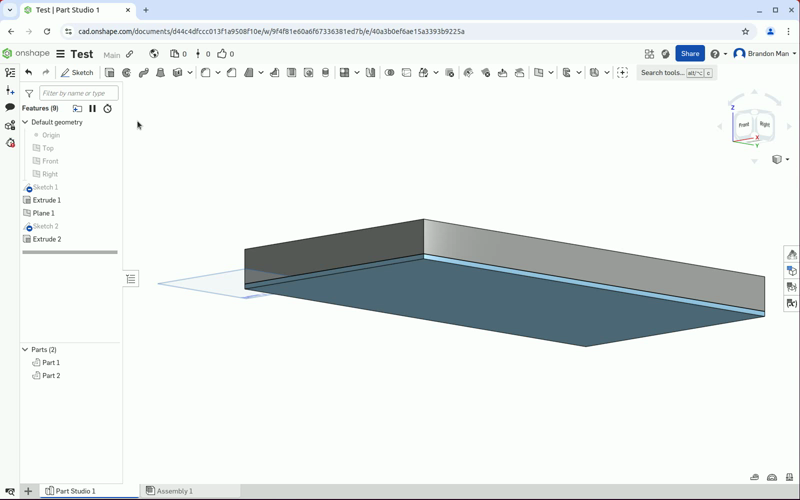
key(left, 3)
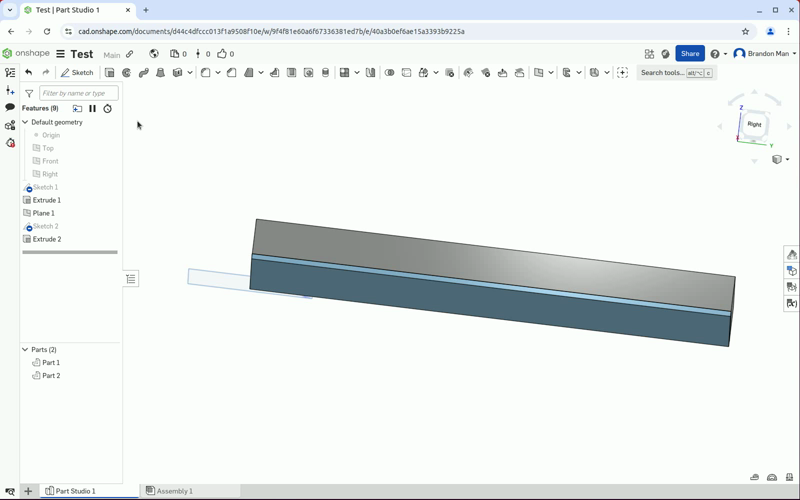
key(right, 3)
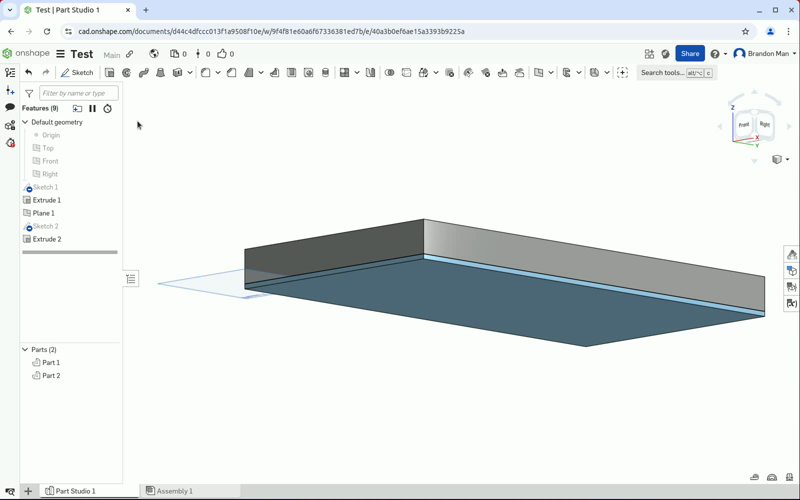
key(down, 3)
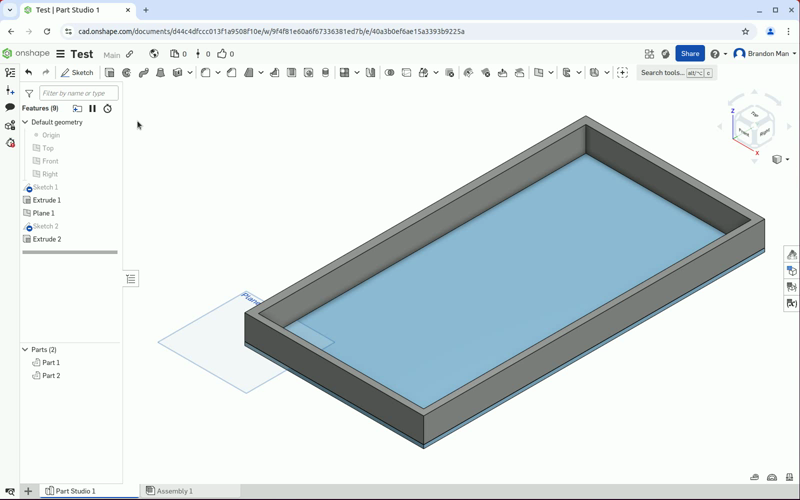
mouse_move(73, 189)
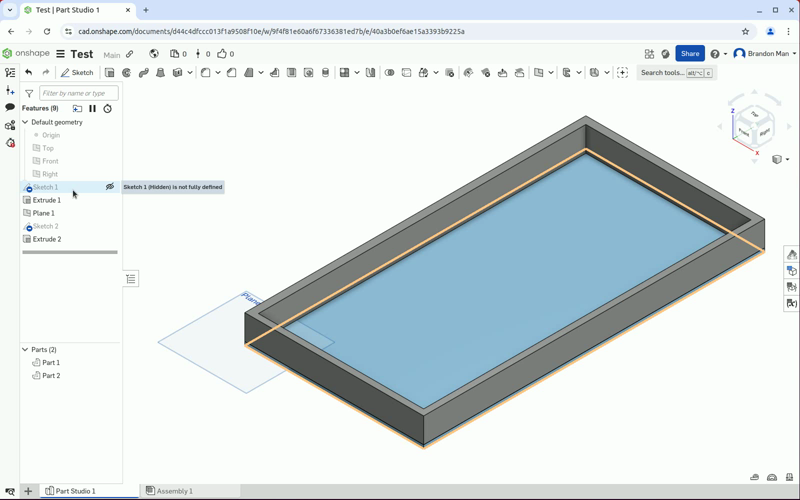
click(73, 189)